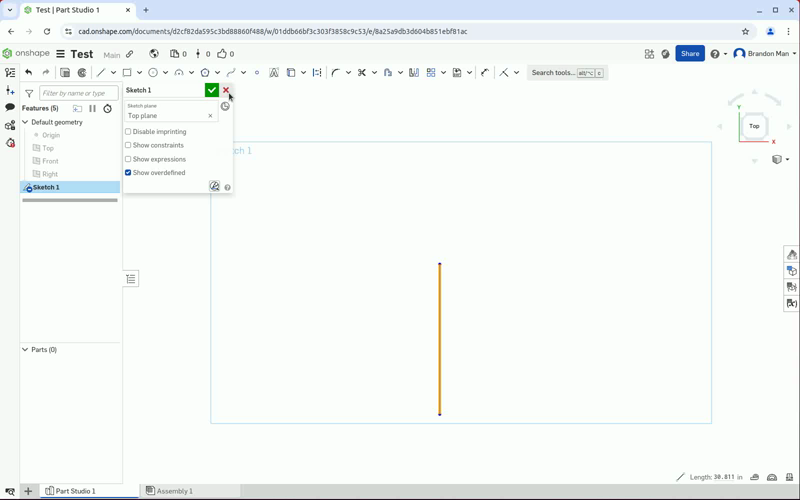
key(shift+h)
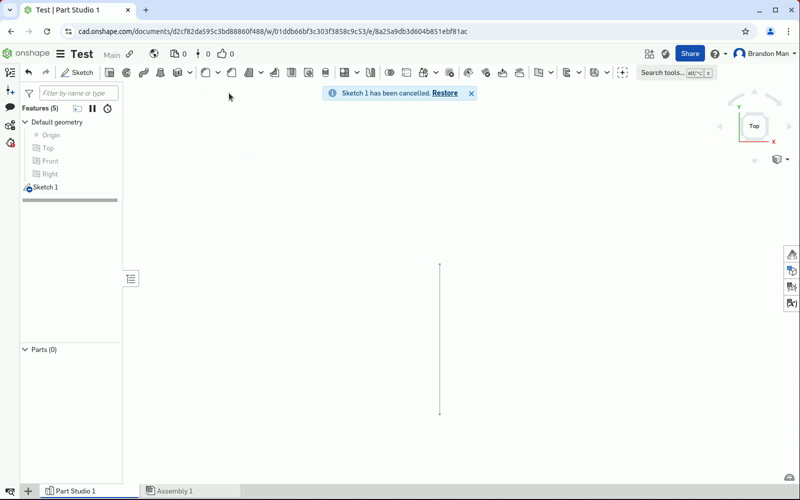
key(shift+s)
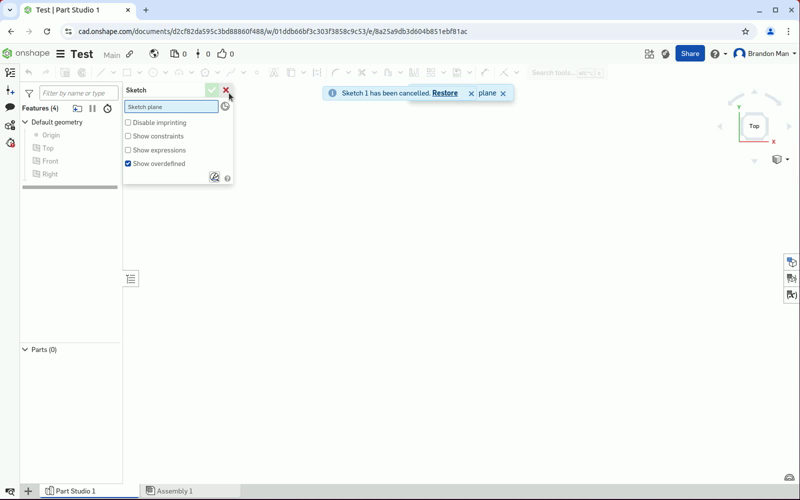
mouse_move(73, 150)
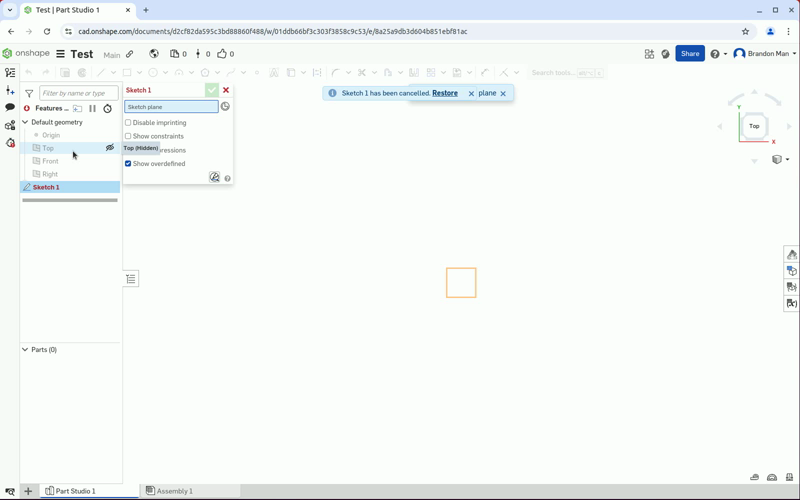
click(73, 150)
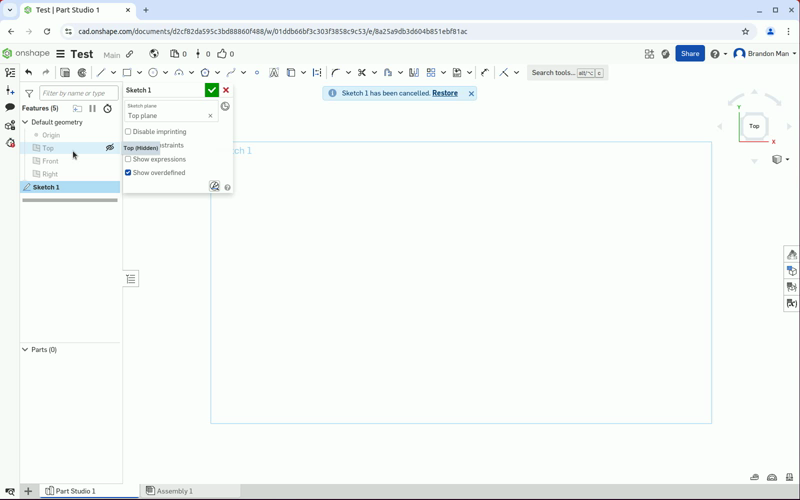
mouse_move(73, 352)
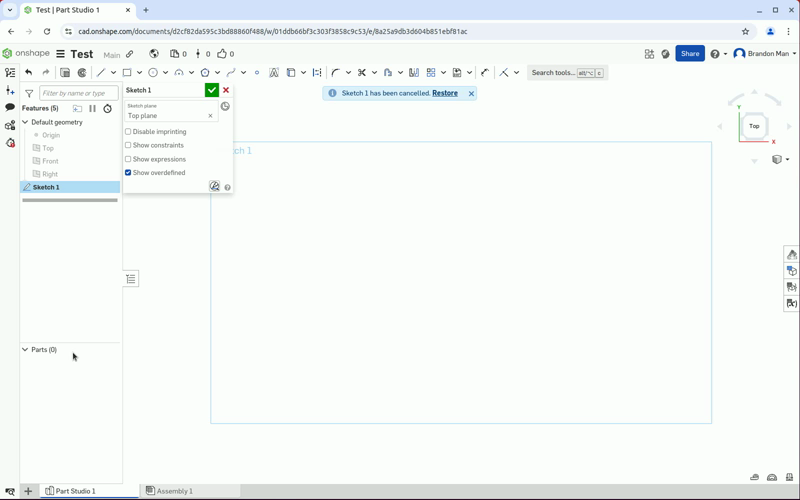
key(y)
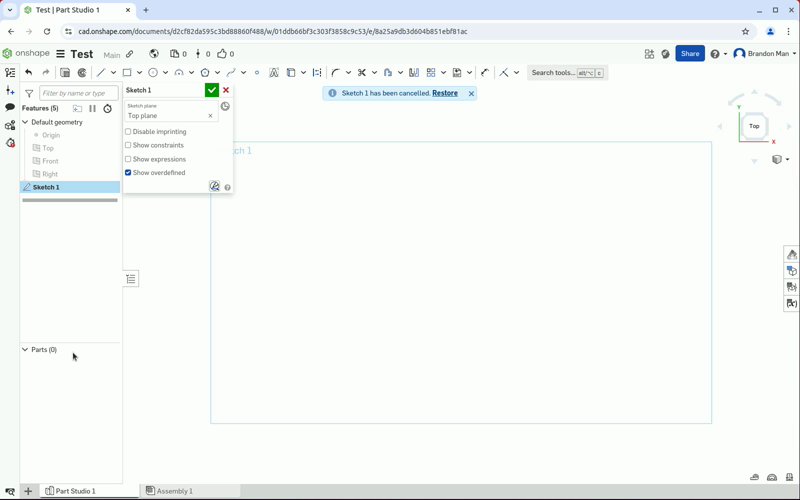
key(l)
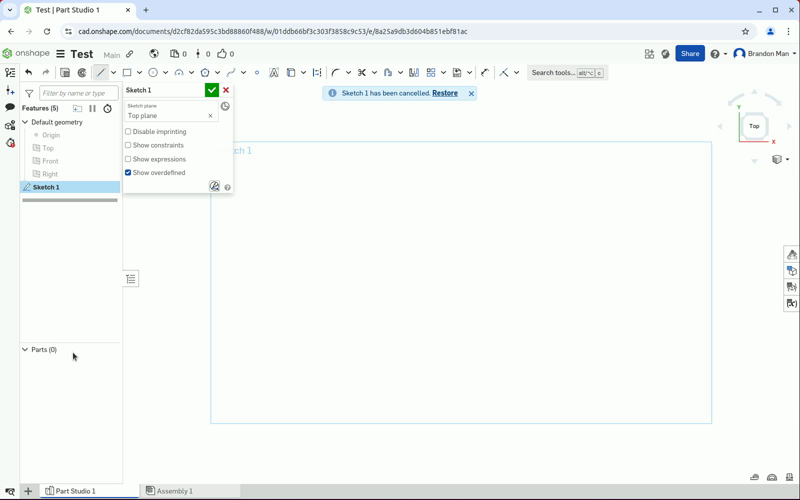
key_down(shift)
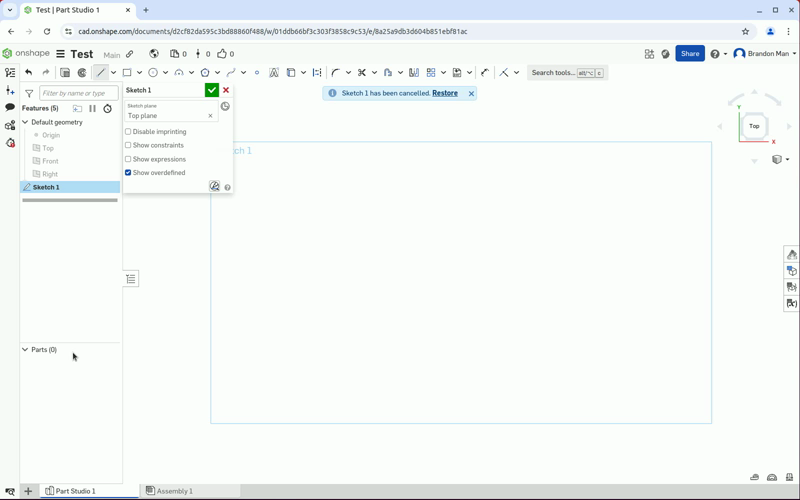
mouse_move(457, 290)
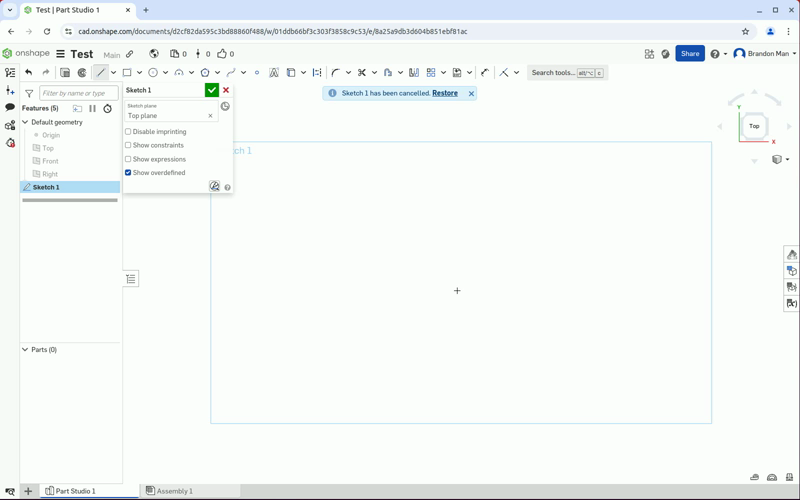
click(457, 290)
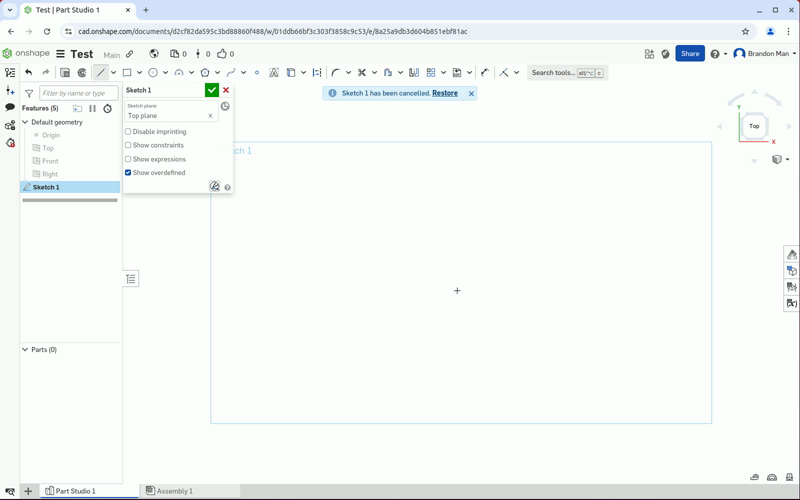
key_up(shift)
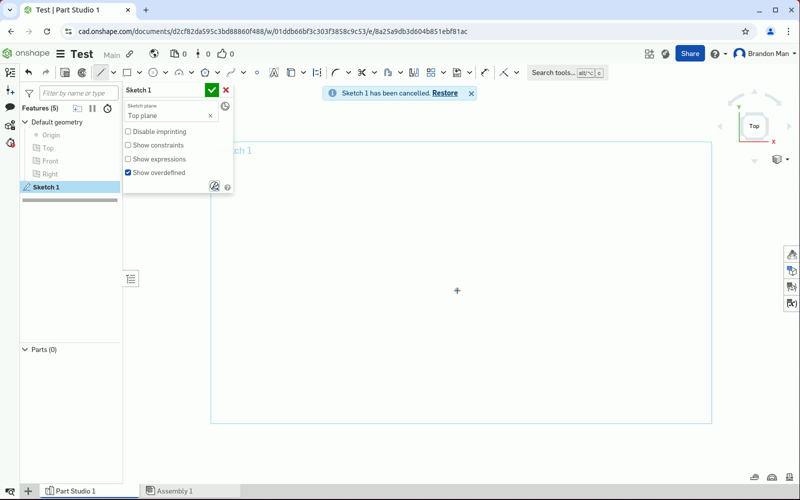
key_down(shift)
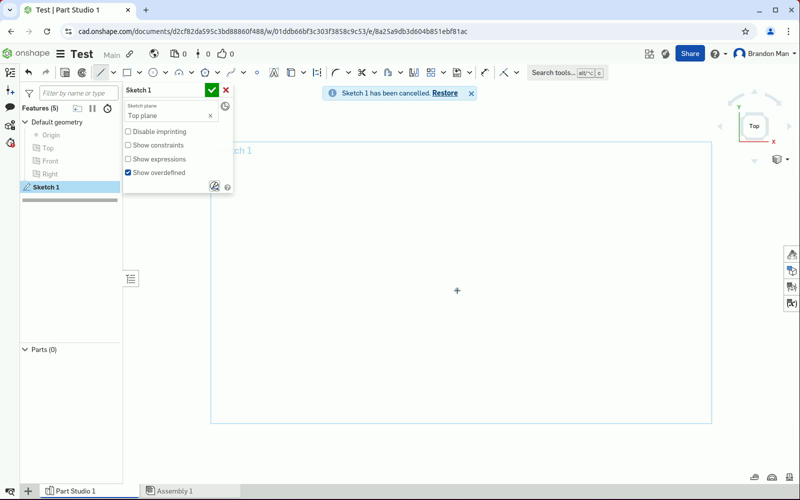
mouse_move(487, 290)
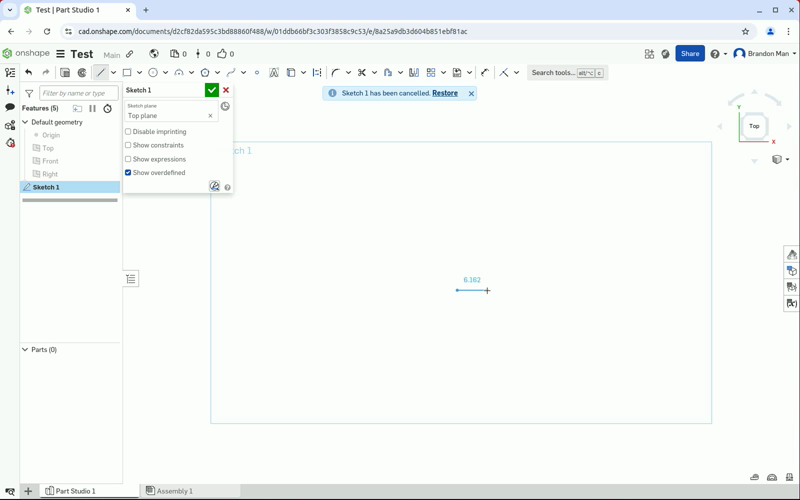
mouse_move(465, 290)
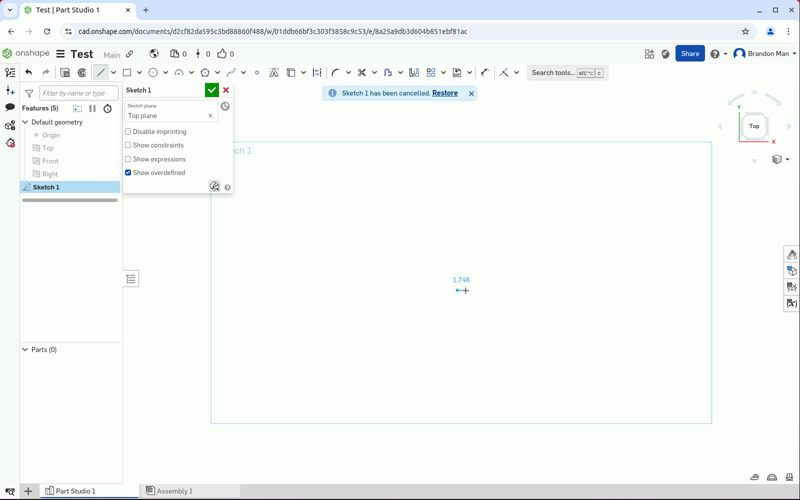
click(465, 290)
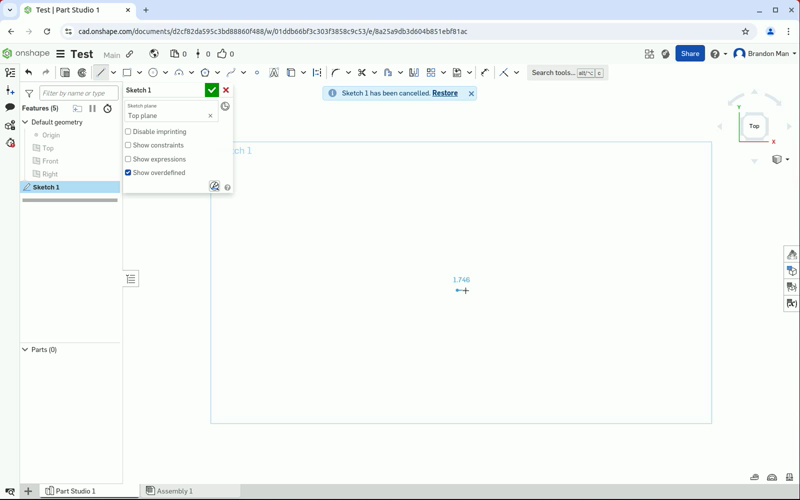
key_up(shift)
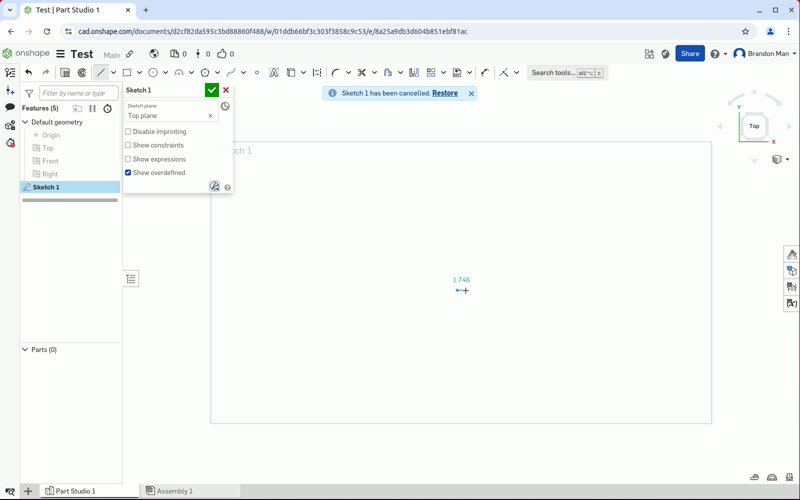
key_down(shift)
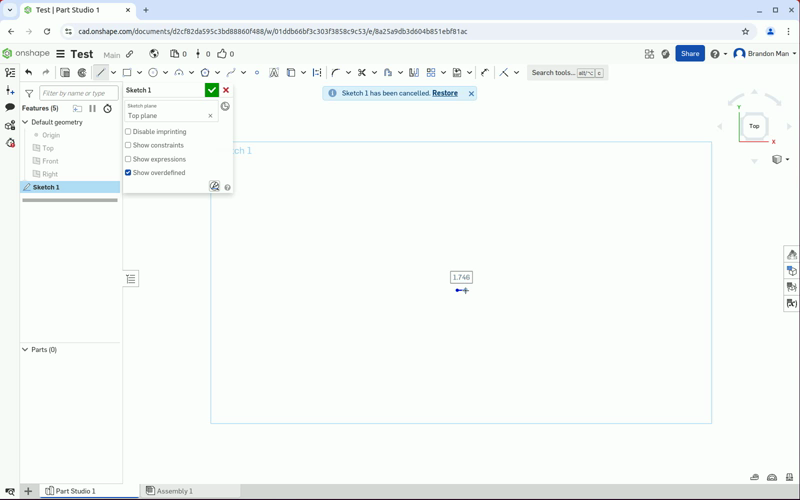
mouse_move(495, 290)
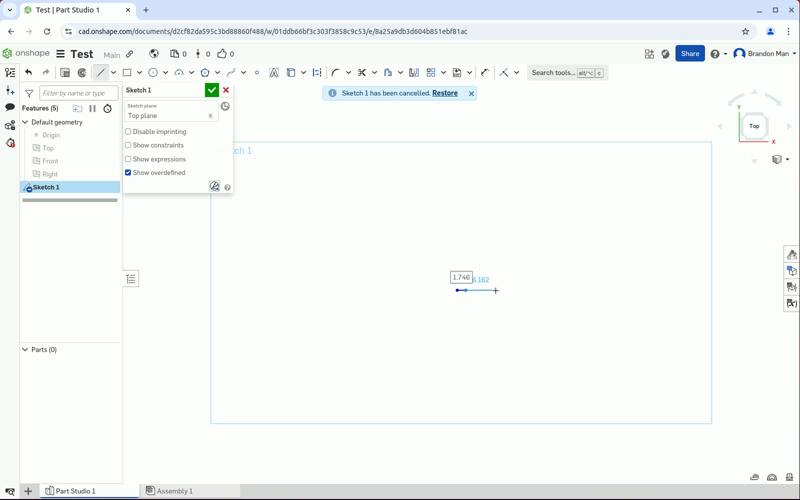
mouse_move(465, 274)
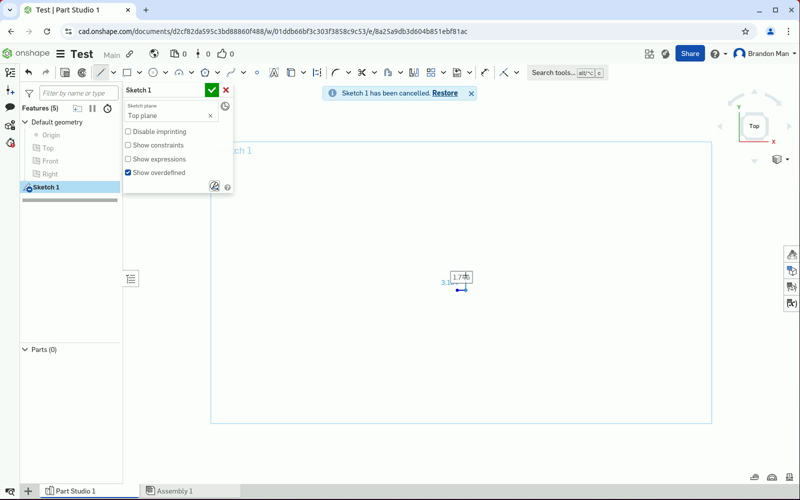
click(465, 274)
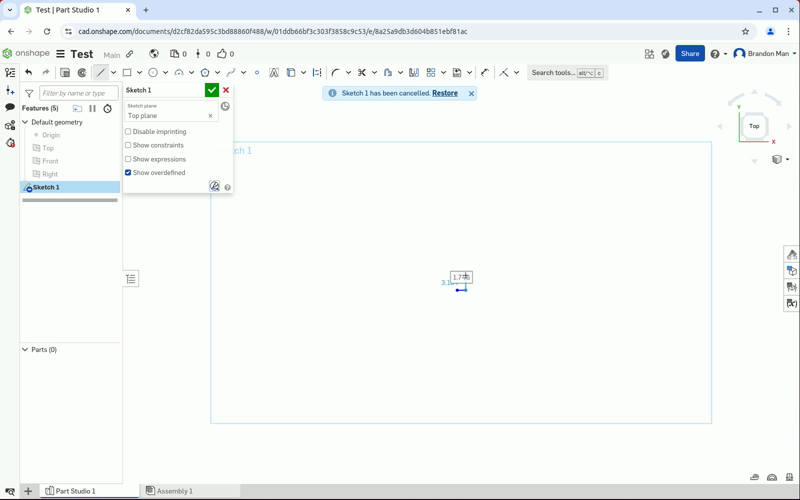
key_up(shift)
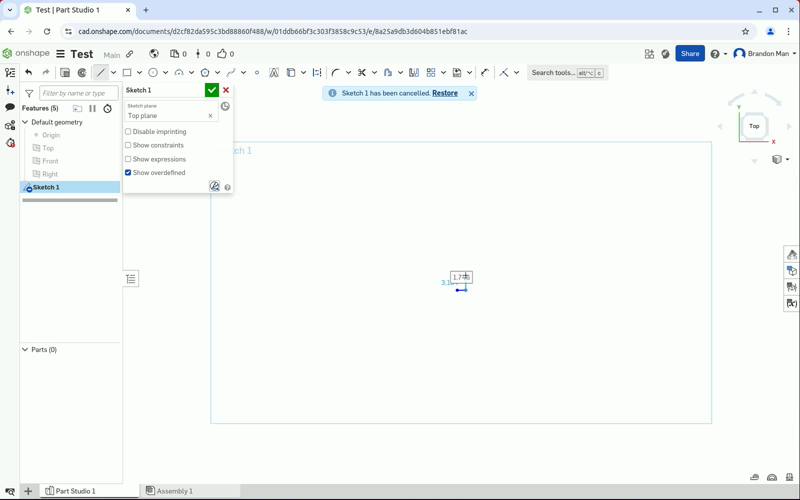
key_down(shift)
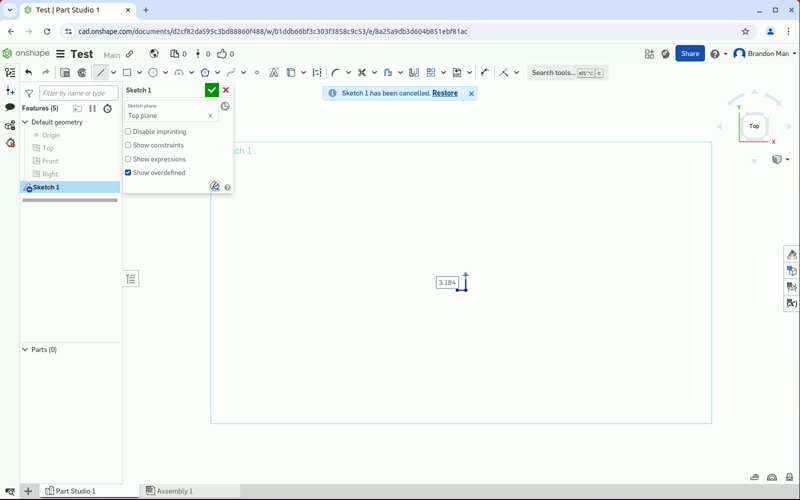
mouse_move(495, 274)
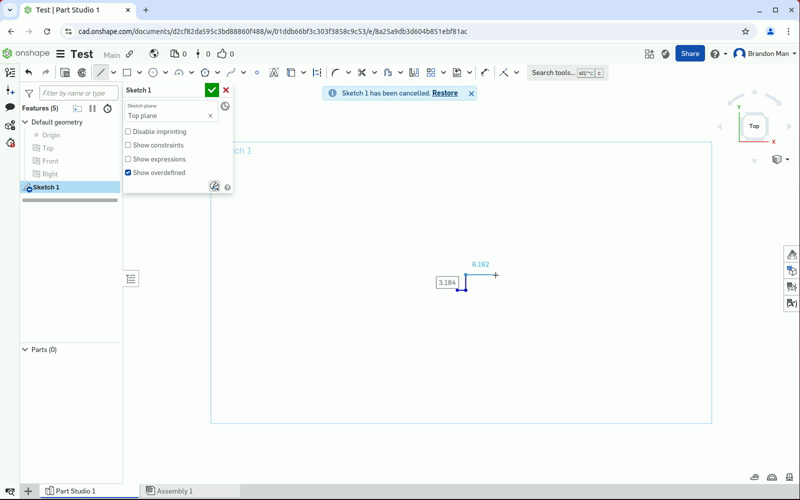
mouse_move(457, 274)
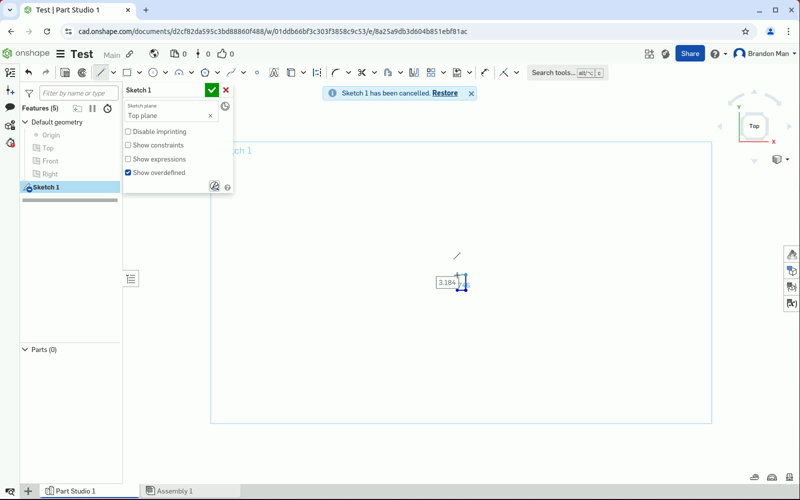
click(457, 274)
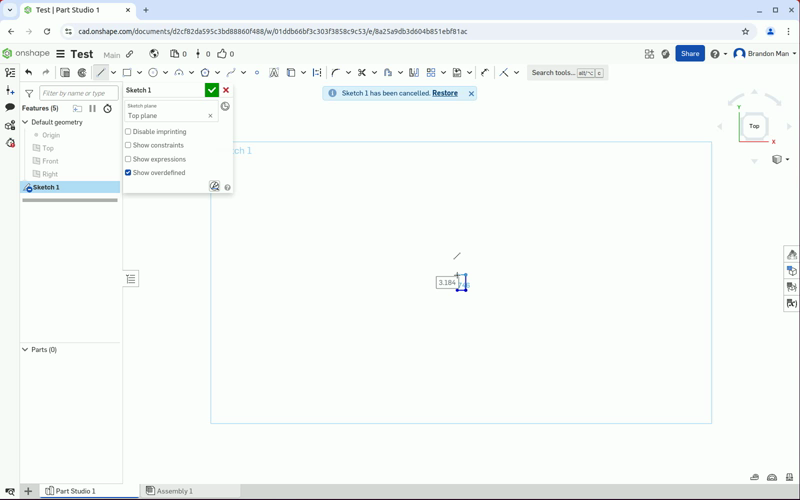
key_up(shift)
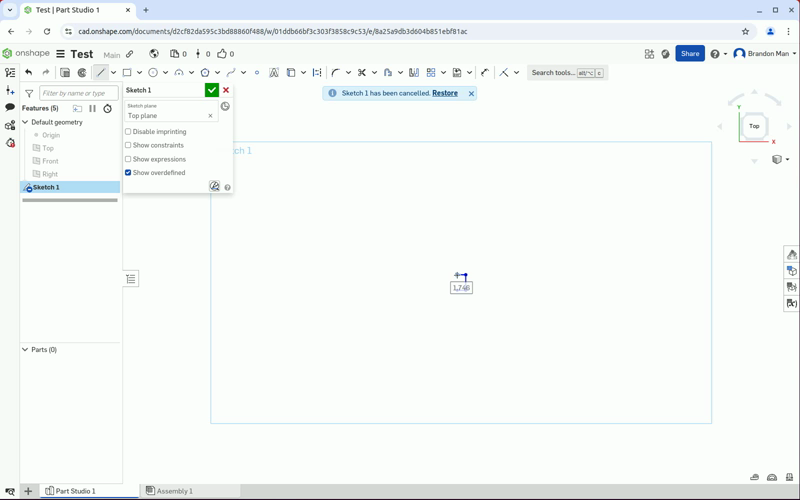
mouse_move(487, 274)
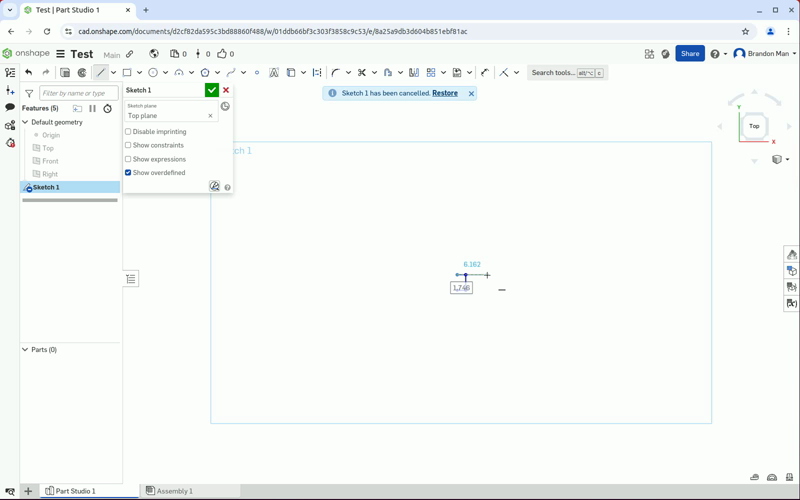
key_down(shift)
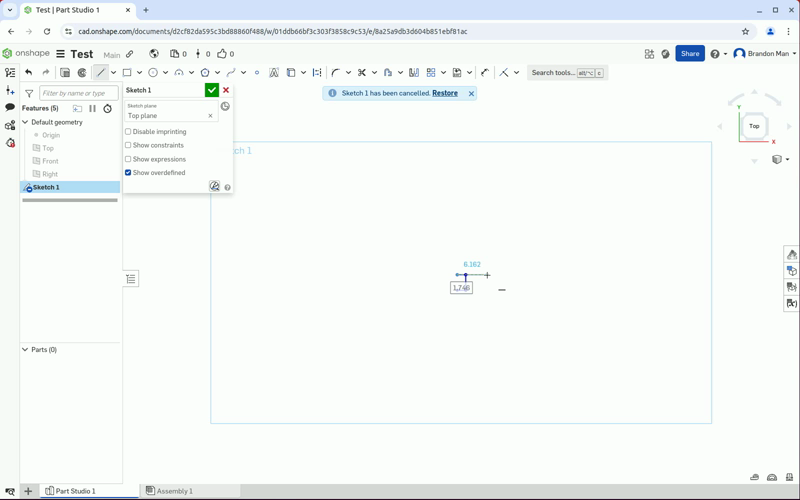
mouse_move(457, 290)
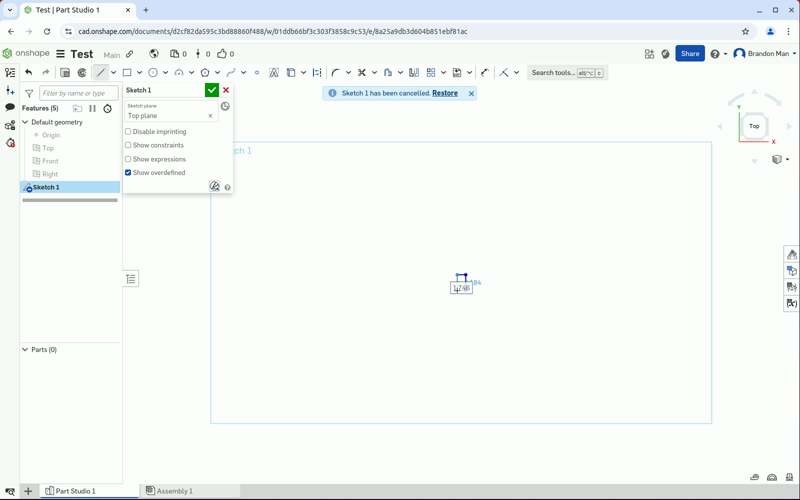
key_up(shift)
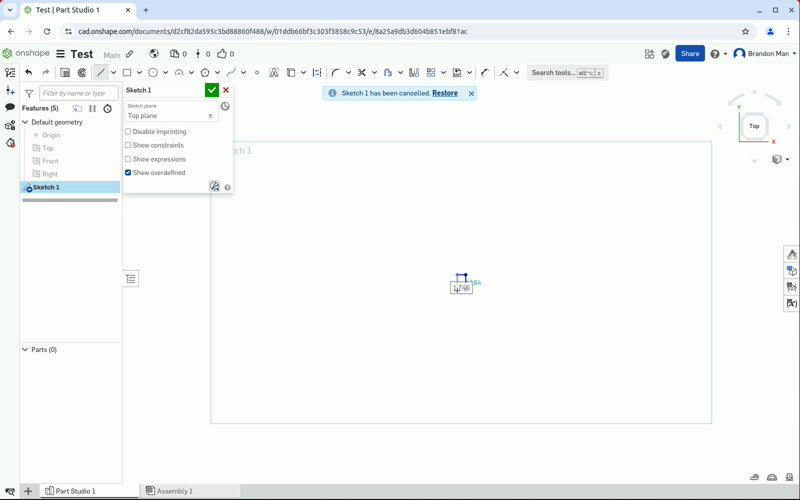
click(457, 290)
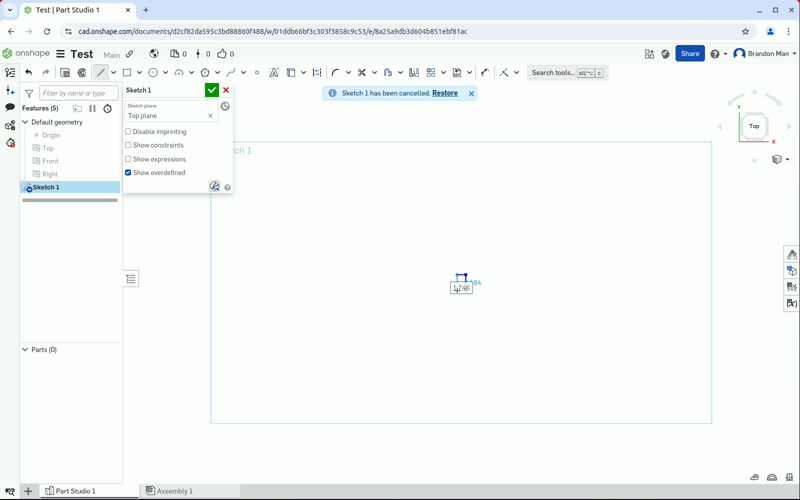
key(esc)
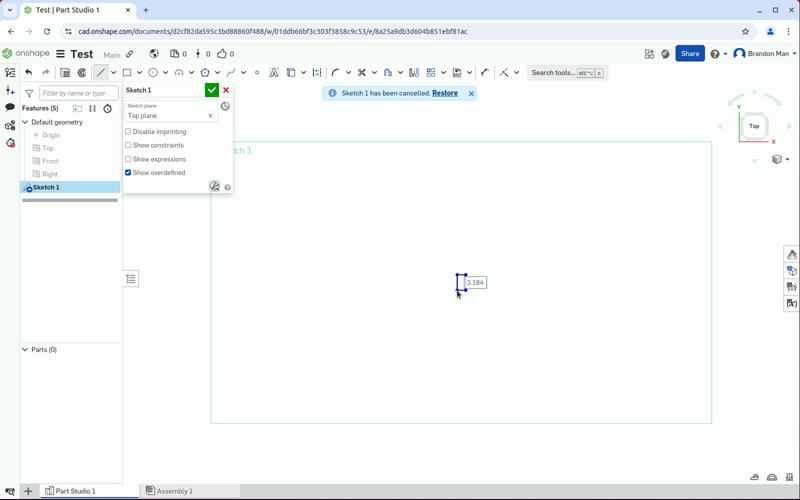
mouse_move(464, 280)
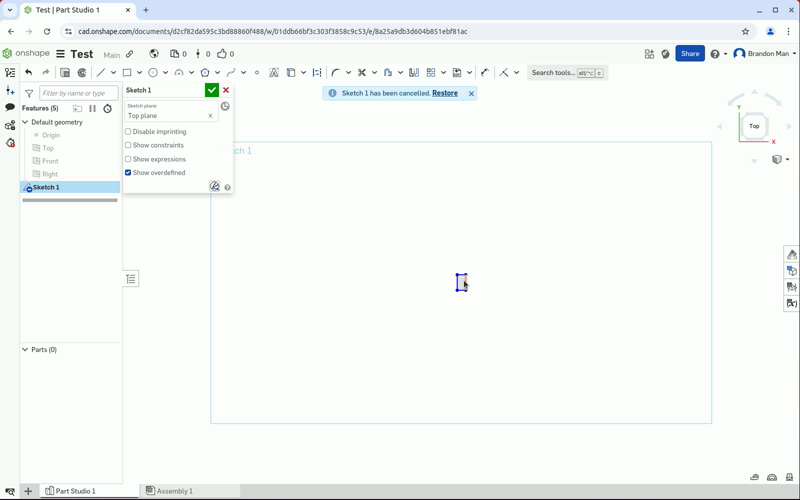
scroll(6)
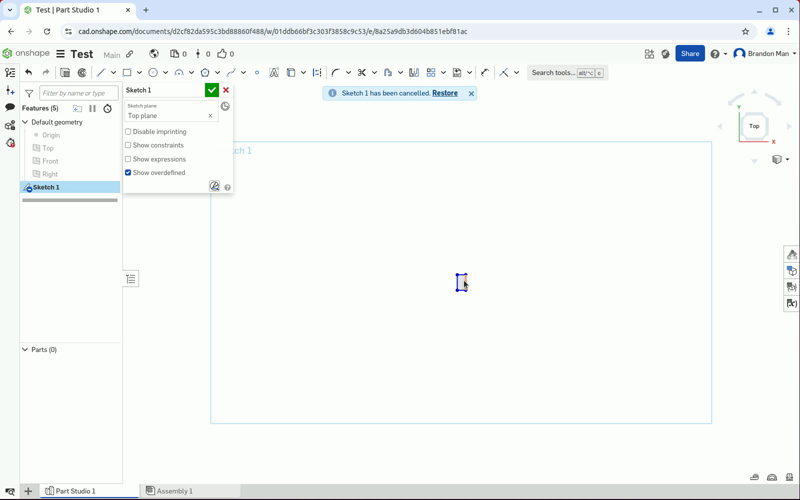
scroll(6)
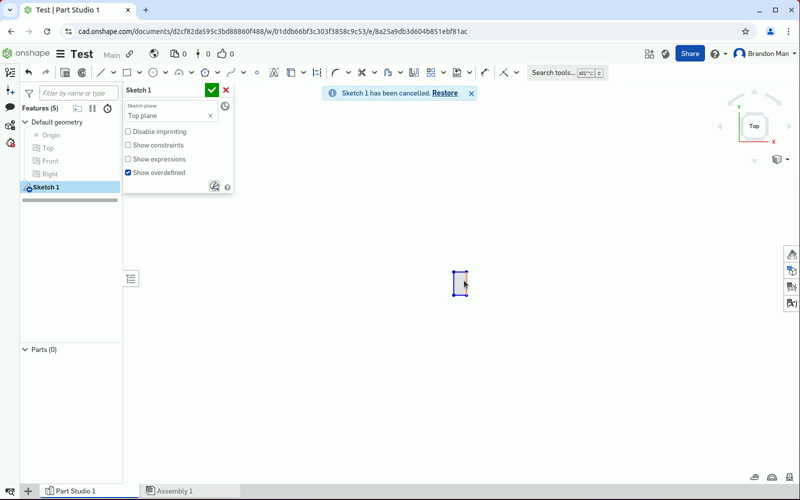
scroll(6)
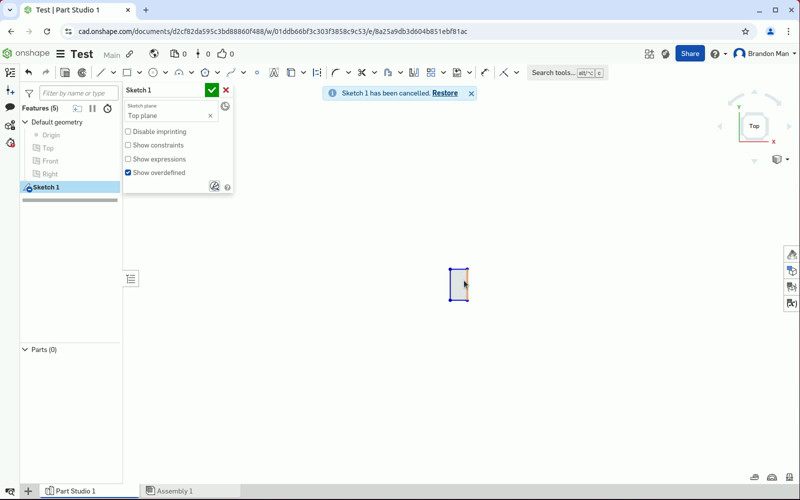
scroll(6)
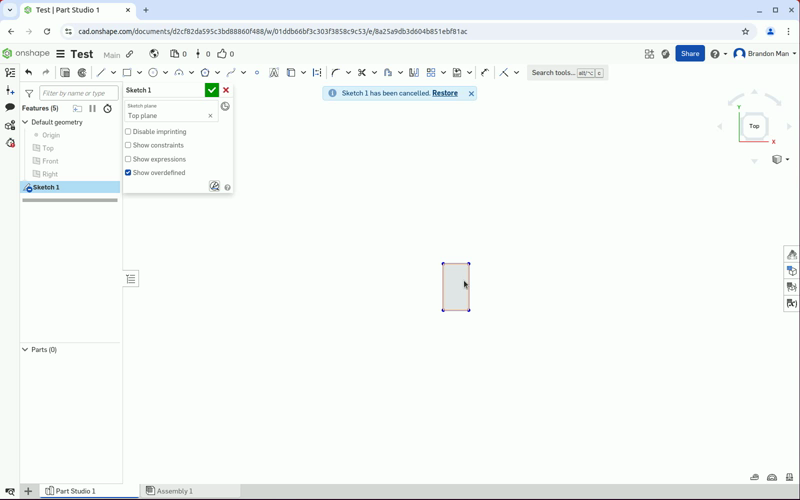
scroll(6)
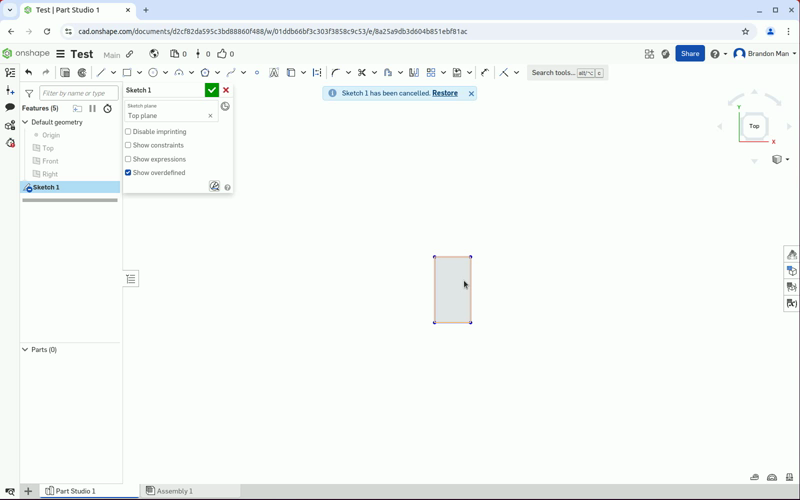
scroll(6)
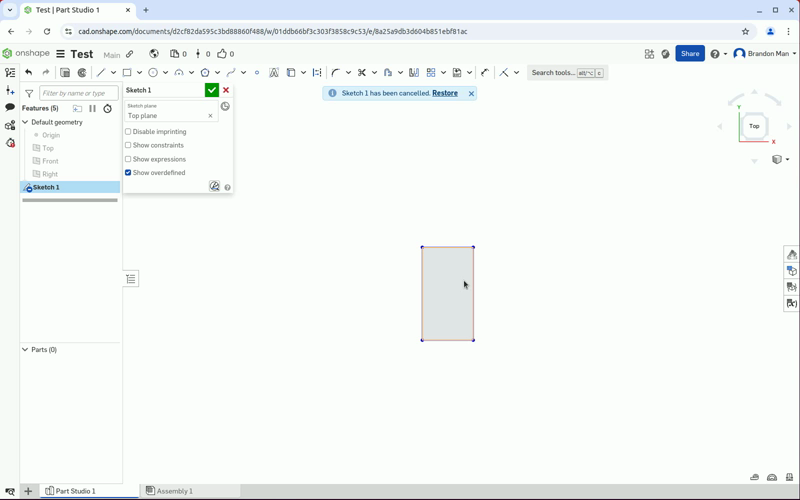
scroll(6)
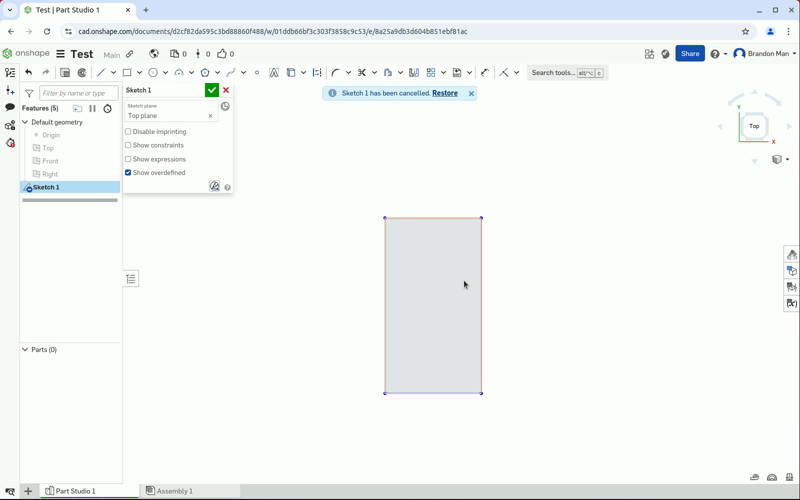
click(464, 280)
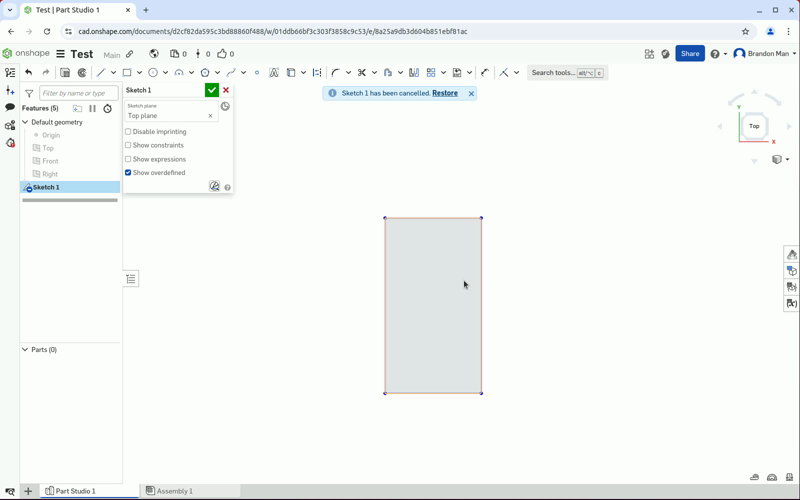
scroll(-6)
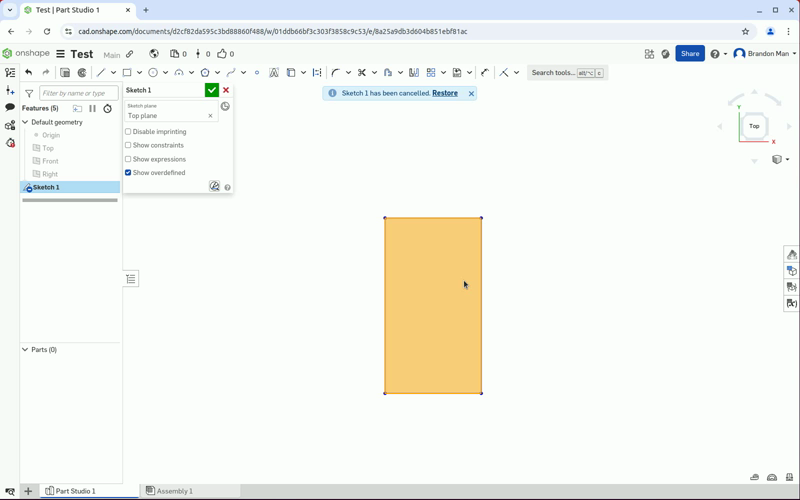
scroll(-6)
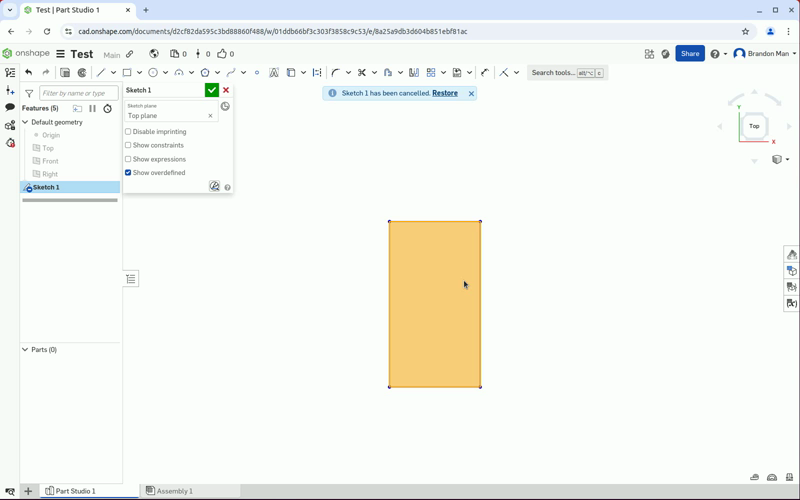
scroll(-6)
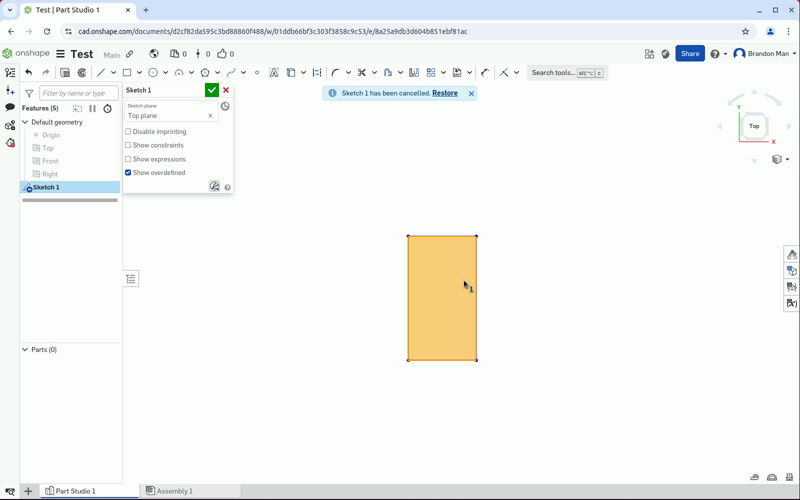
scroll(-6)
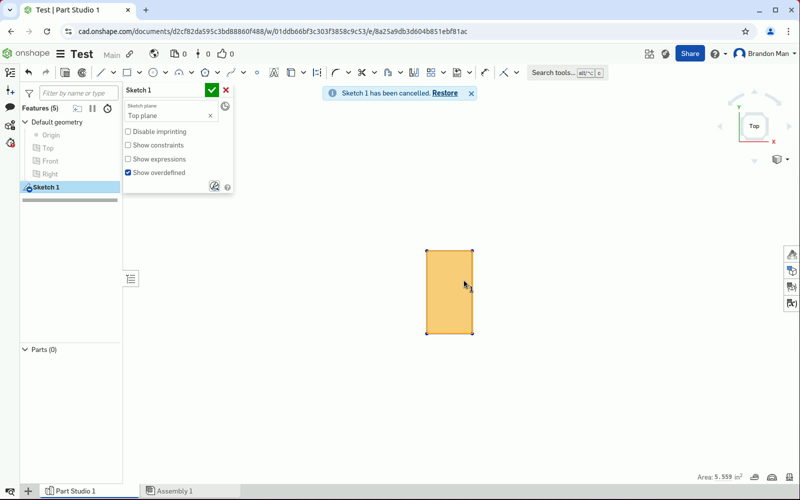
scroll(-6)
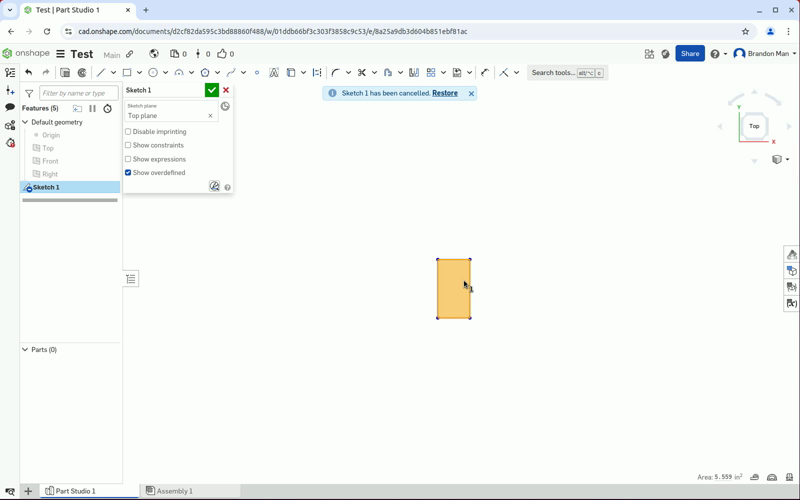
scroll(-6)
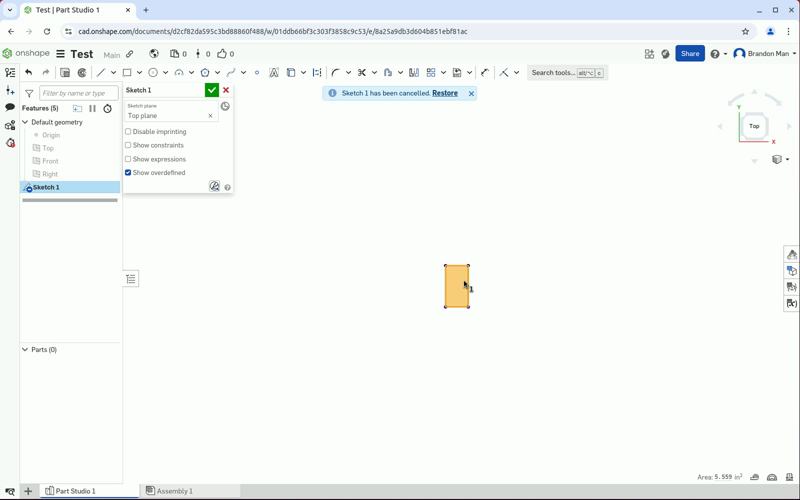
scroll(-6)
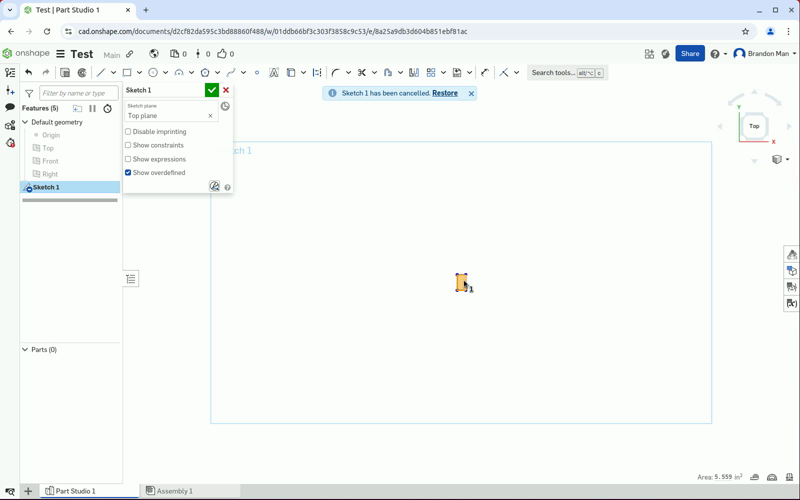
mouse_move(73, 352)
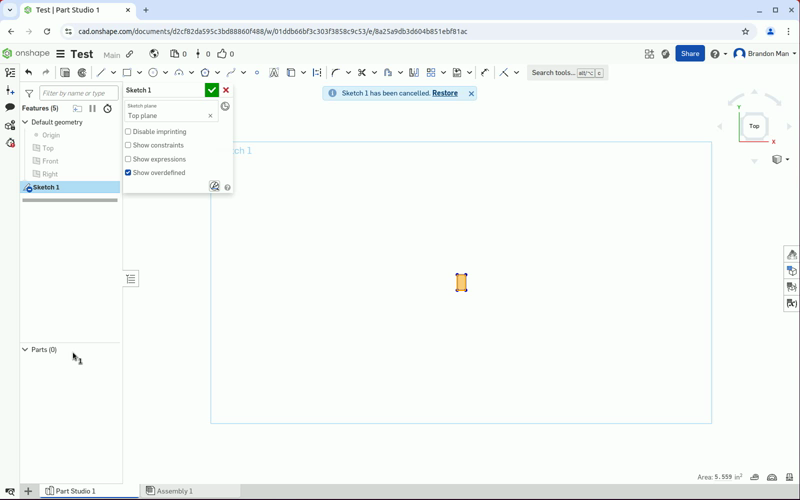
key(shift+y)
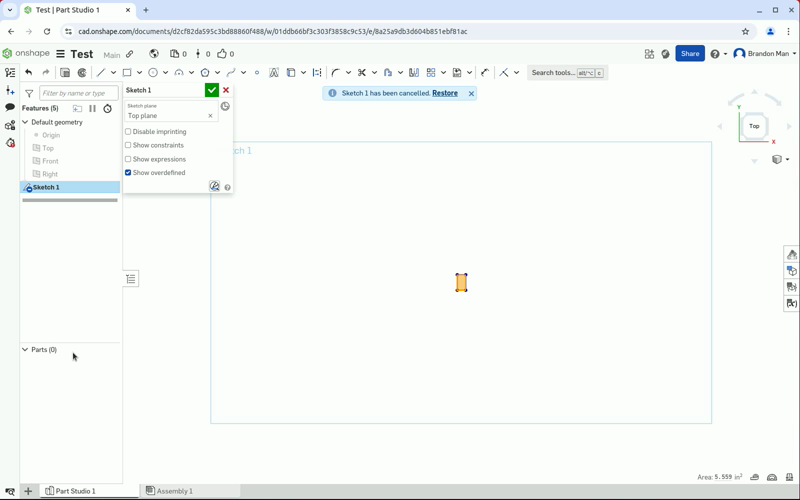
key(shift+e)
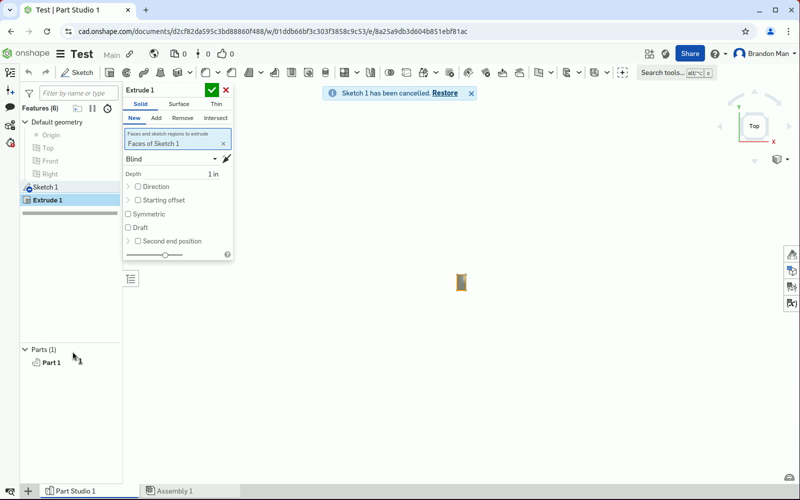
mouse_move(143, 106)
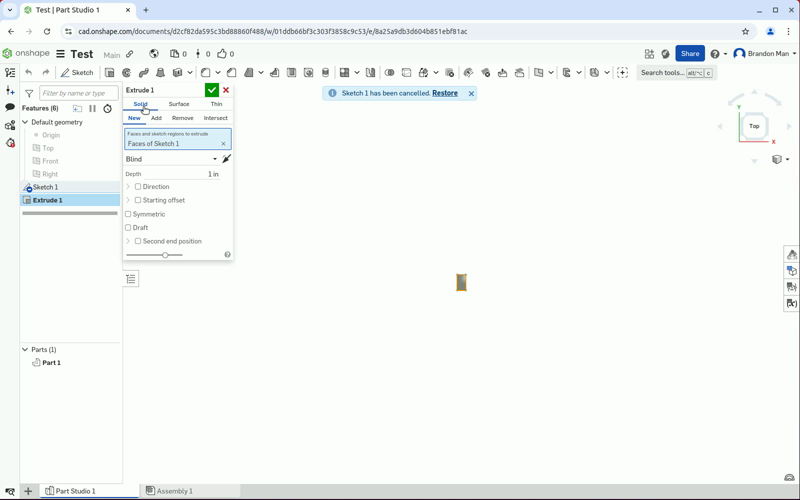
click(143, 106)
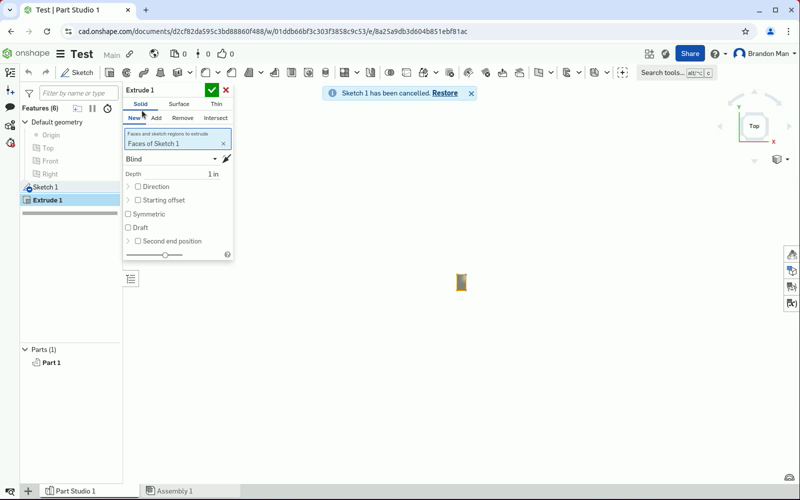
mouse_move(137, 120)
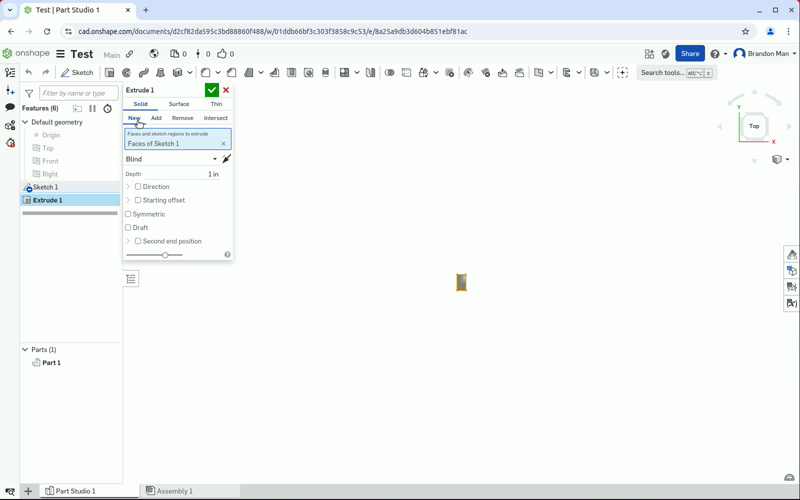
click(137, 120)
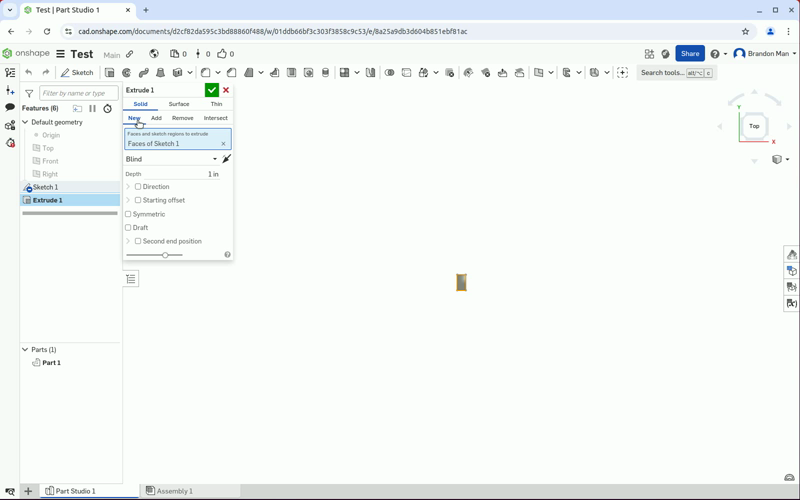
key(tab, 4)
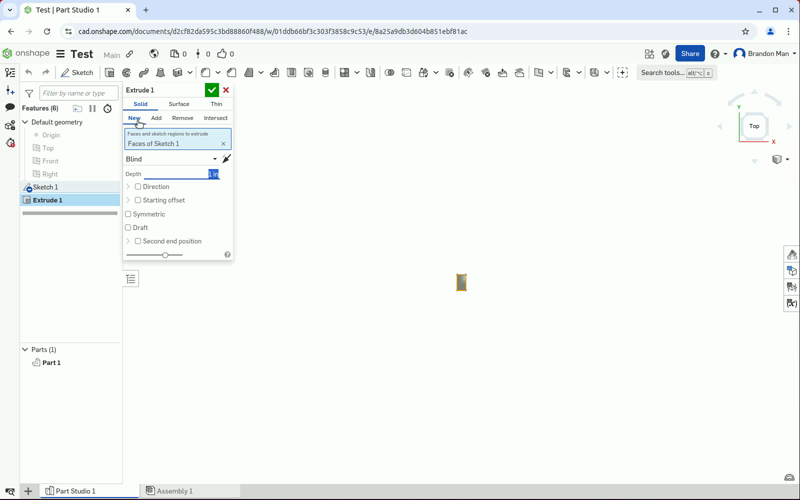
text(15.646)
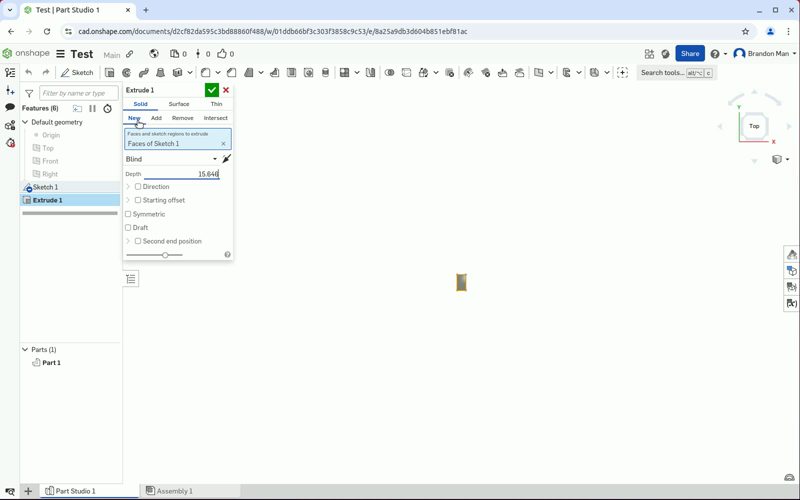
key(enter)
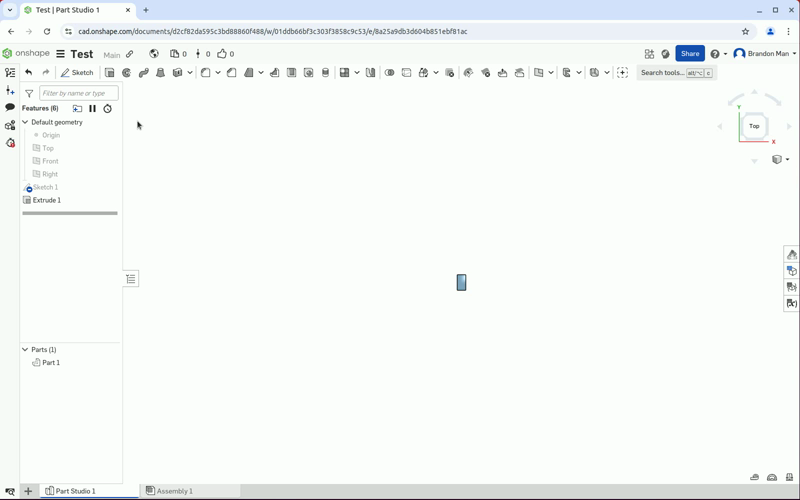
key(shift+h)
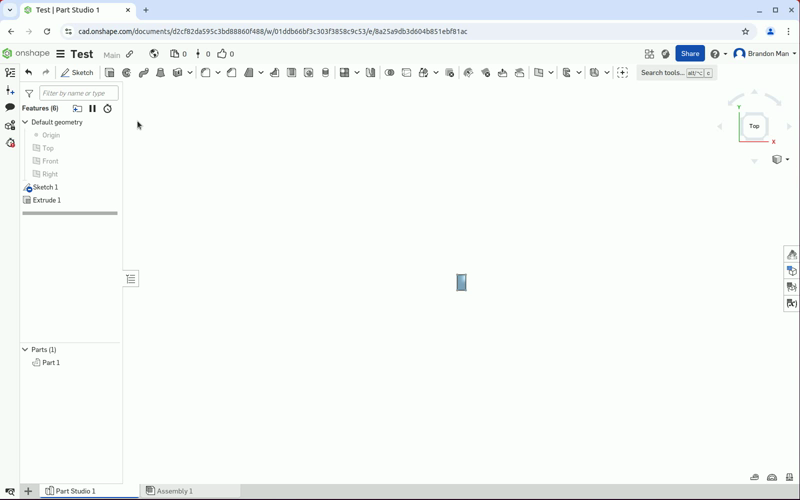
key(shift+h)
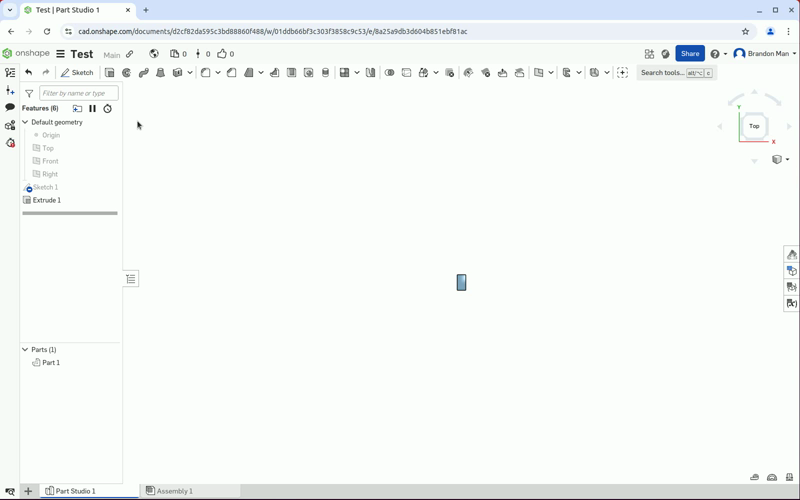
mouse_move(73, 189)
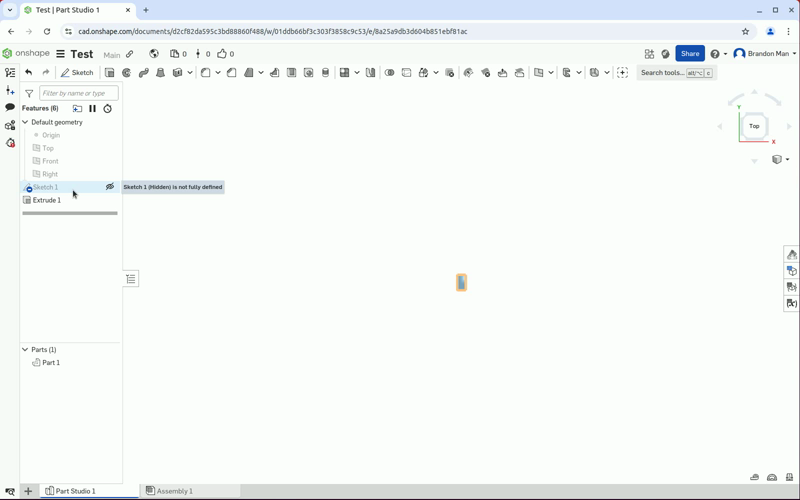
click(73, 189)
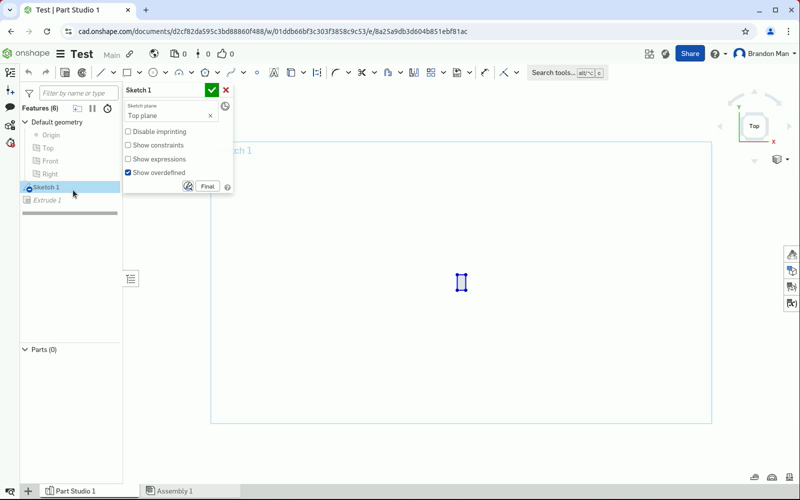
mouse_move(229, 92)
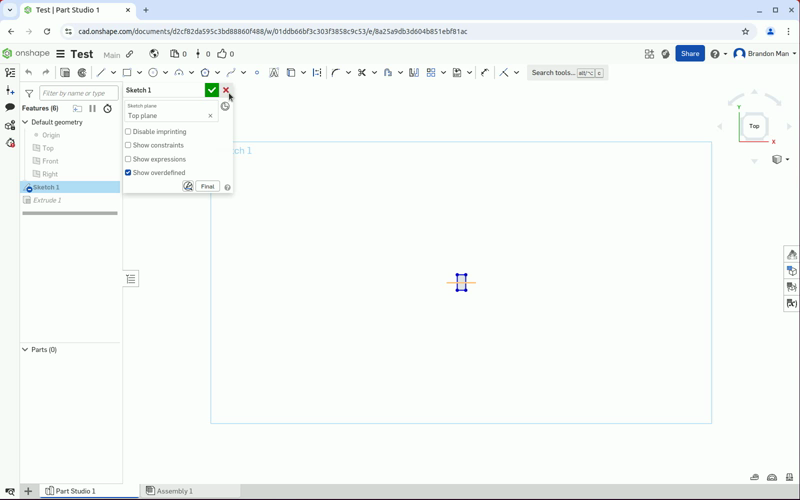
click(229, 92)
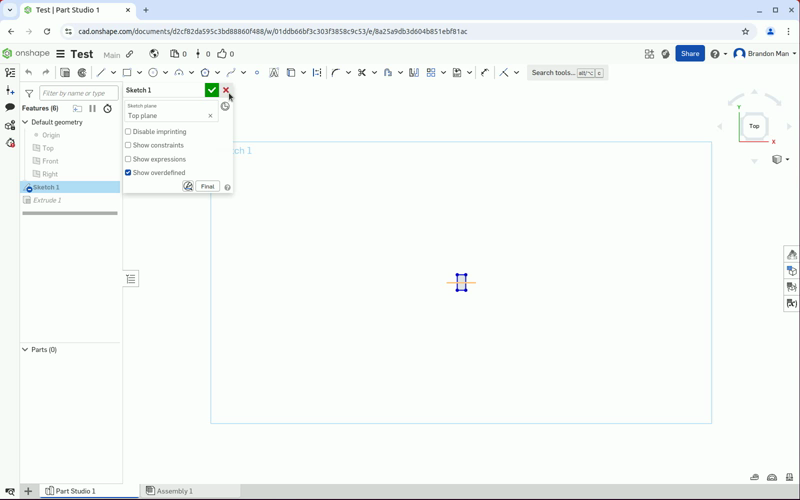
key(shift+s)
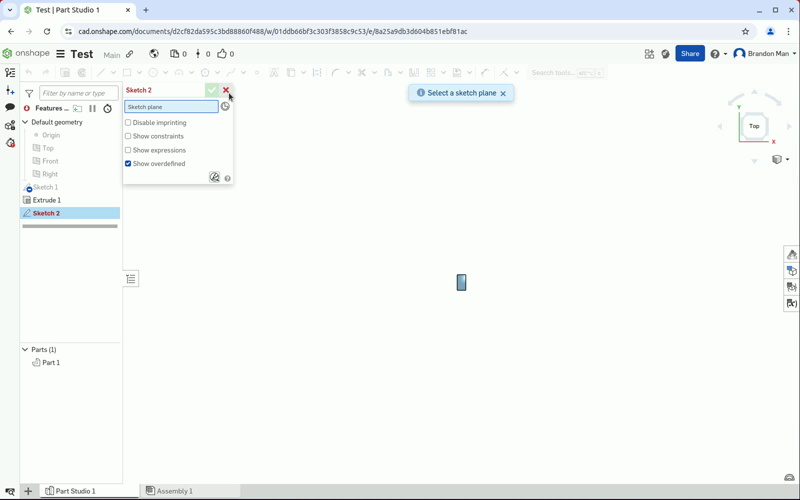
mouse_move(73, 150)
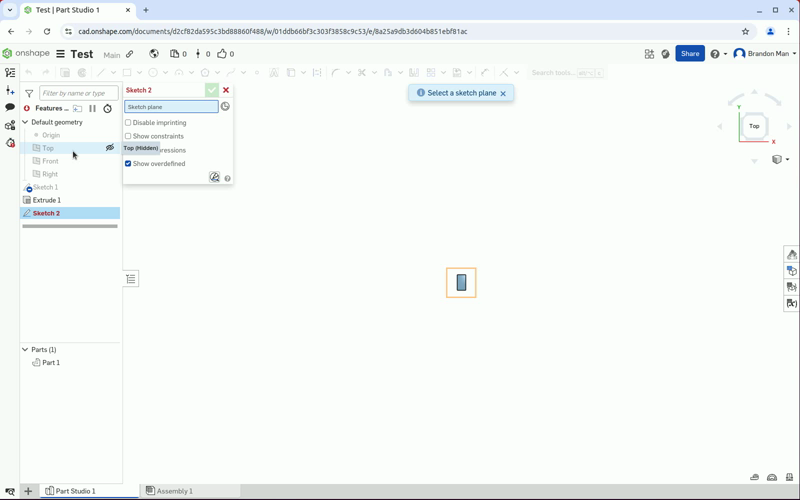
click(73, 150)
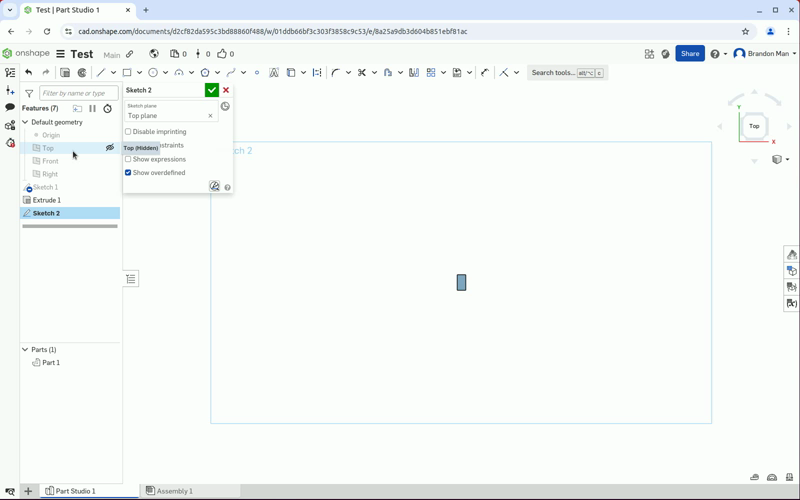
mouse_move(73, 352)
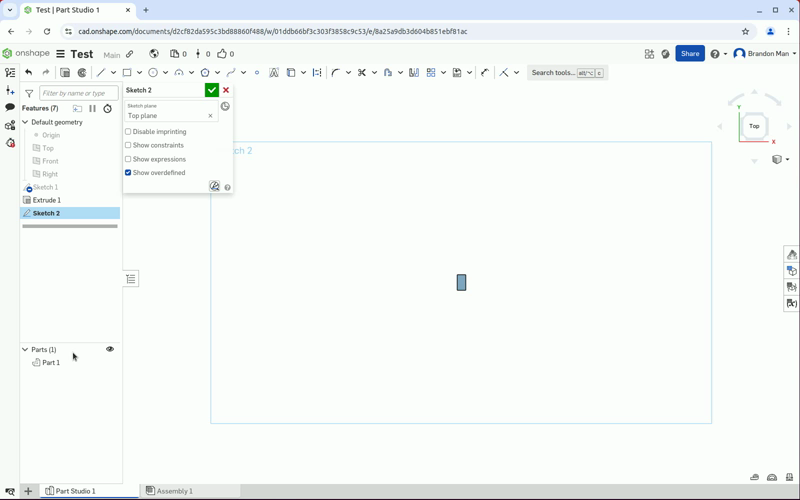
key(y)
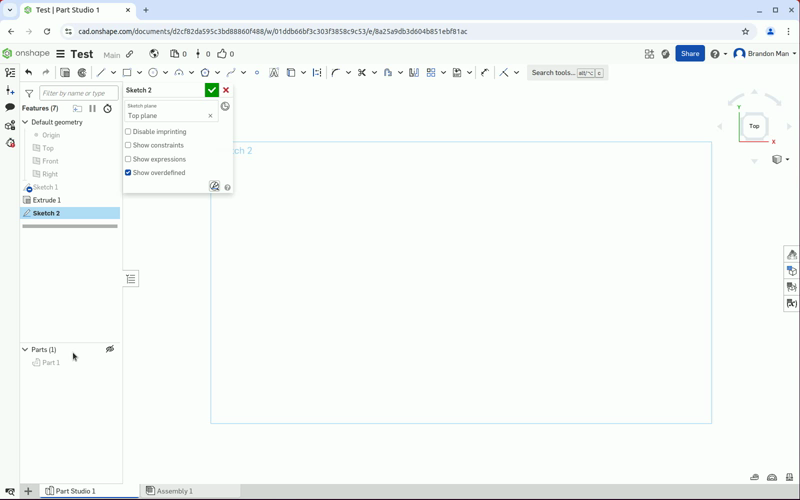
key(l)
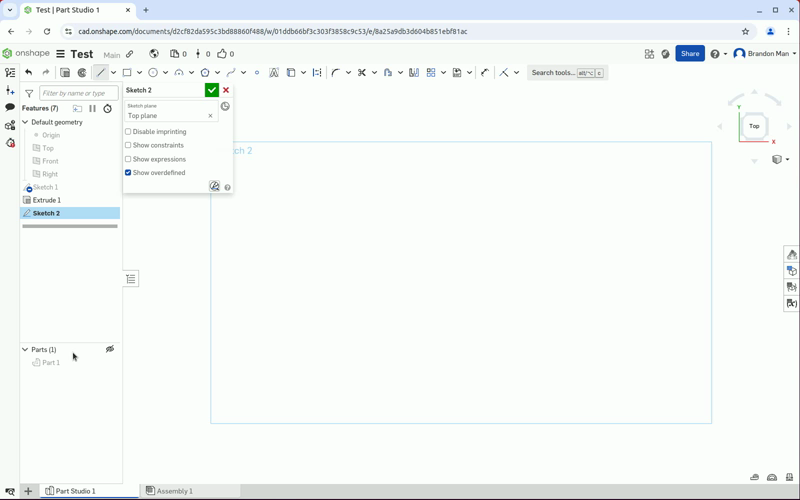
key_down(shift)
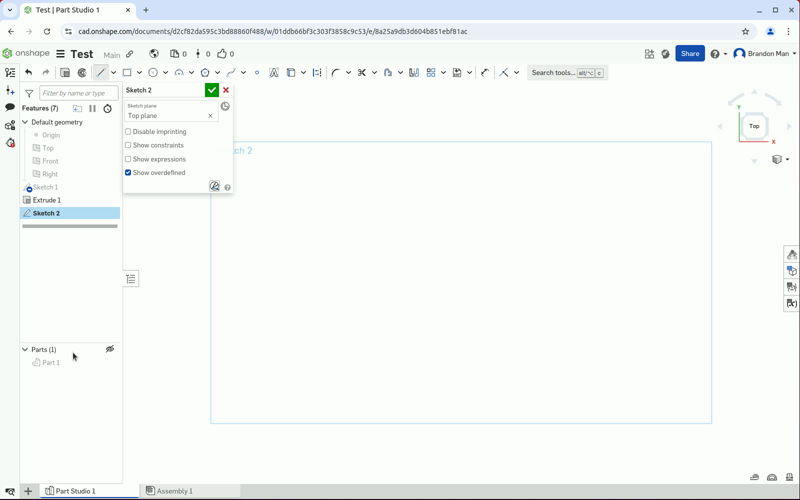
mouse_move(457, 290)
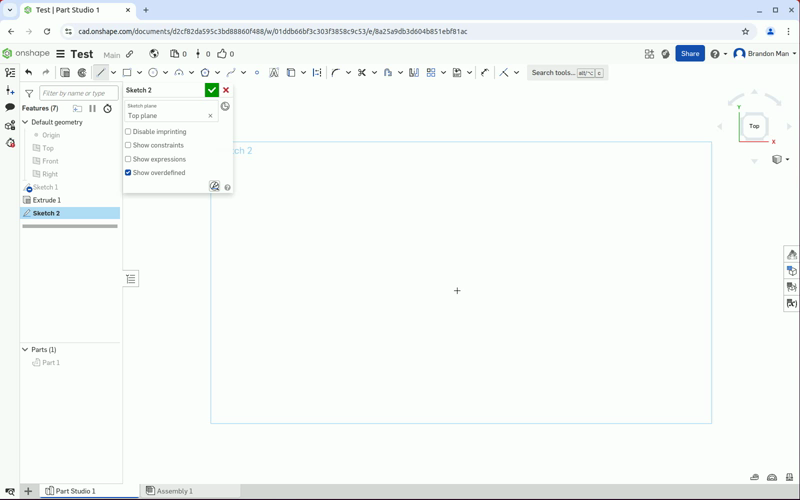
click(457, 290)
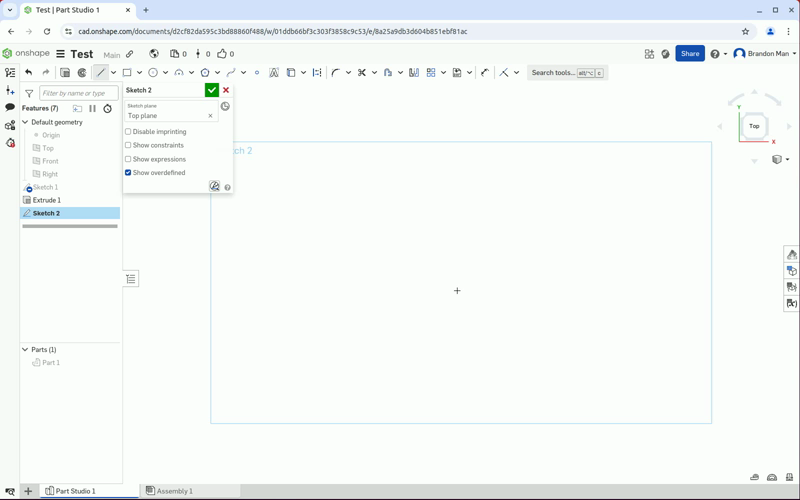
key_up(shift)
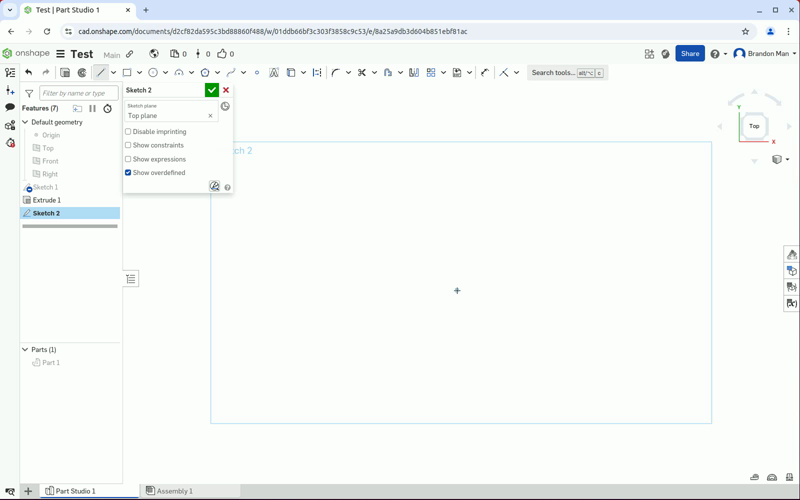
key_down(shift)
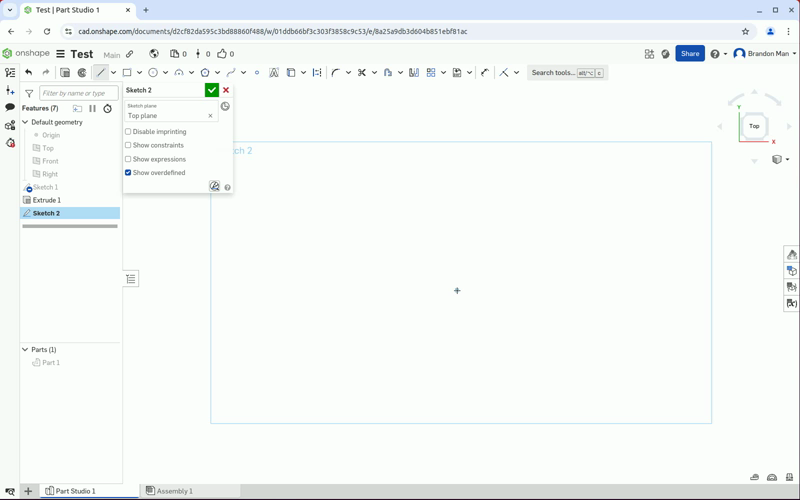
mouse_move(487, 290)
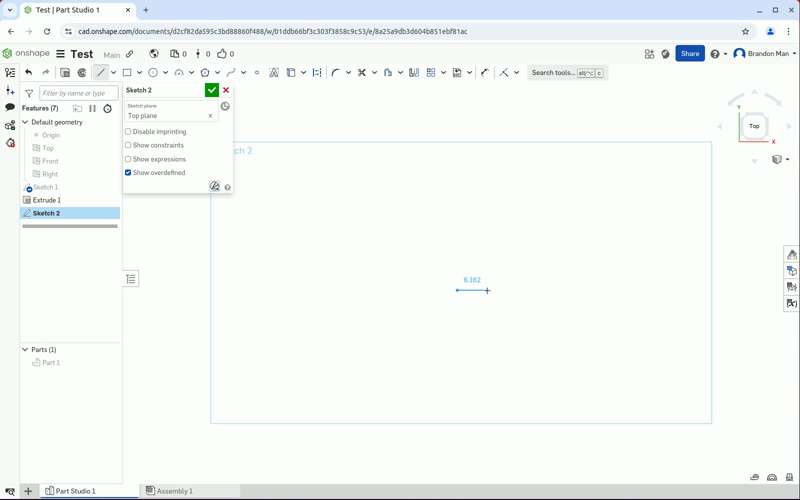
mouse_move(465, 290)
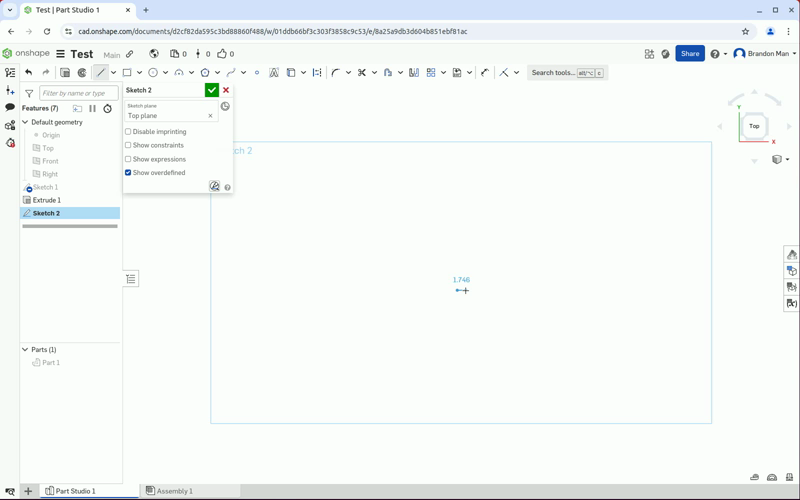
click(465, 290)
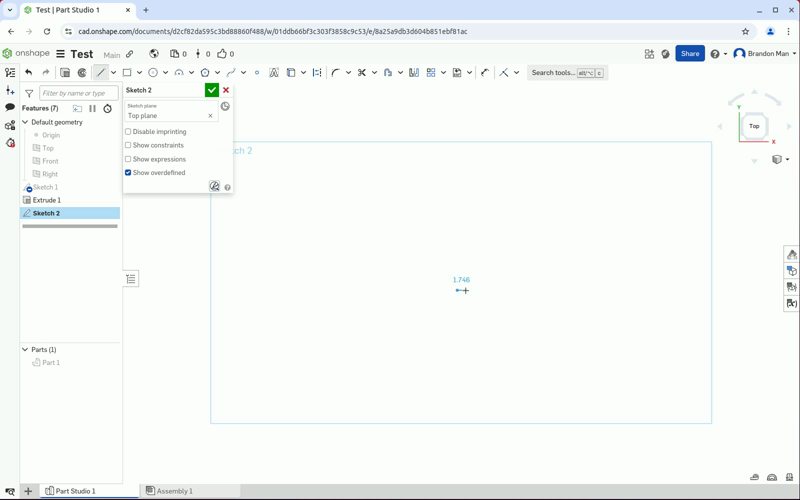
key_up(shift)
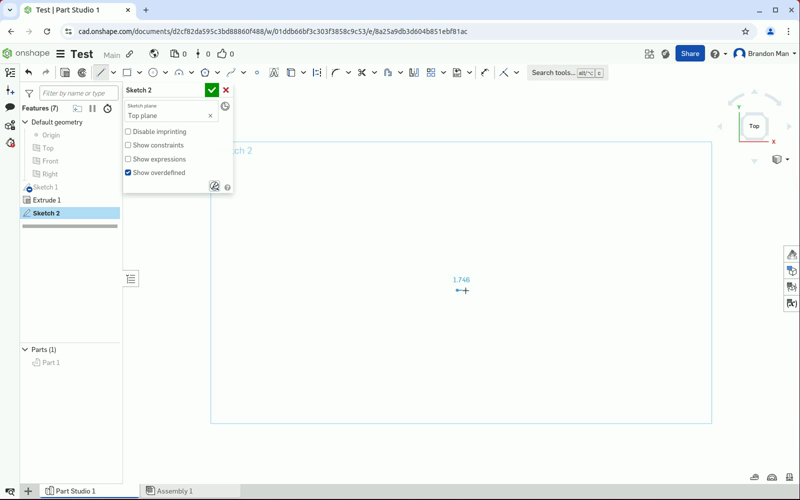
key_down(shift)
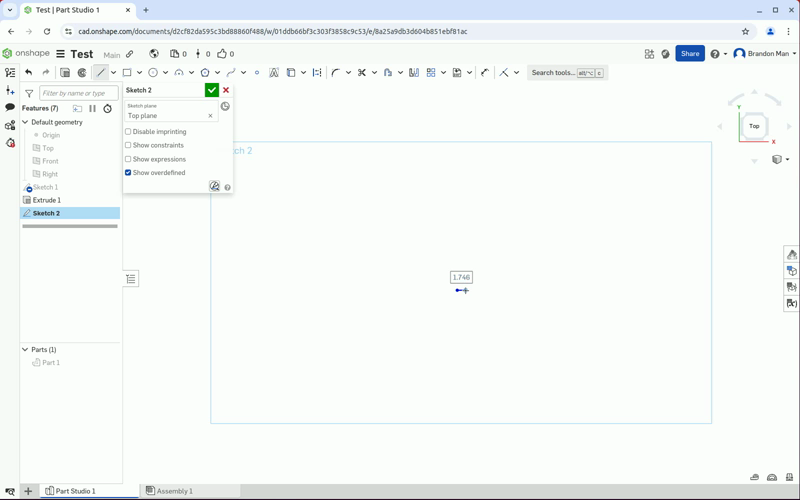
mouse_move(495, 290)
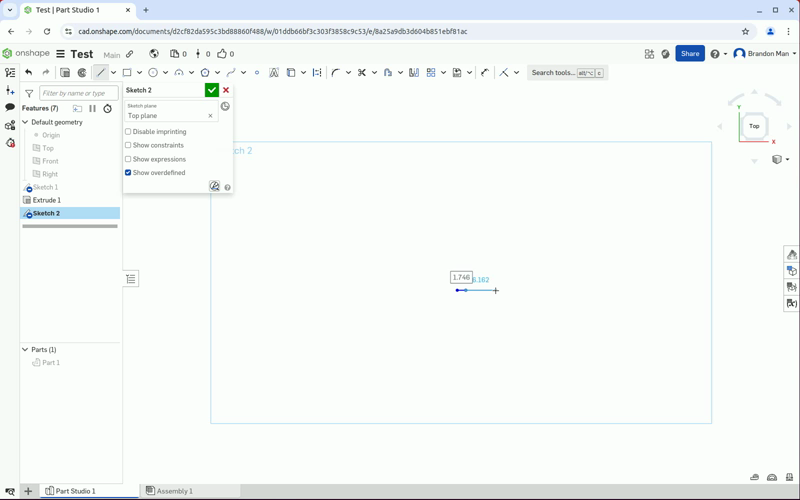
mouse_move(465, 274)
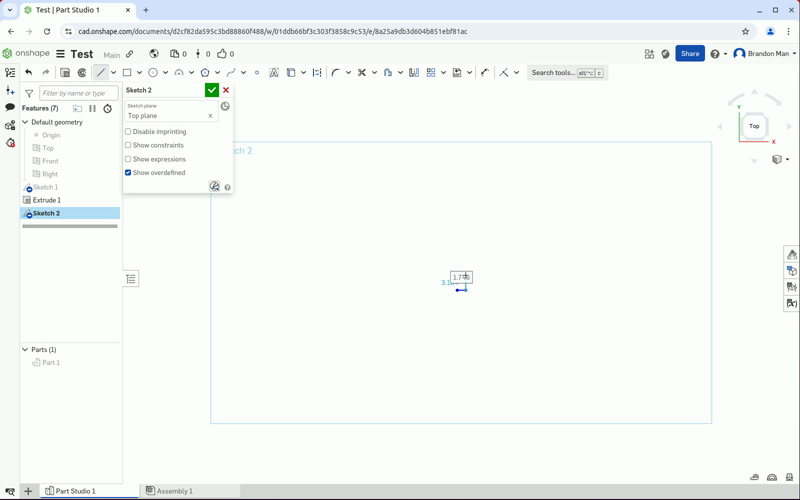
click(465, 274)
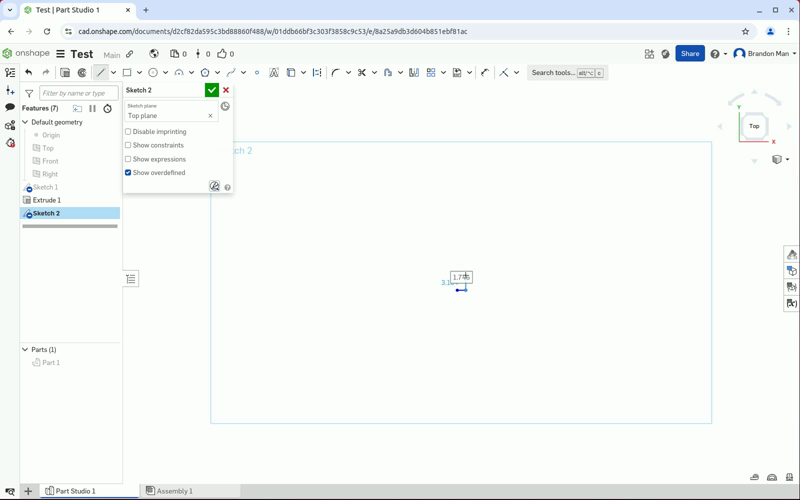
key_up(shift)
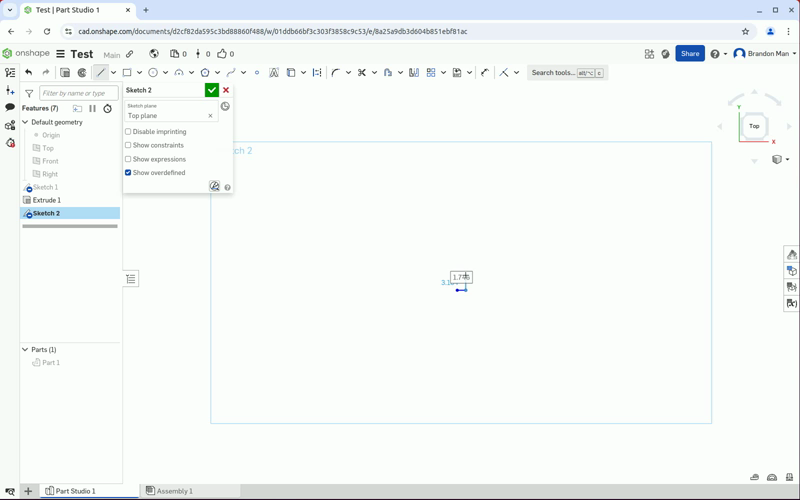
key_down(shift)
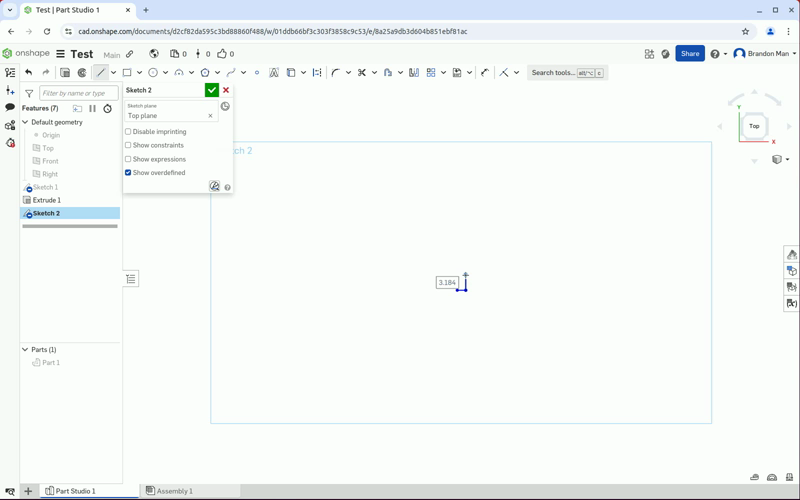
mouse_move(495, 274)
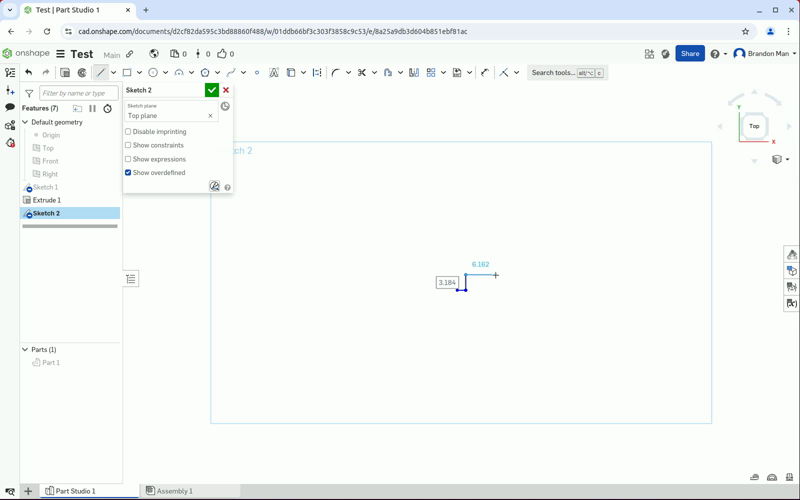
mouse_move(457, 274)
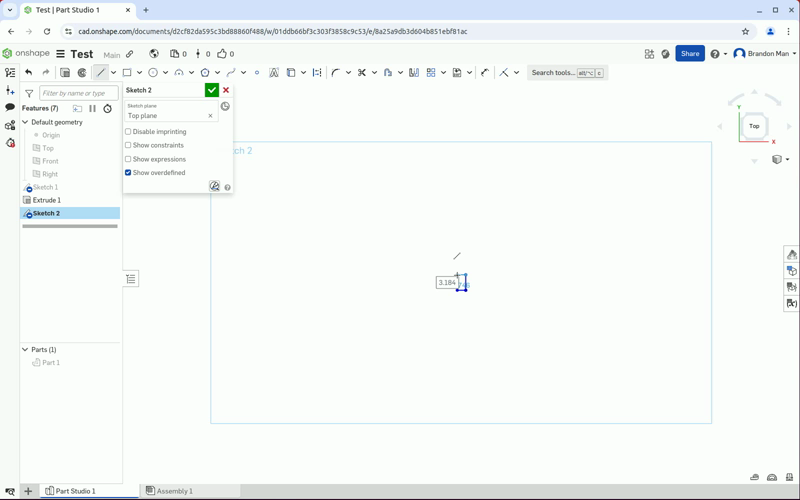
click(457, 274)
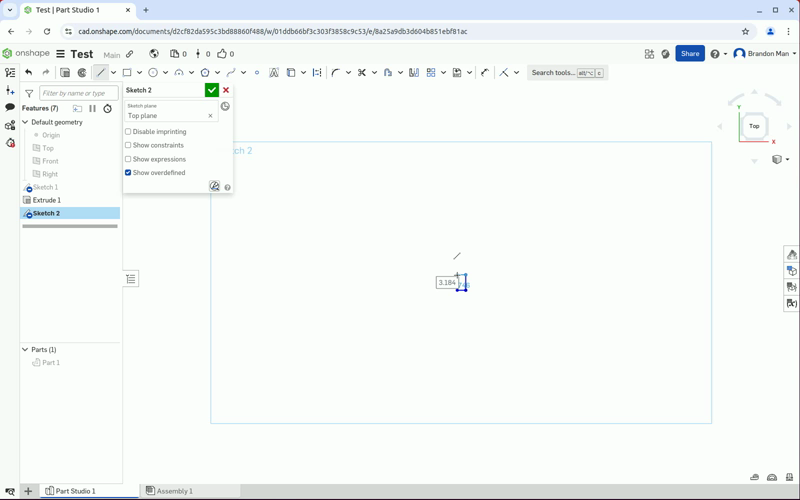
key_up(shift)
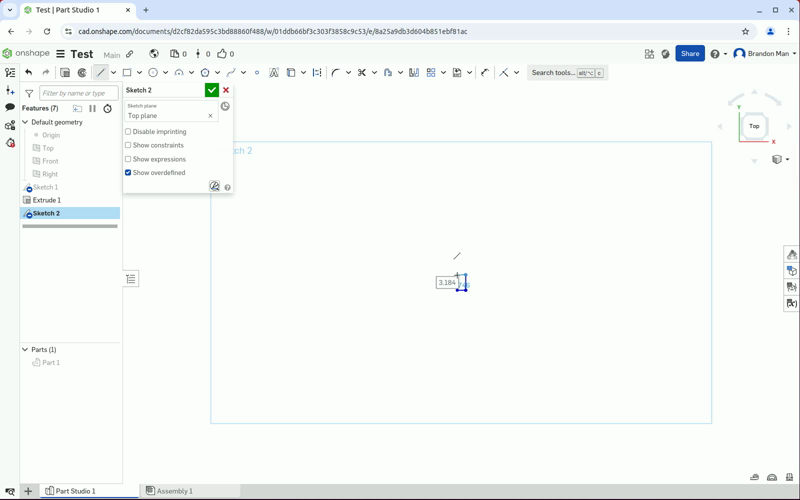
mouse_move(487, 274)
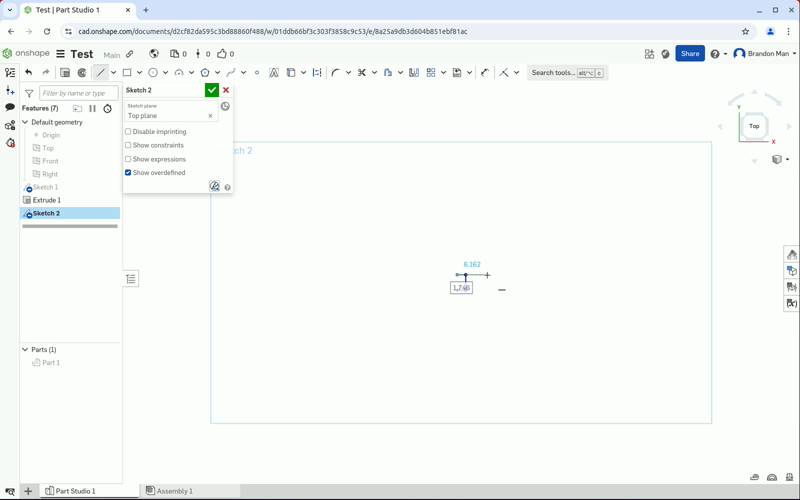
key_down(shift)
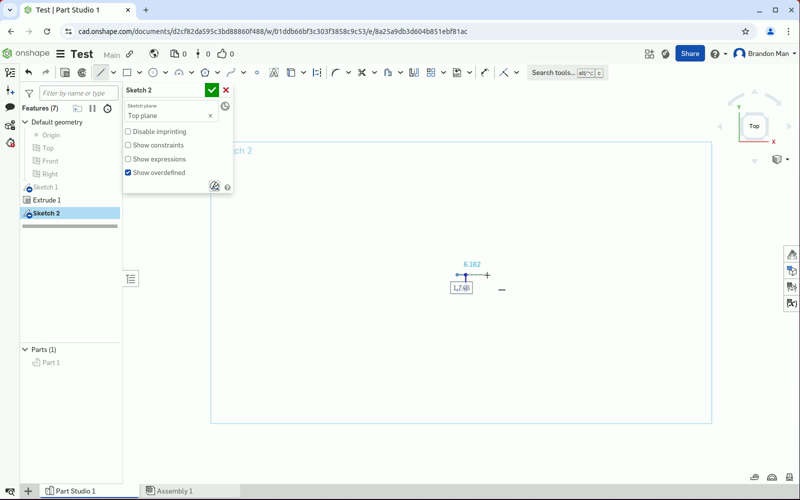
mouse_move(457, 290)
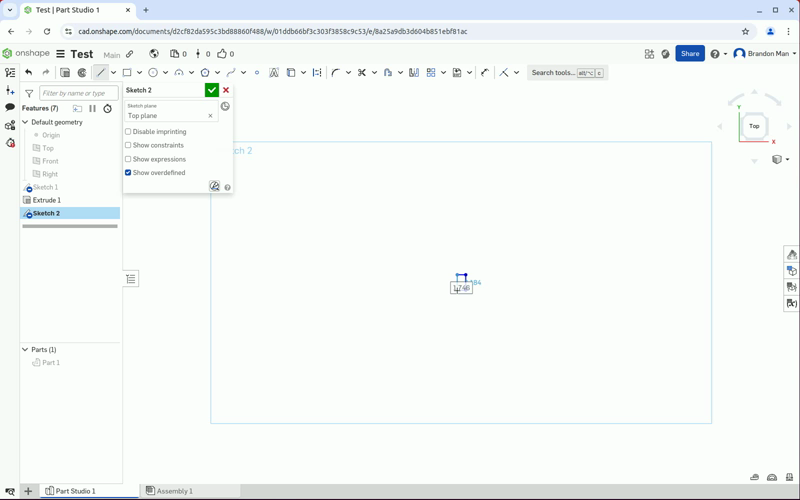
key_up(shift)
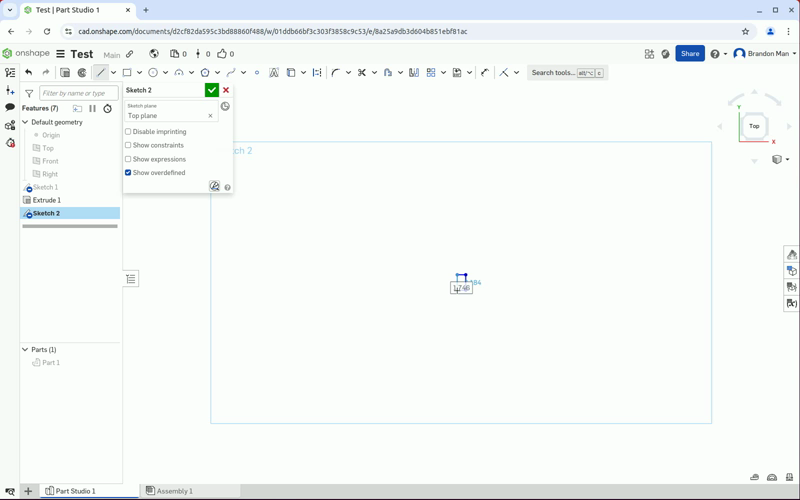
click(457, 290)
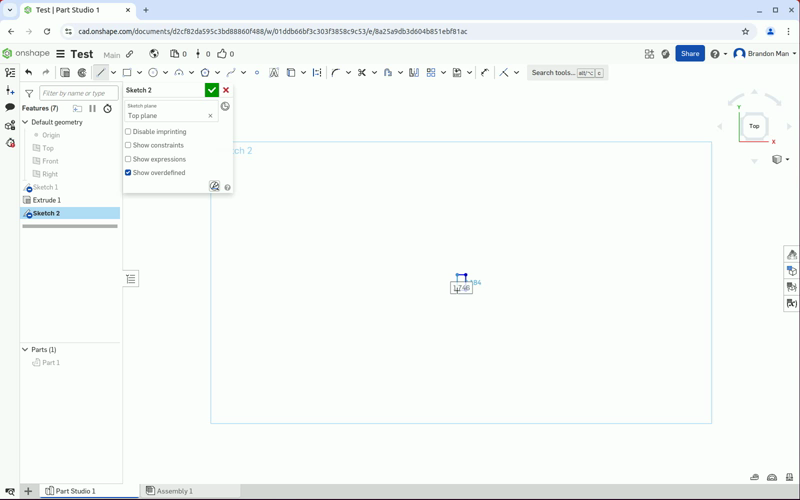
key(esc)
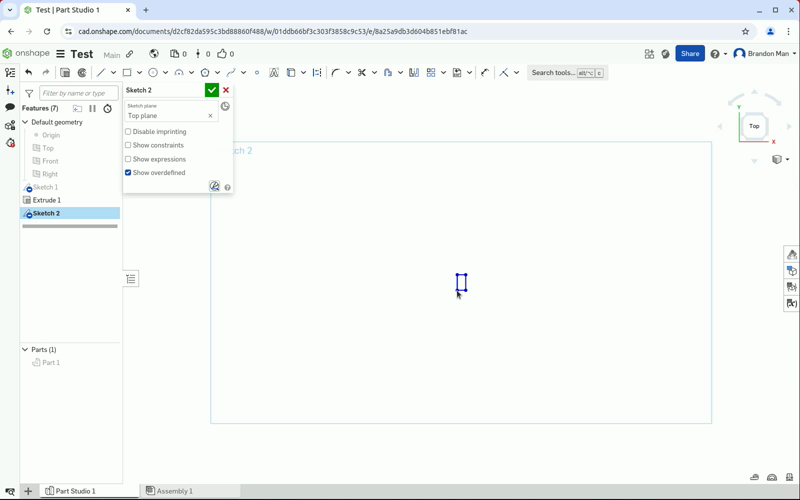
mouse_move(458, 279)
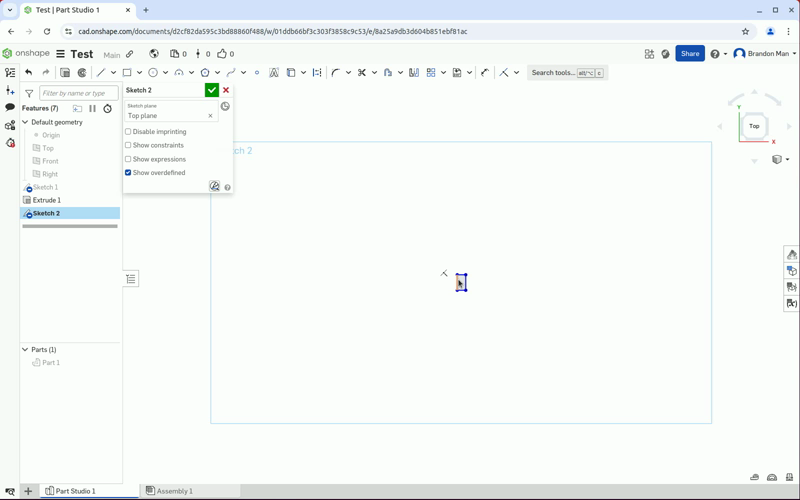
scroll(6)
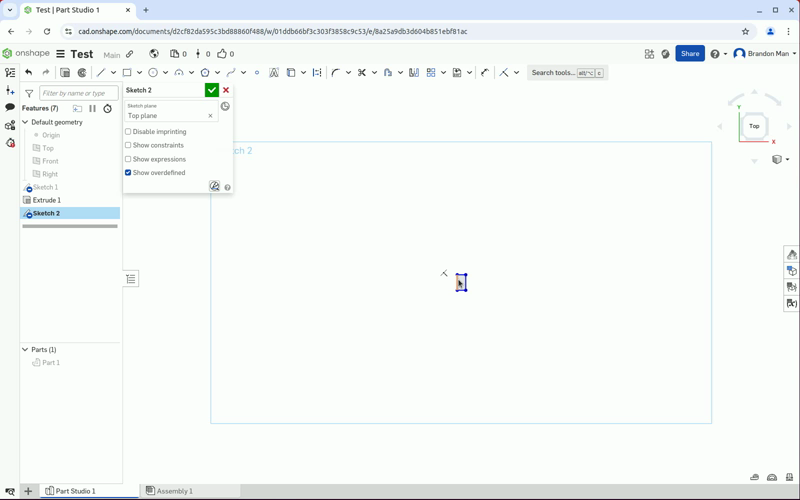
scroll(6)
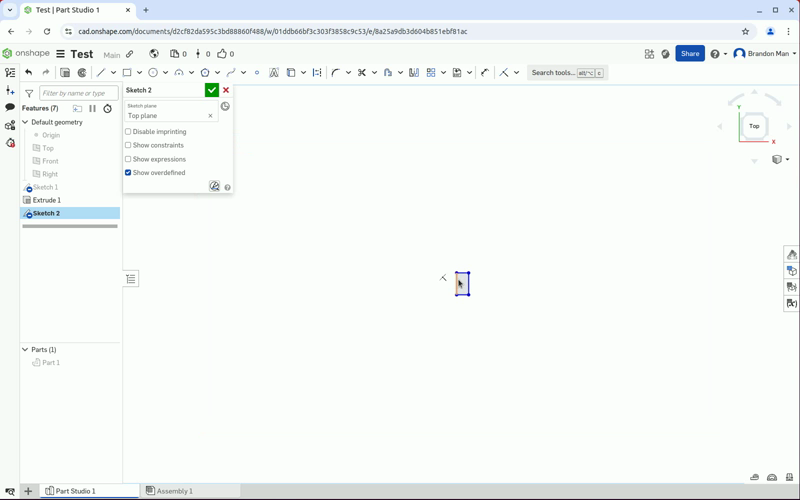
scroll(6)
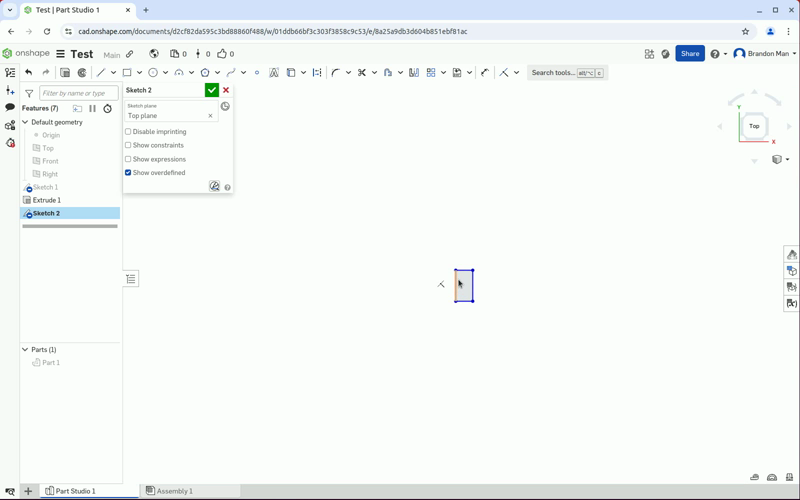
scroll(6)
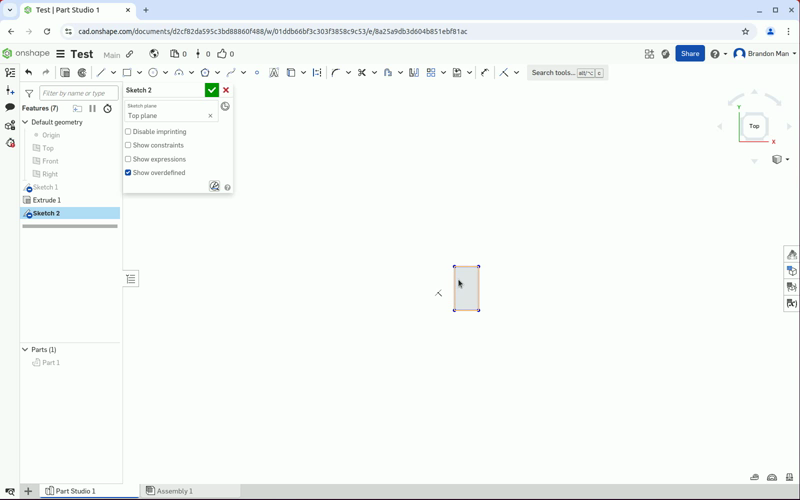
scroll(6)
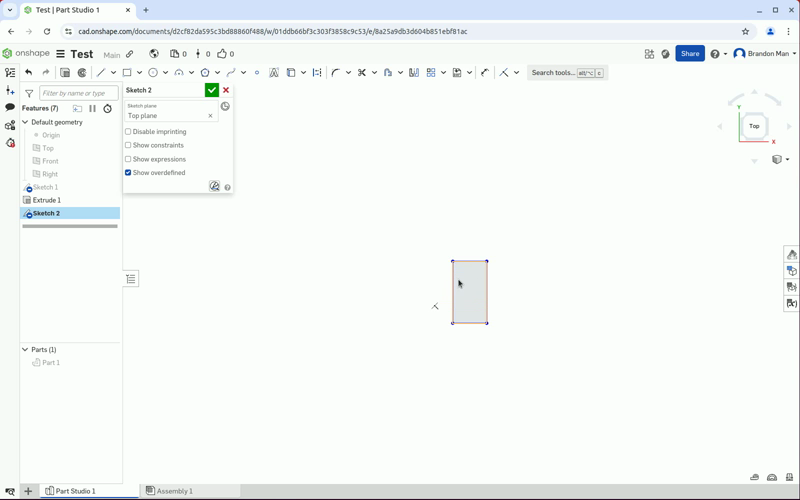
scroll(6)
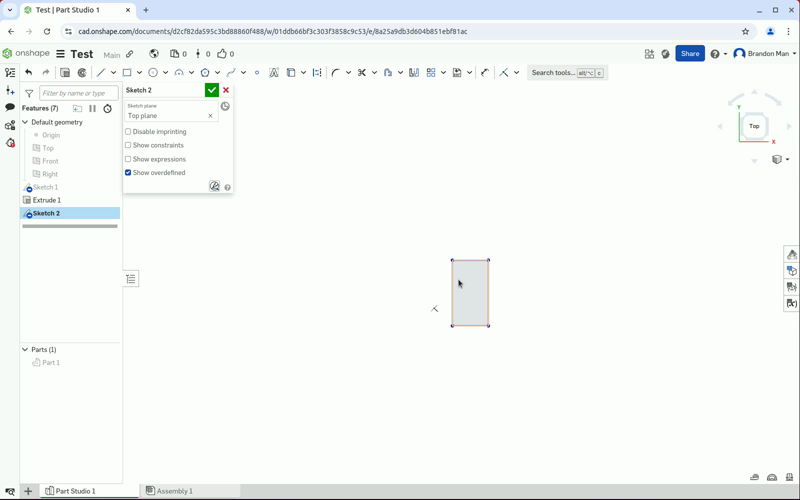
scroll(6)
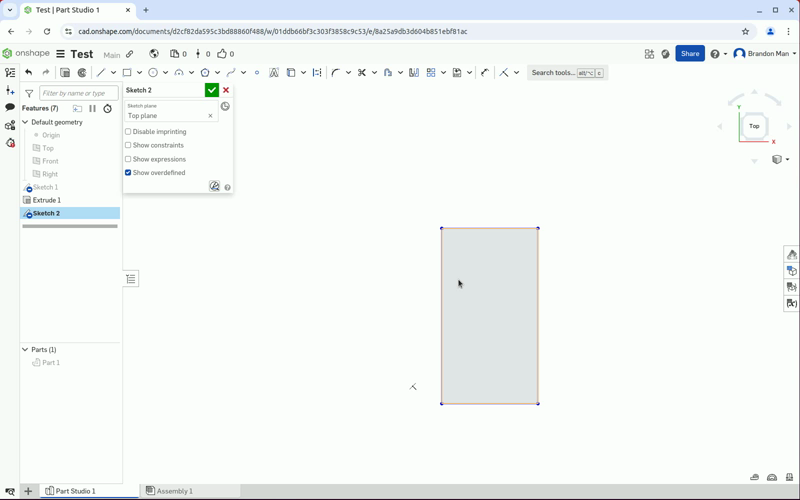
click(458, 279)
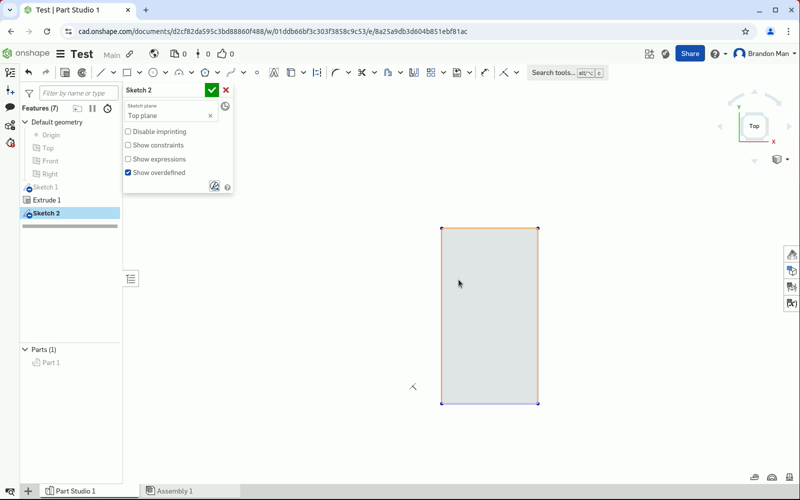
scroll(-6)
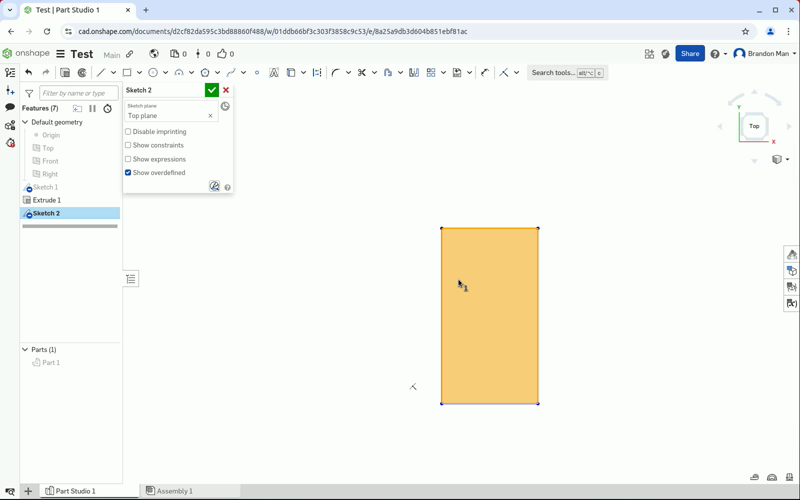
scroll(-6)
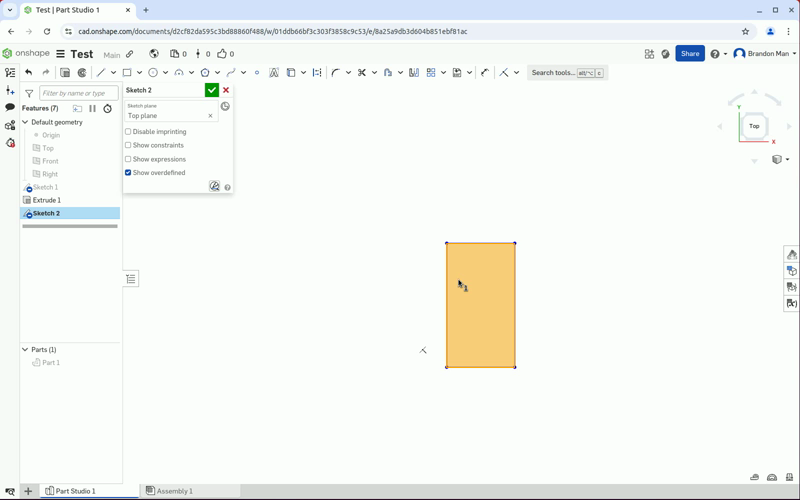
scroll(-6)
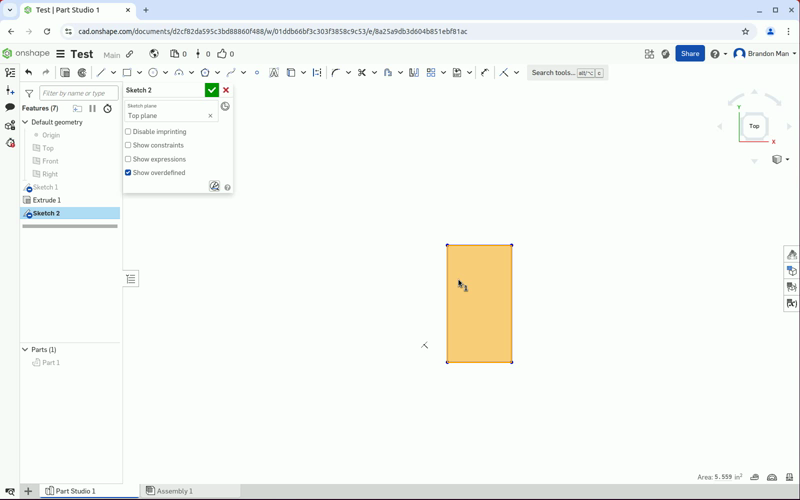
scroll(-6)
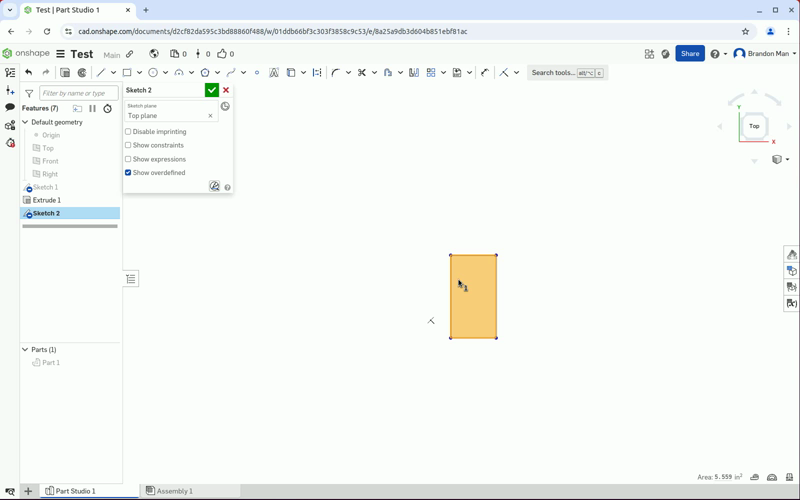
scroll(-6)
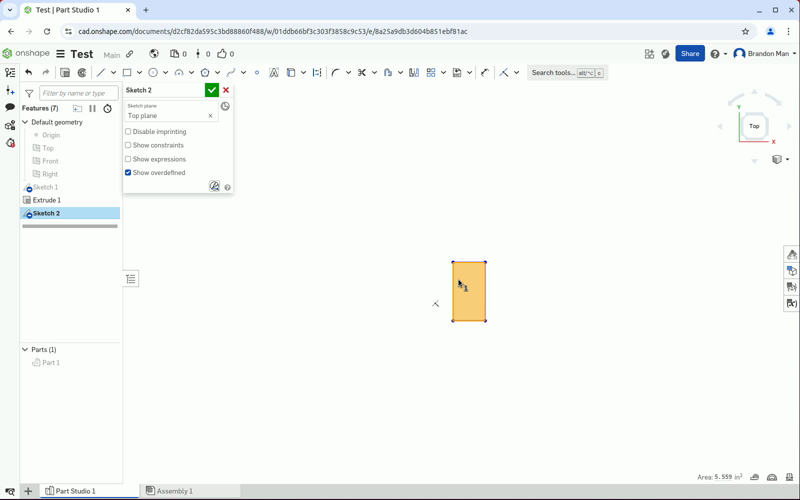
scroll(-6)
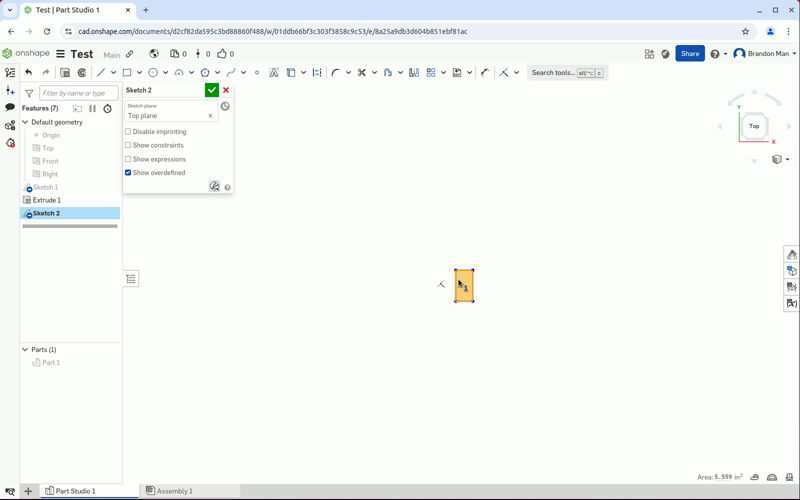
scroll(-6)
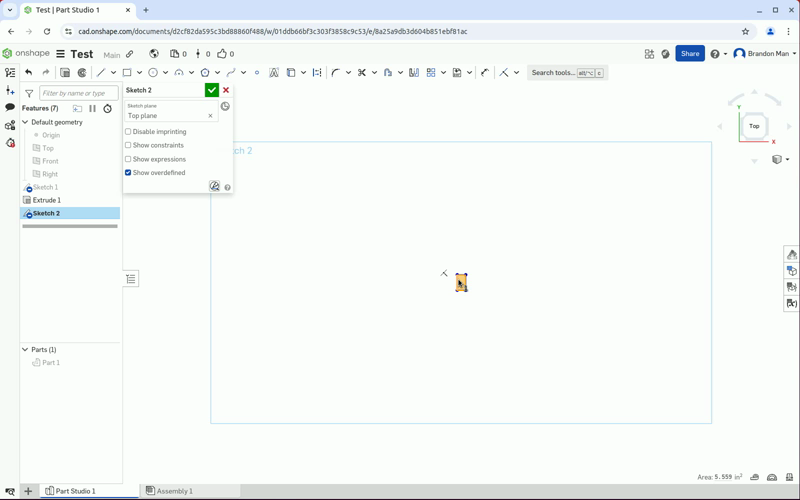
mouse_move(73, 352)
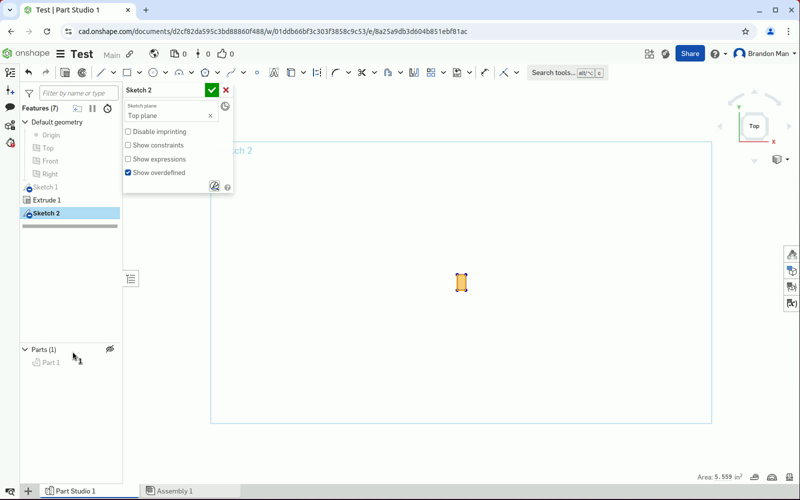
key(shift+y)
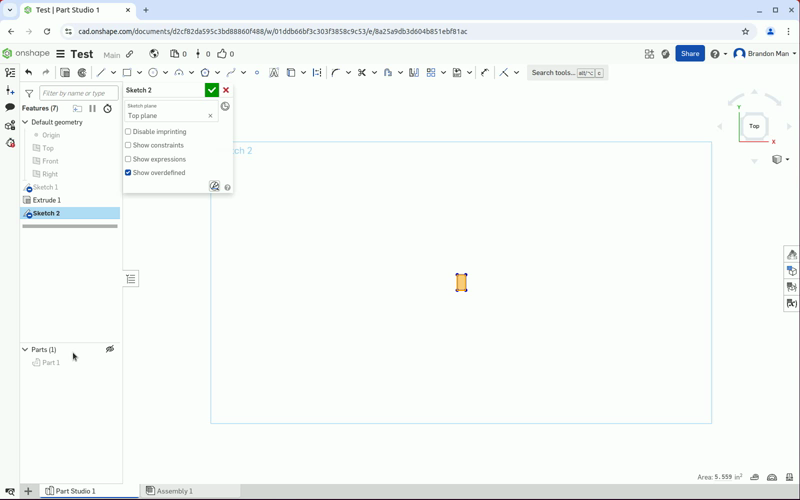
key(shift+e)
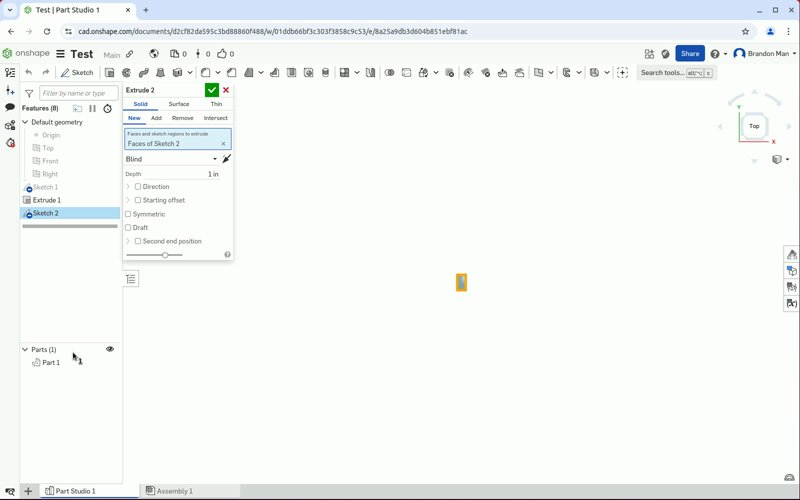
mouse_move(143, 106)
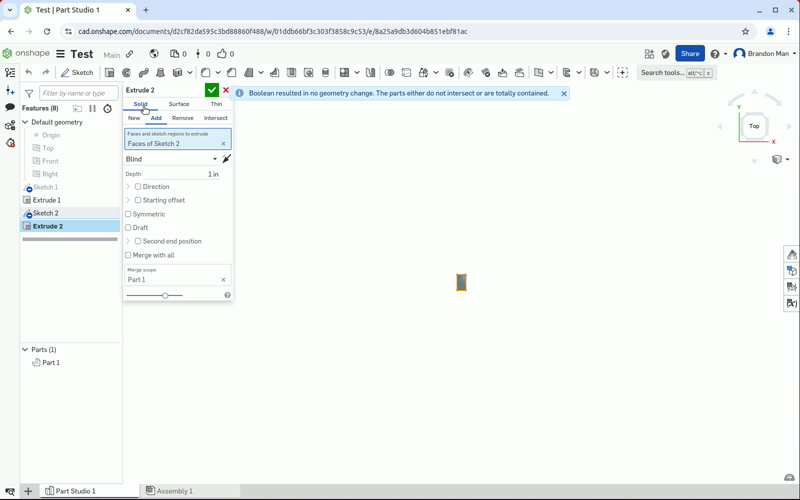
click(143, 106)
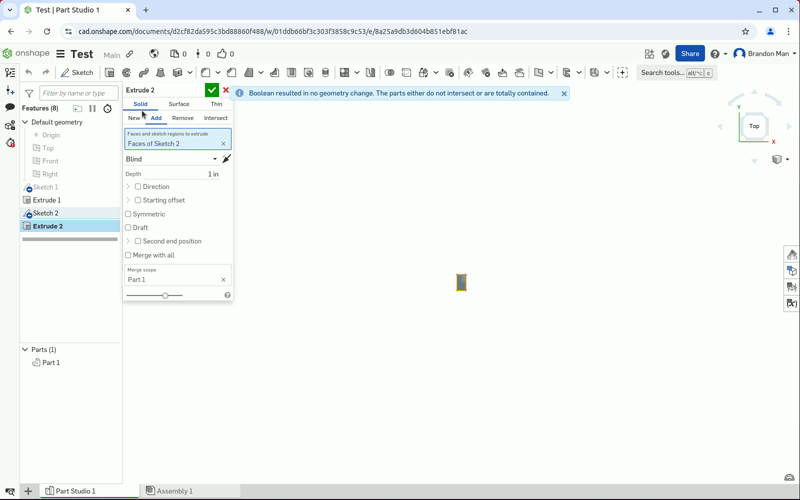
mouse_move(137, 120)
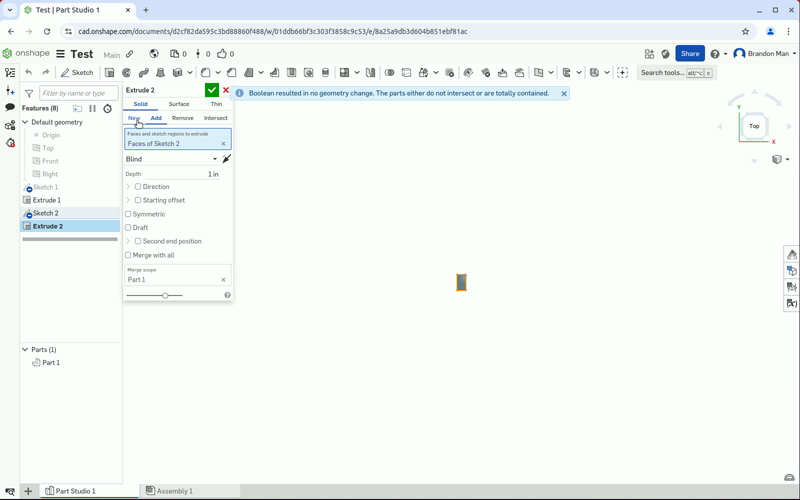
click(137, 120)
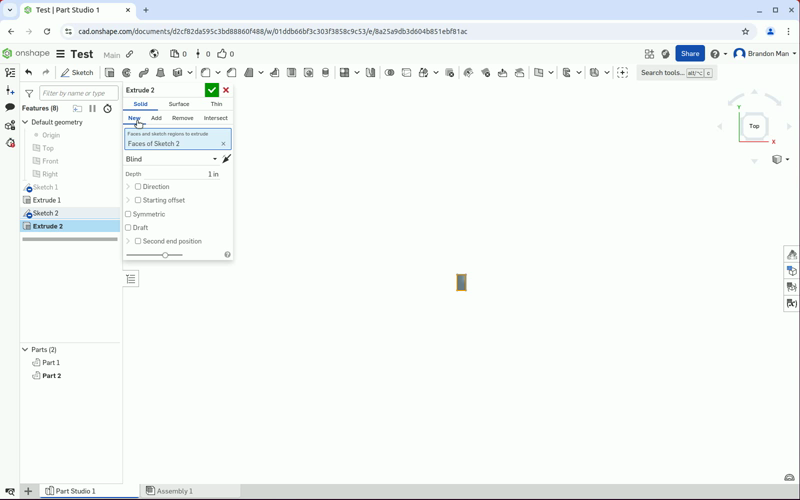
key(tab, 4)
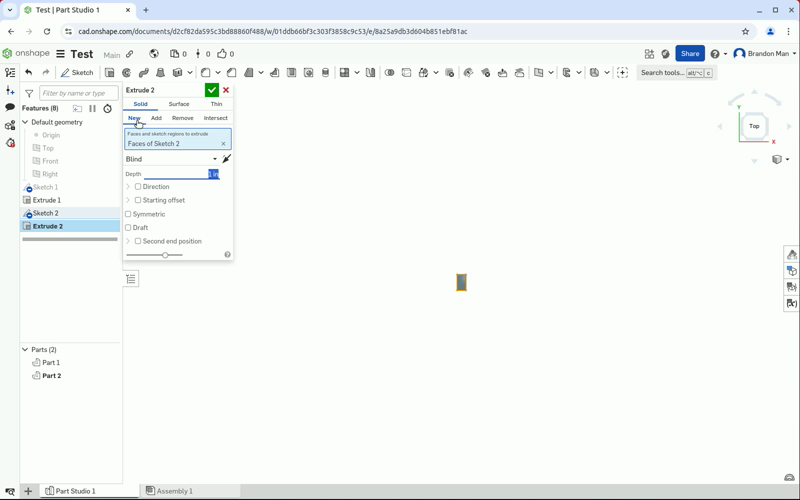
text(10.591)
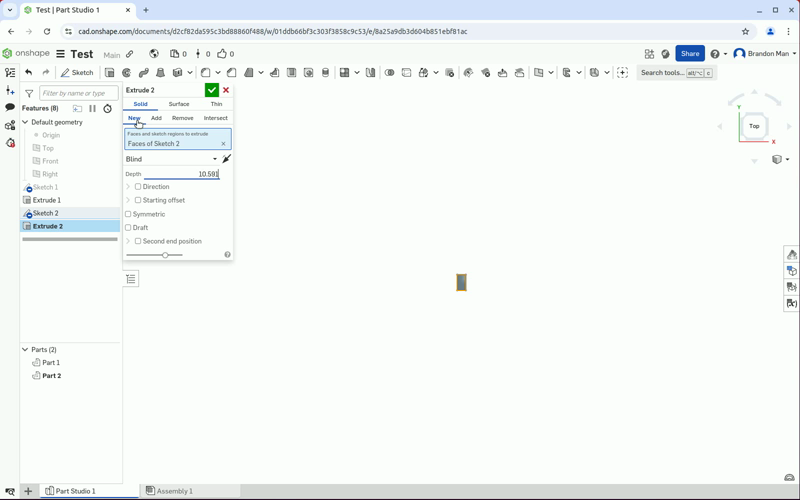
key(enter)
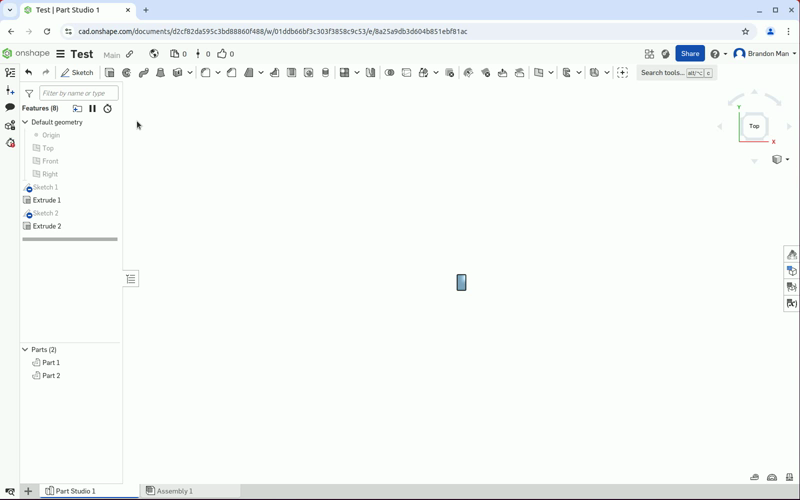
key(shift+h)
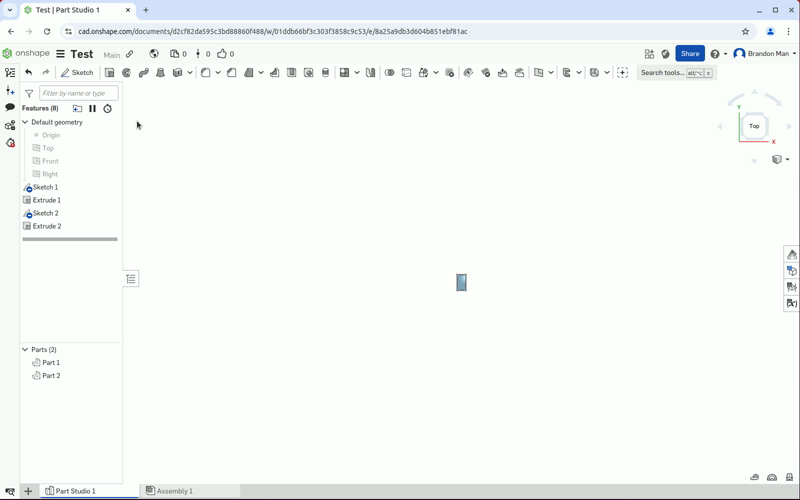
key(shift+h)
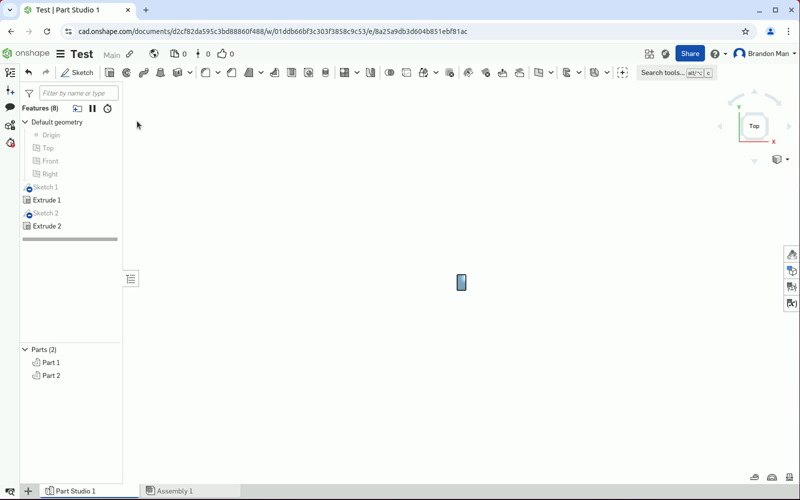
mouse_move(73, 189)
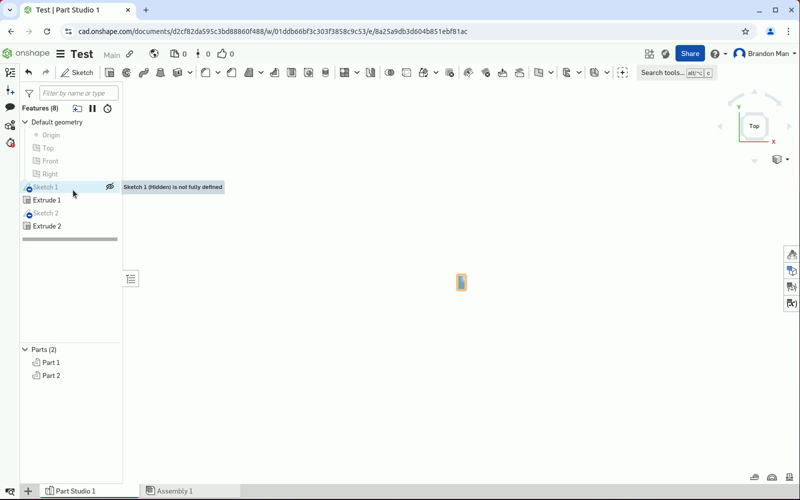
click(73, 189)
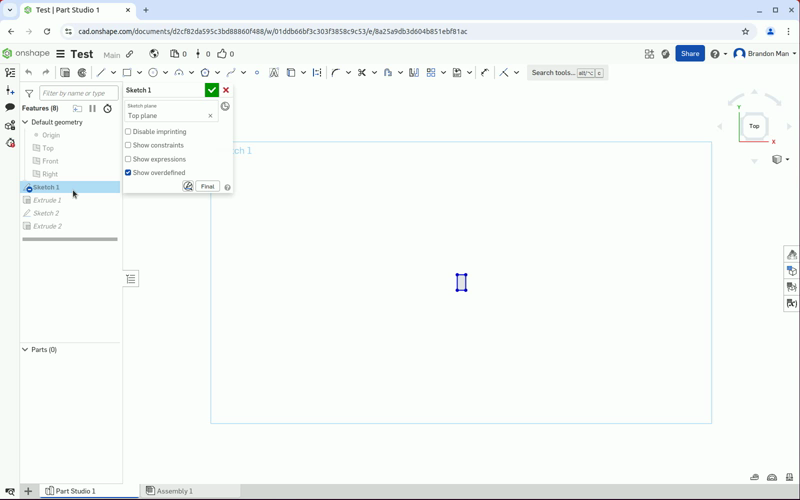
mouse_move(229, 92)
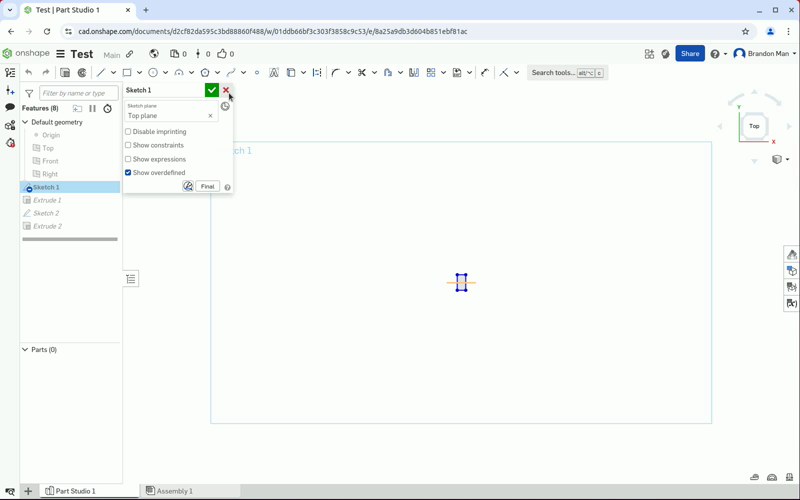
click(229, 92)
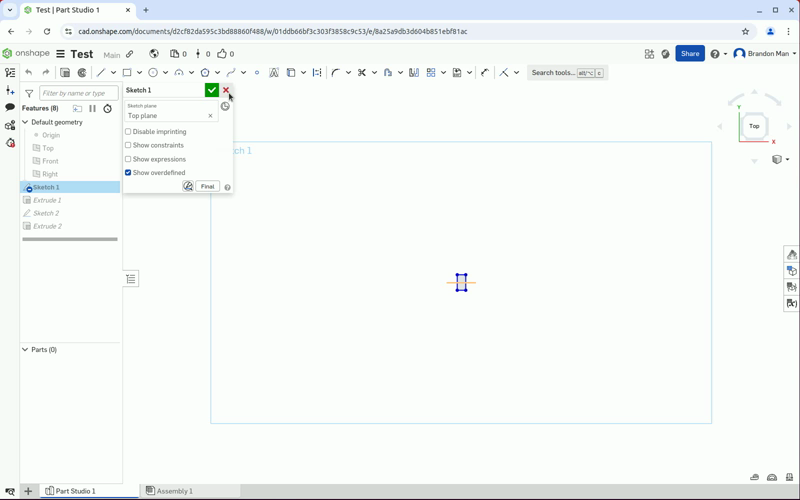
key(shift+s)
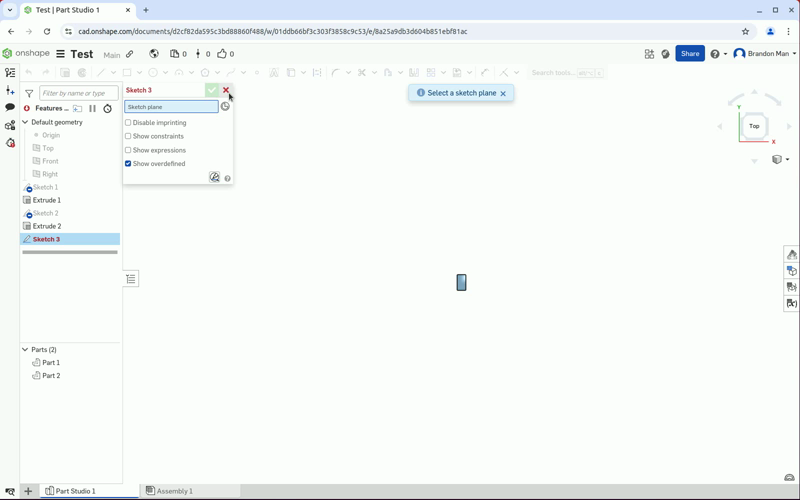
mouse_move(73, 150)
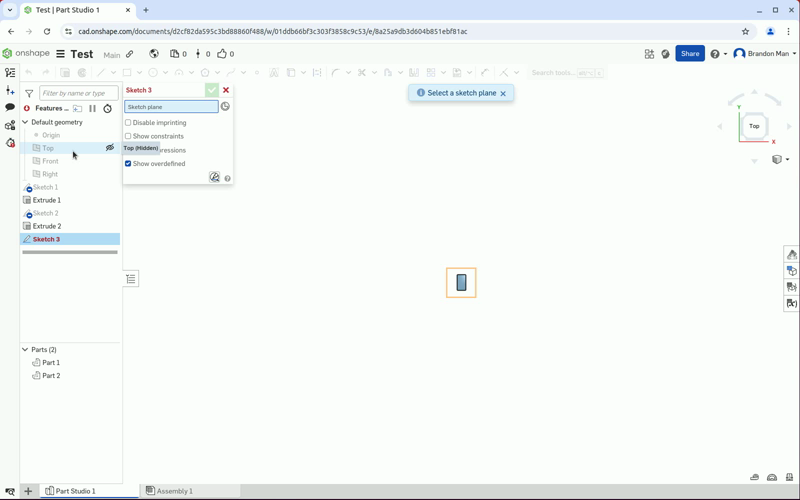
click(73, 150)
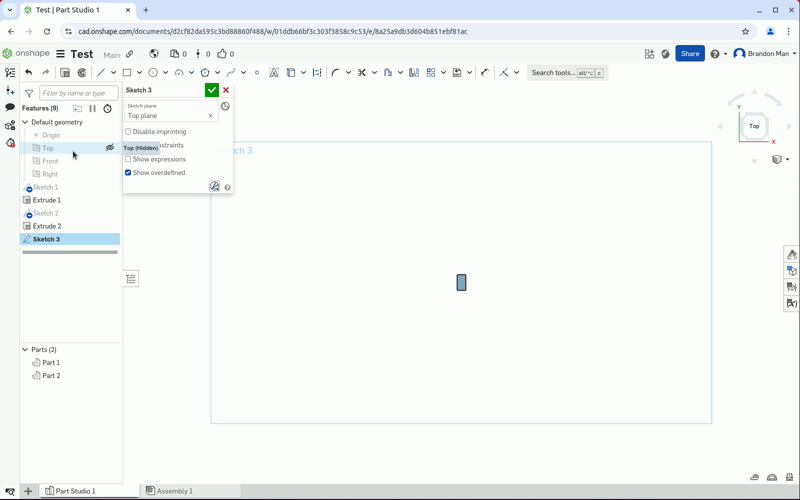
mouse_move(73, 352)
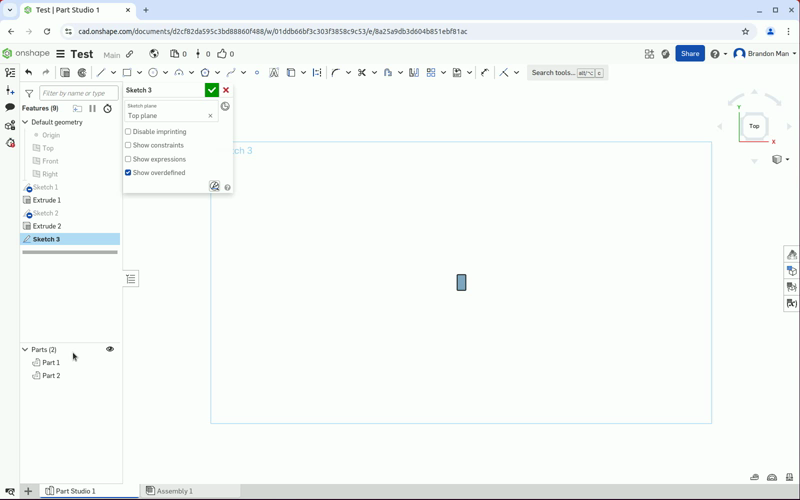
key(y)
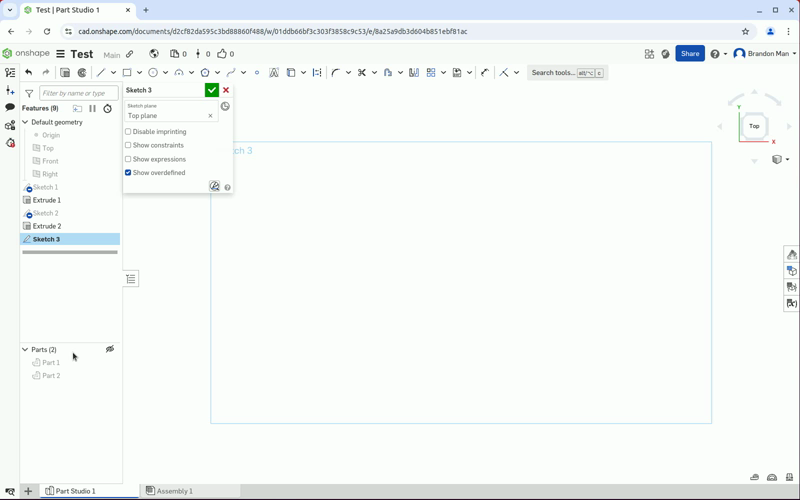
key(l)
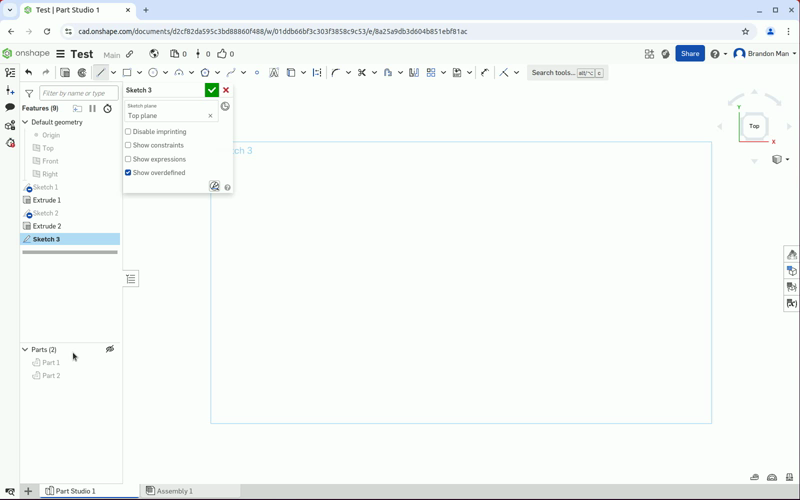
key_down(shift)
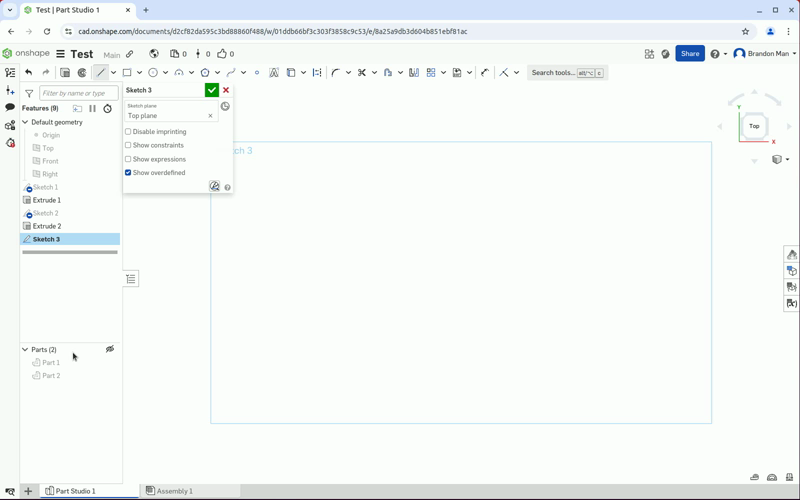
mouse_move(457, 290)
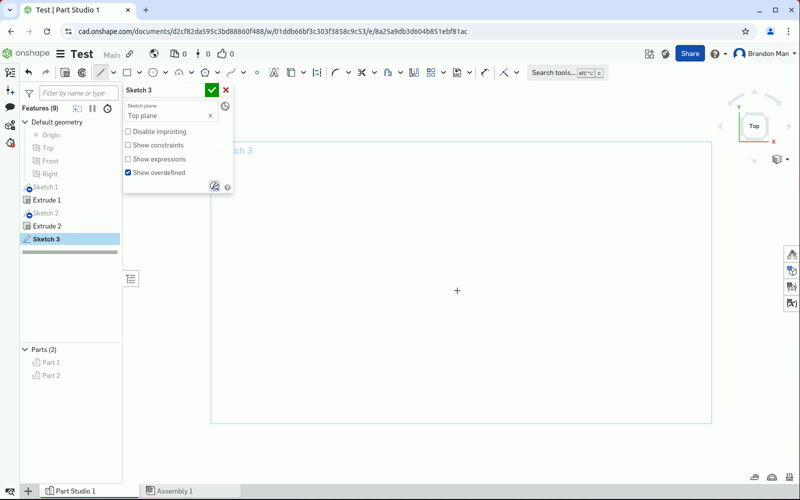
click(457, 290)
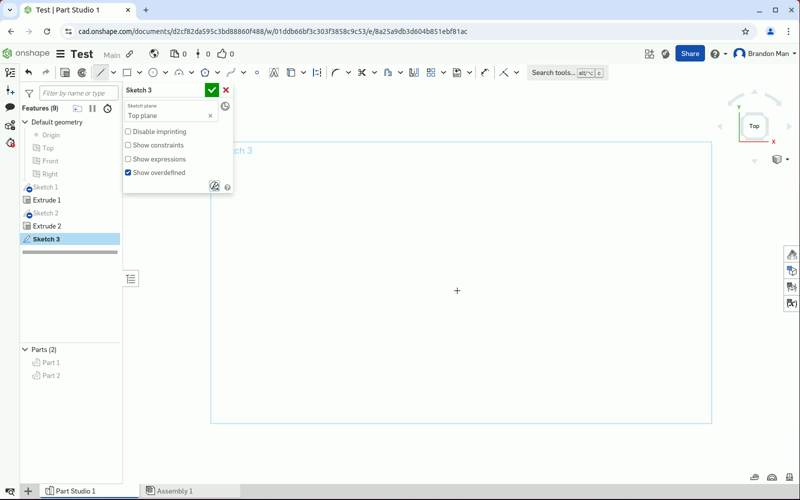
key_up(shift)
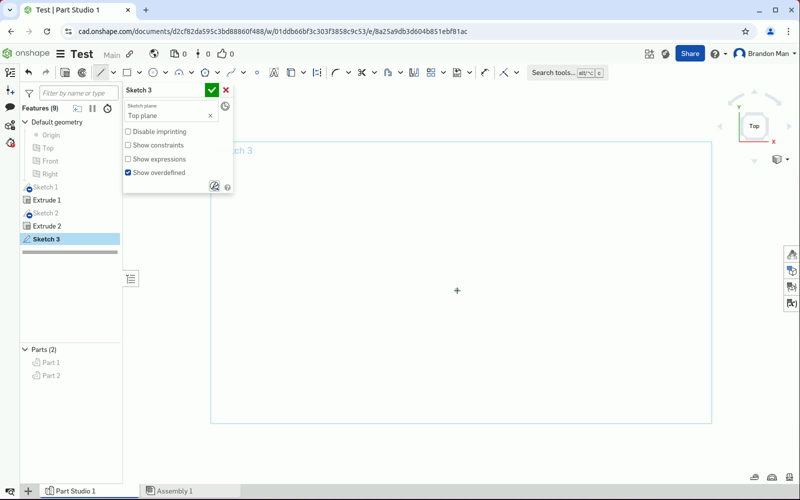
key_down(shift)
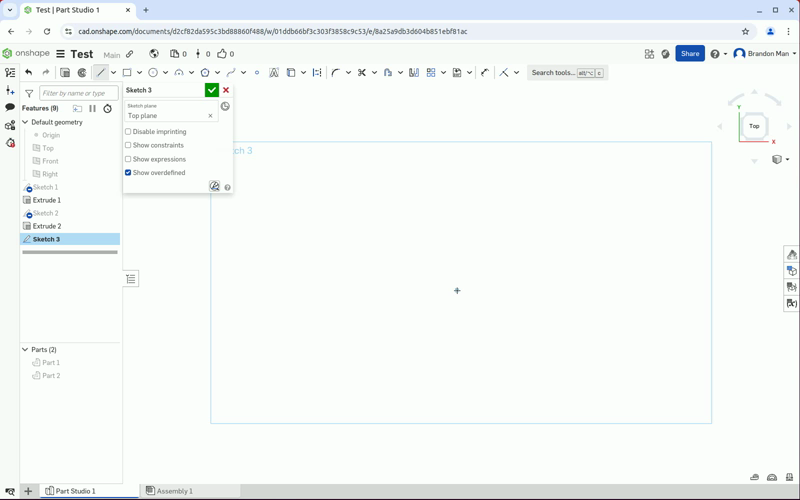
mouse_move(487, 290)
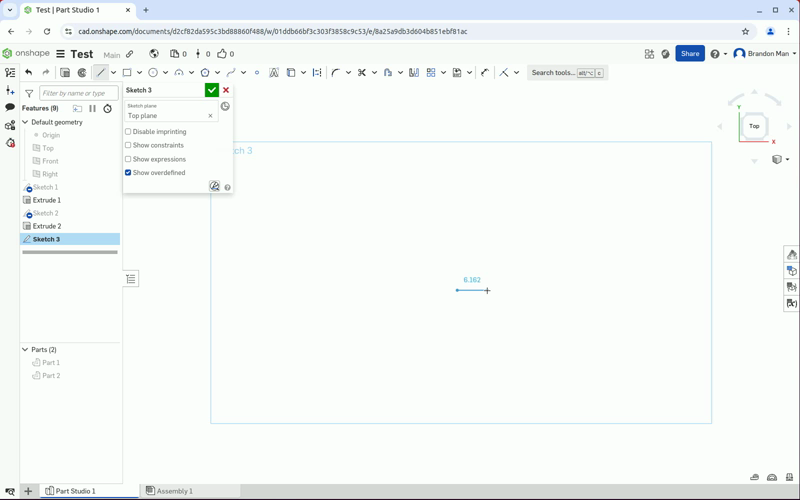
mouse_move(465, 290)
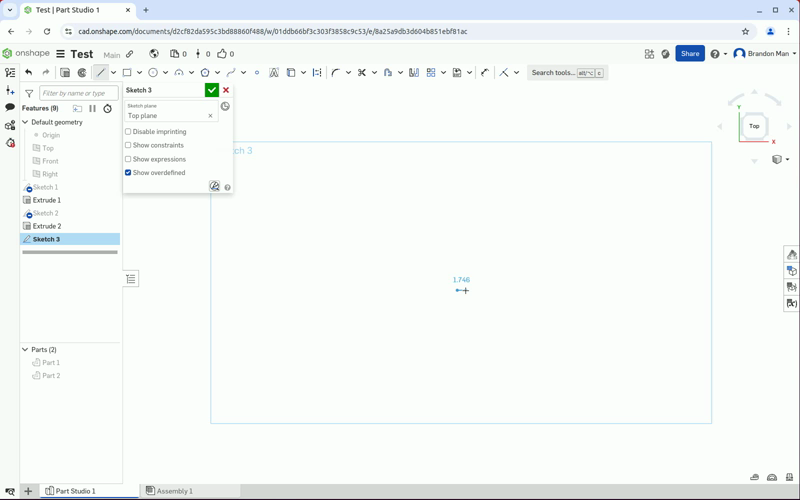
click(465, 290)
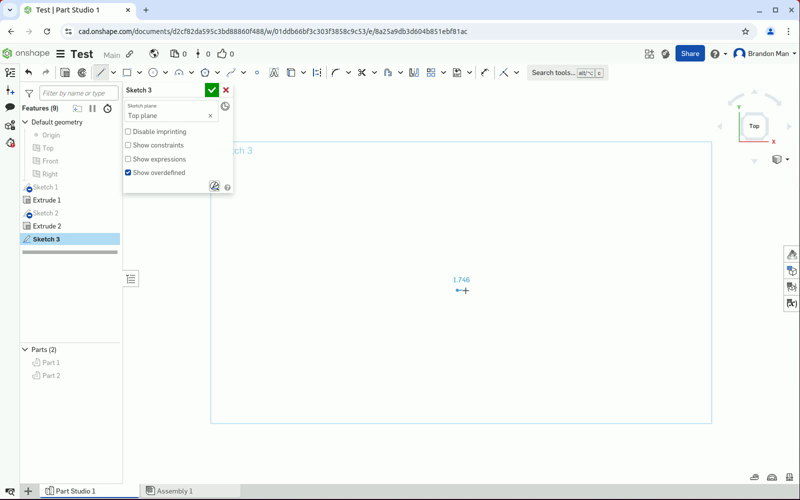
key_up(shift)
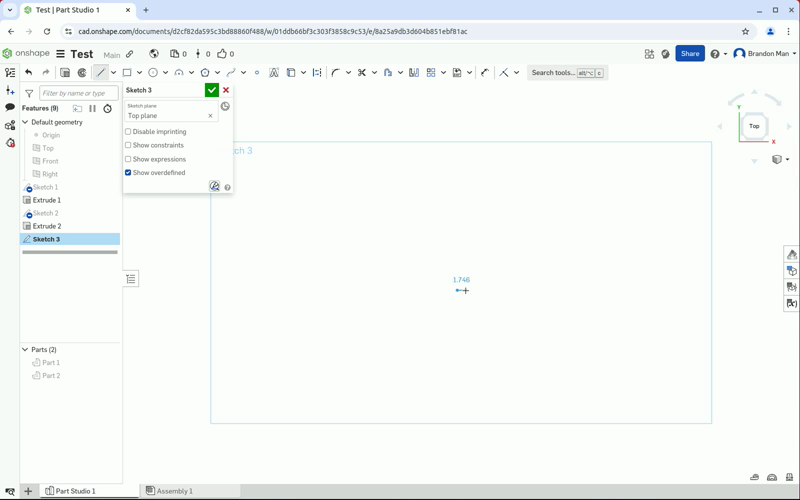
key_down(shift)
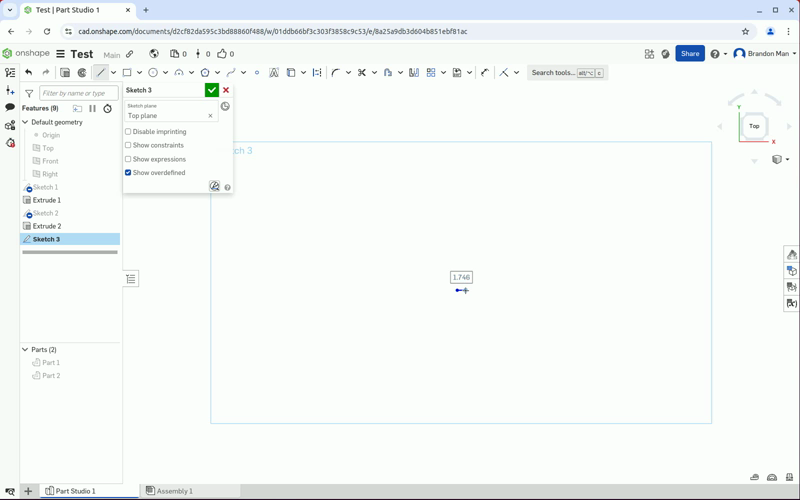
mouse_move(495, 290)
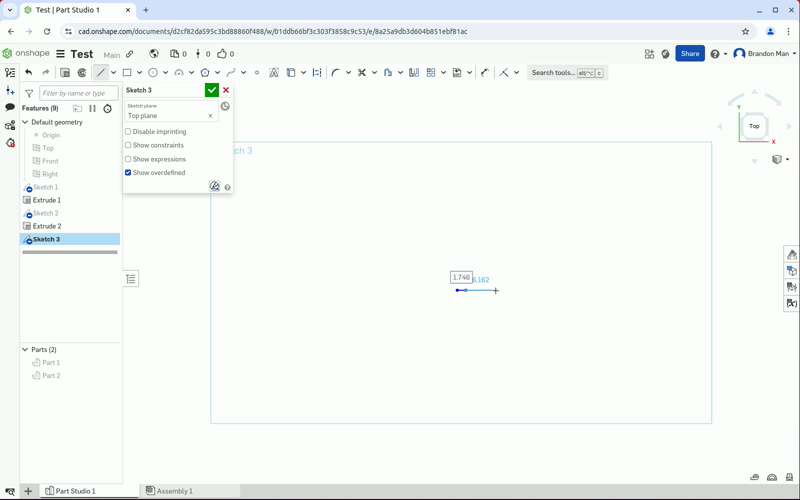
mouse_move(465, 274)
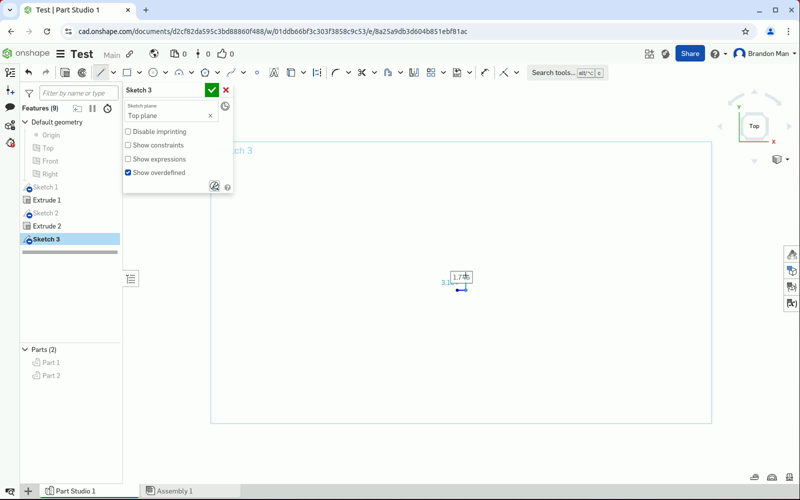
click(465, 274)
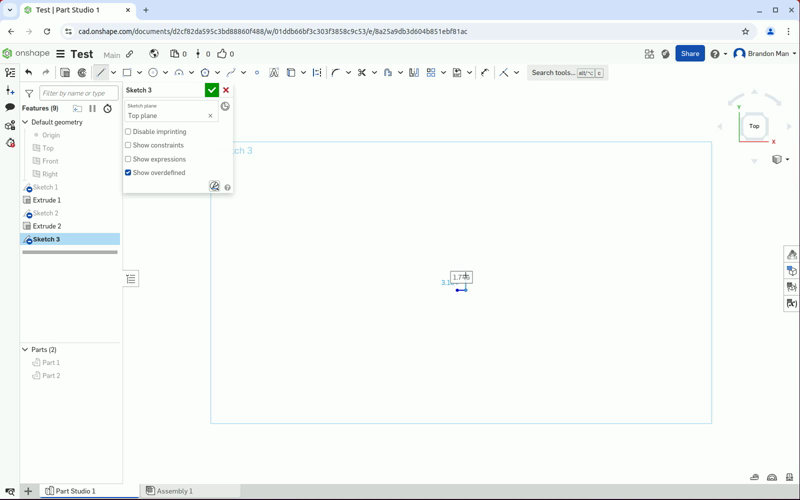
key_up(shift)
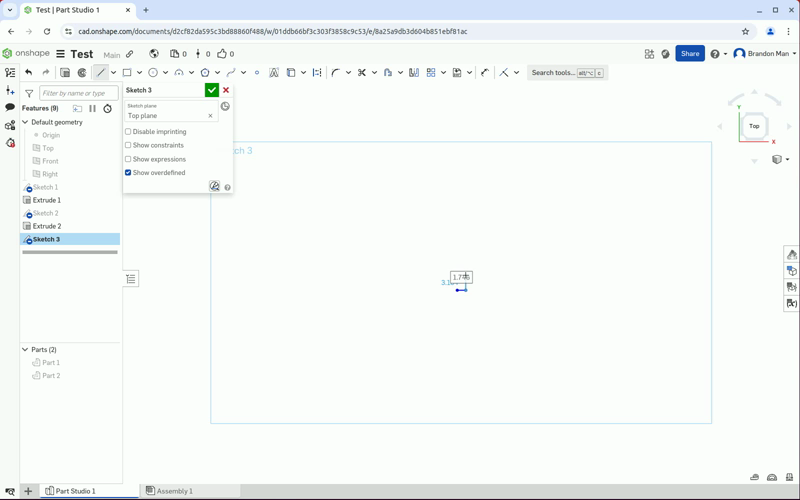
key_down(shift)
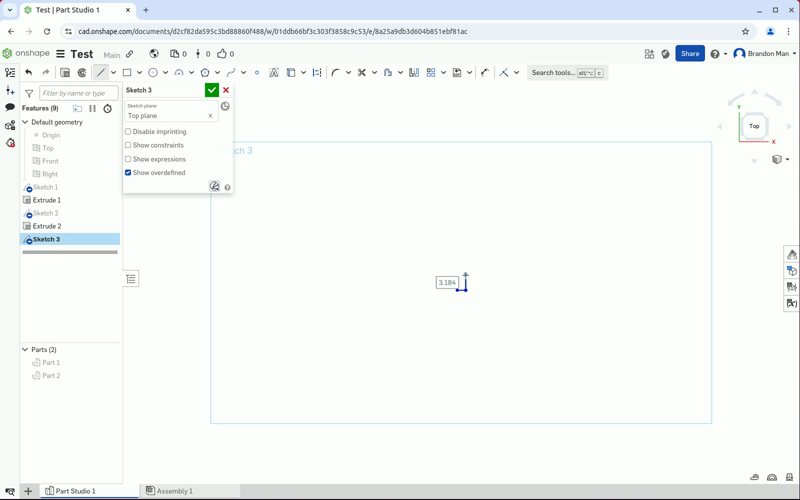
mouse_move(495, 274)
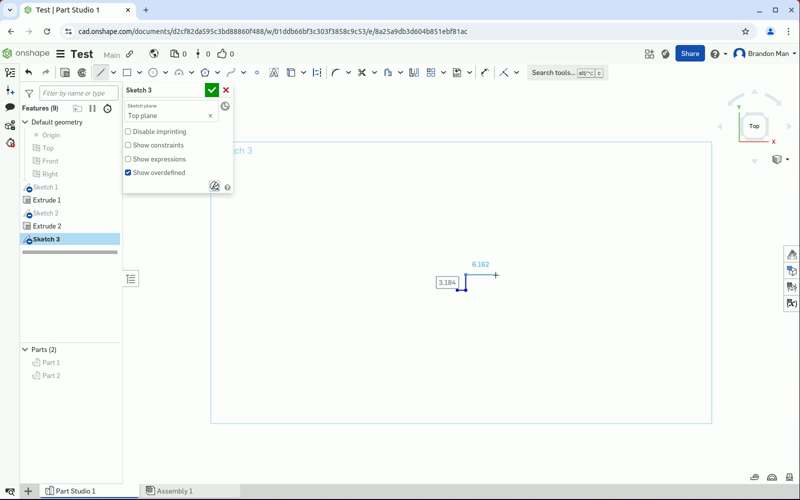
mouse_move(457, 274)
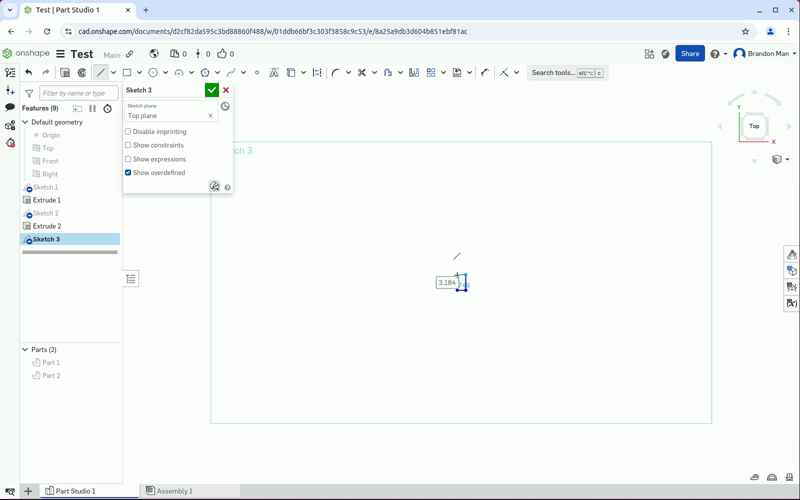
click(457, 274)
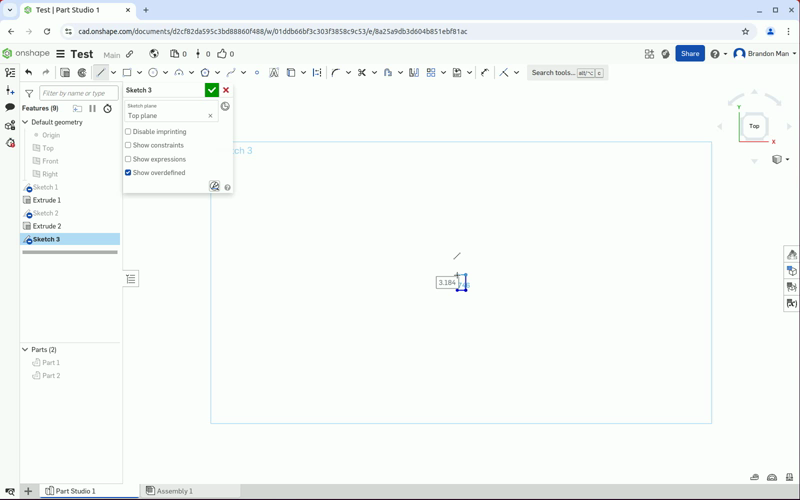
key_up(shift)
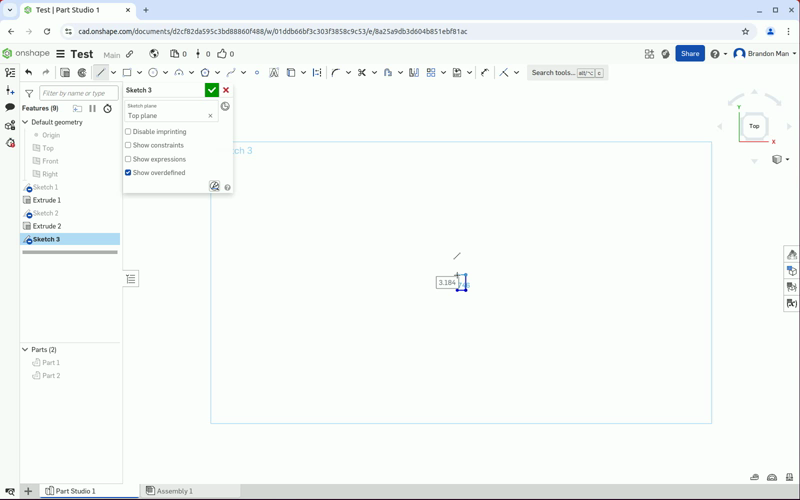
mouse_move(487, 274)
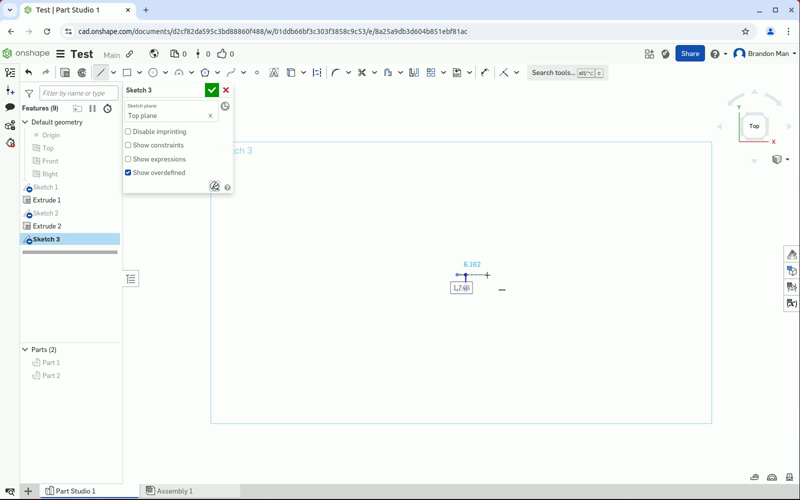
key_down(shift)
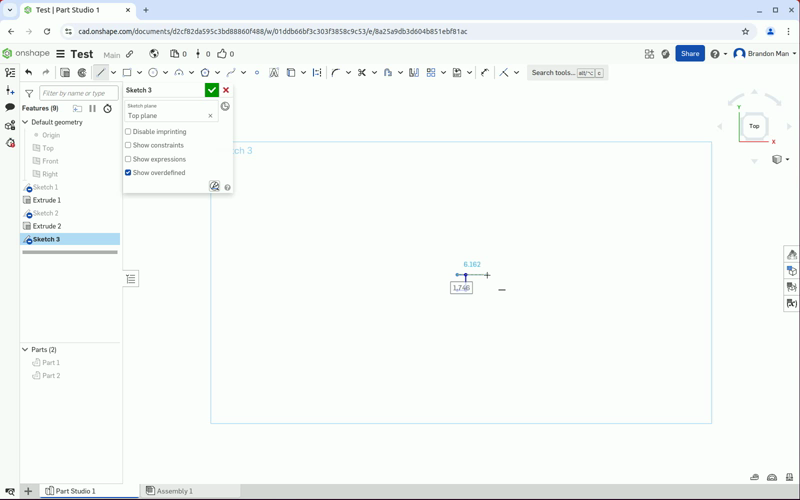
mouse_move(457, 290)
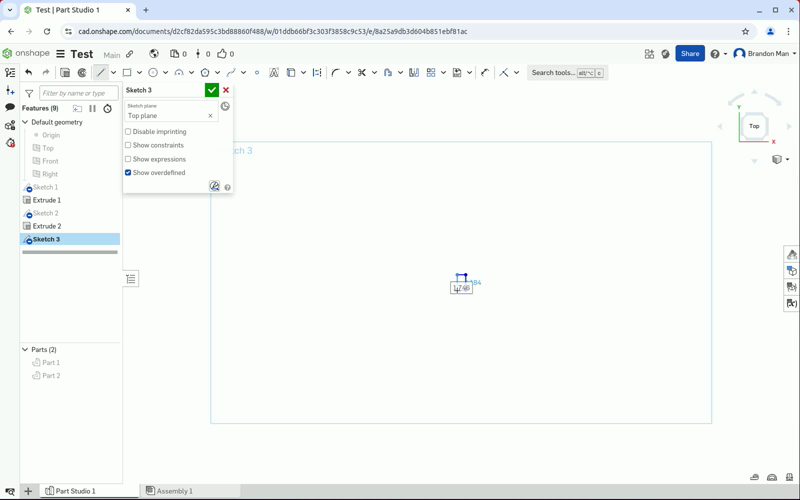
key_up(shift)
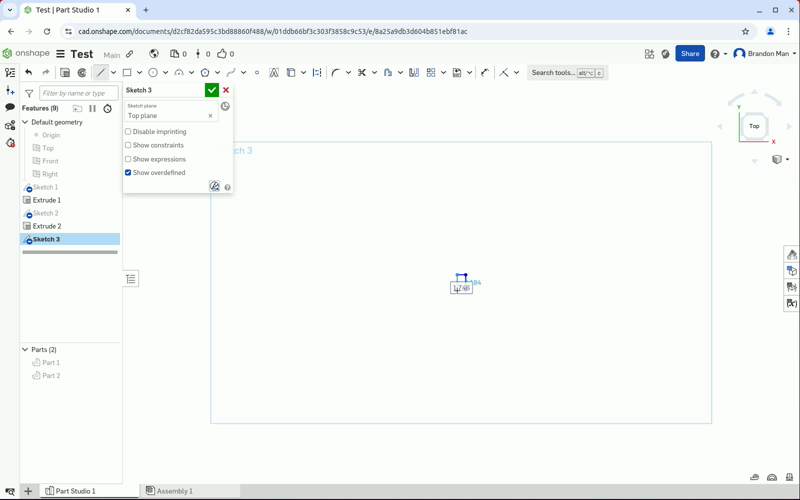
click(457, 290)
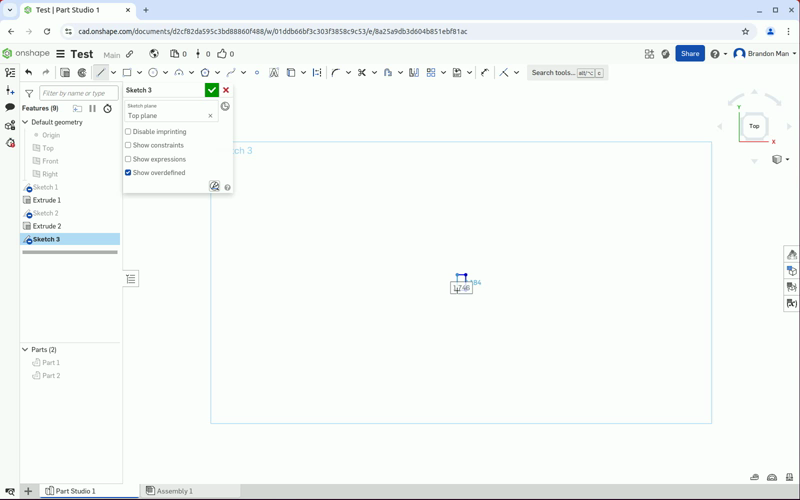
key(esc)
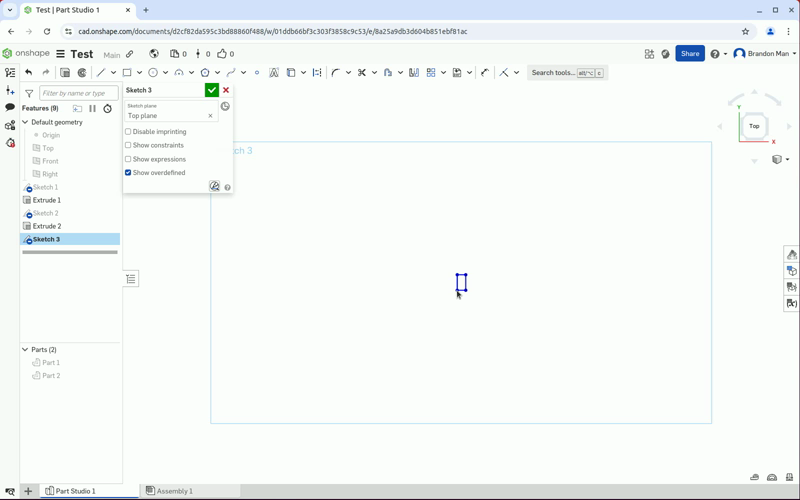
mouse_move(461, 278)
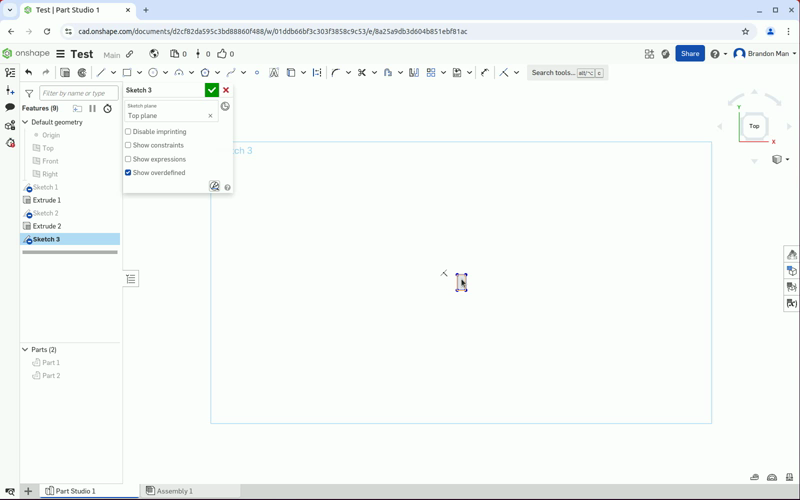
scroll(6)
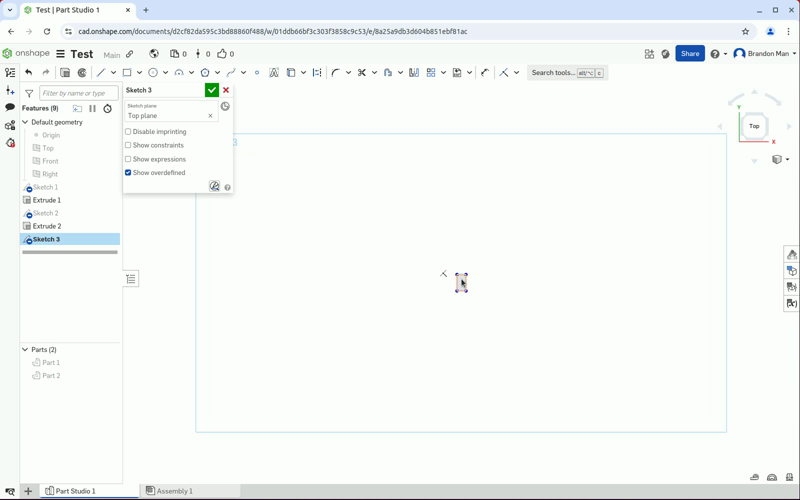
scroll(6)
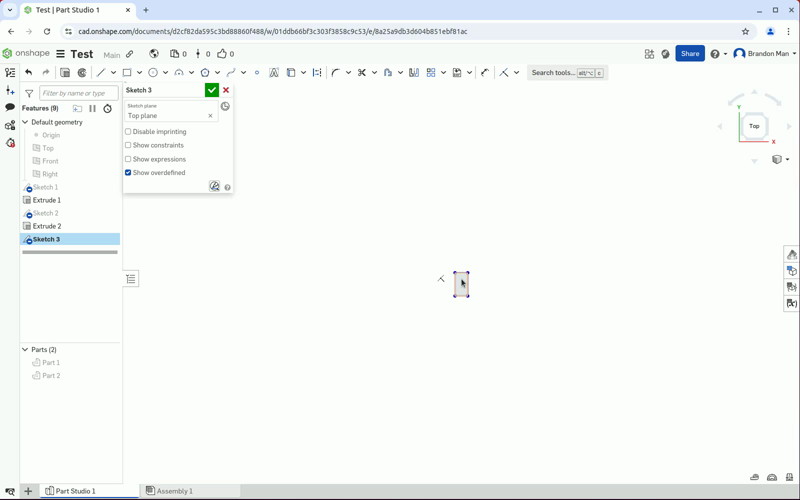
scroll(6)
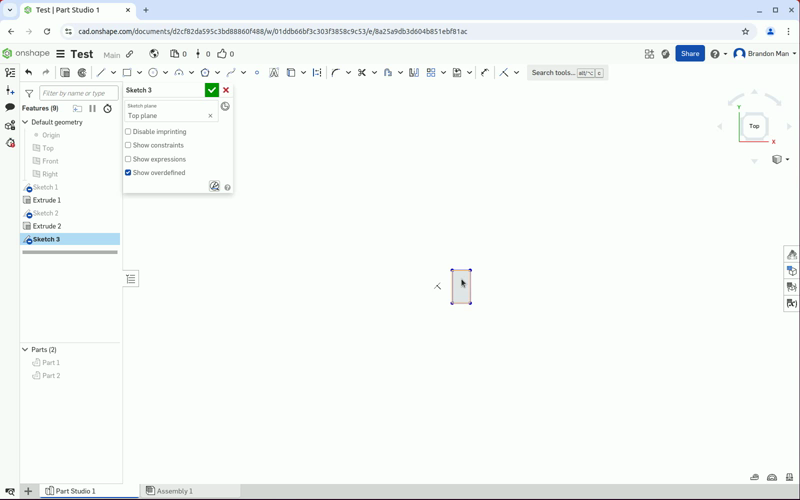
scroll(6)
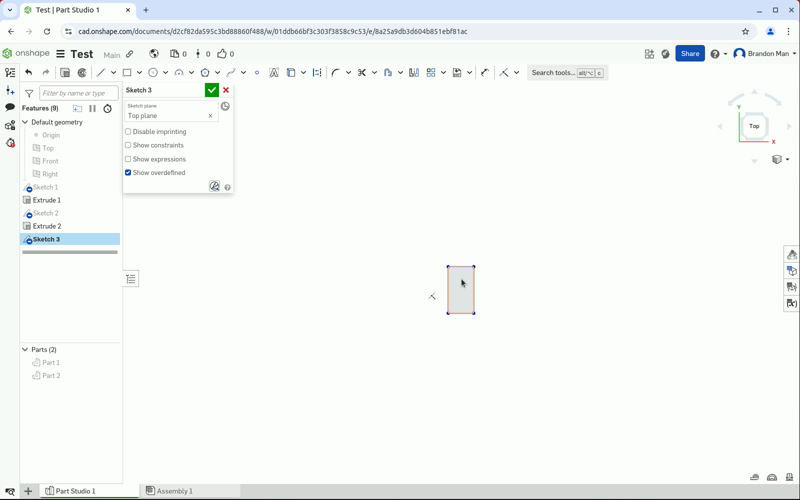
scroll(6)
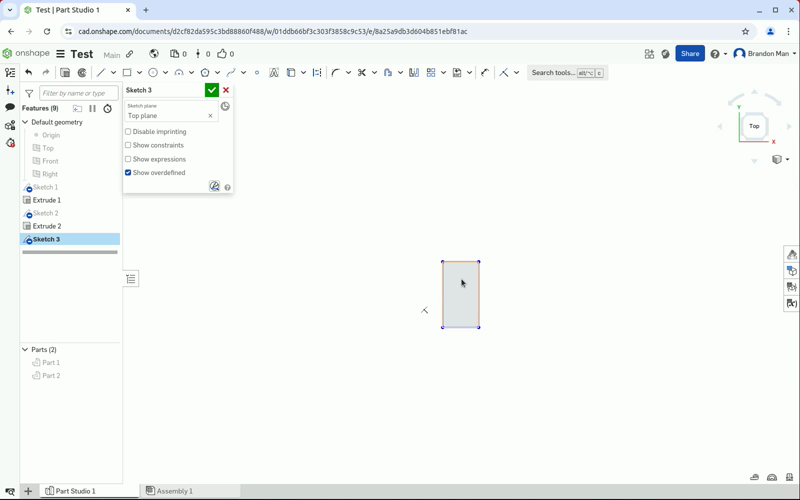
scroll(6)
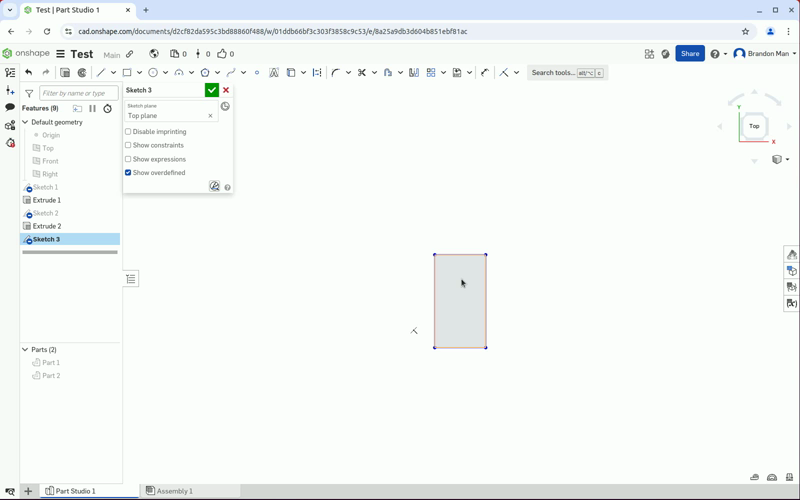
scroll(6)
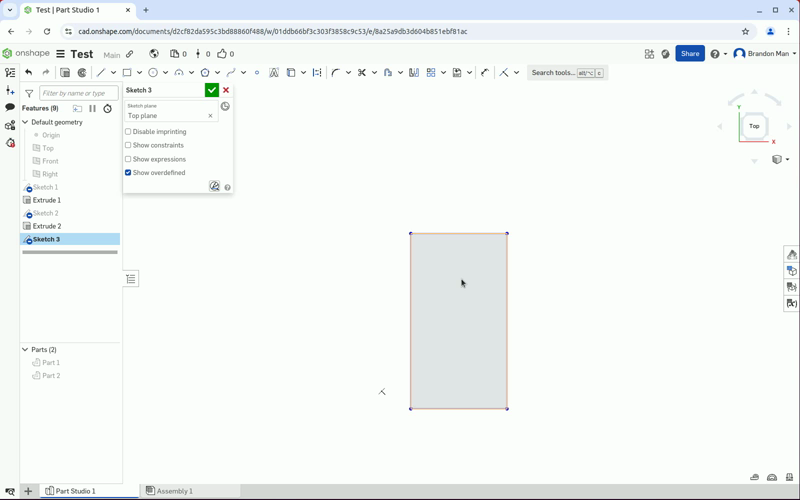
click(461, 278)
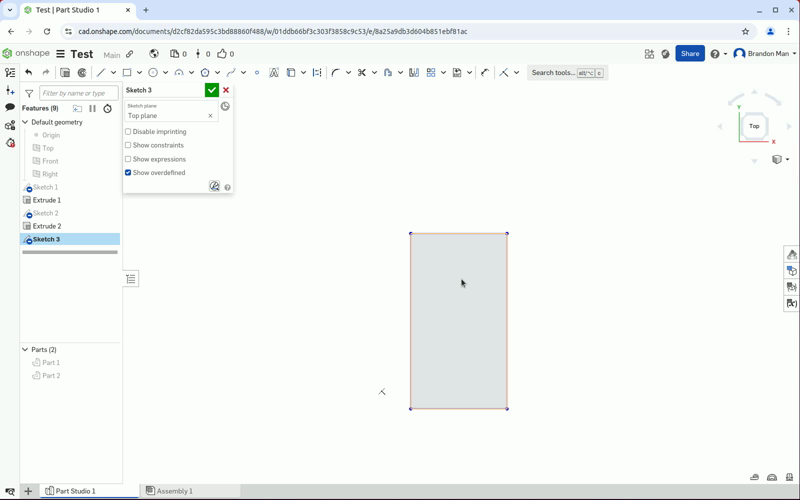
scroll(-6)
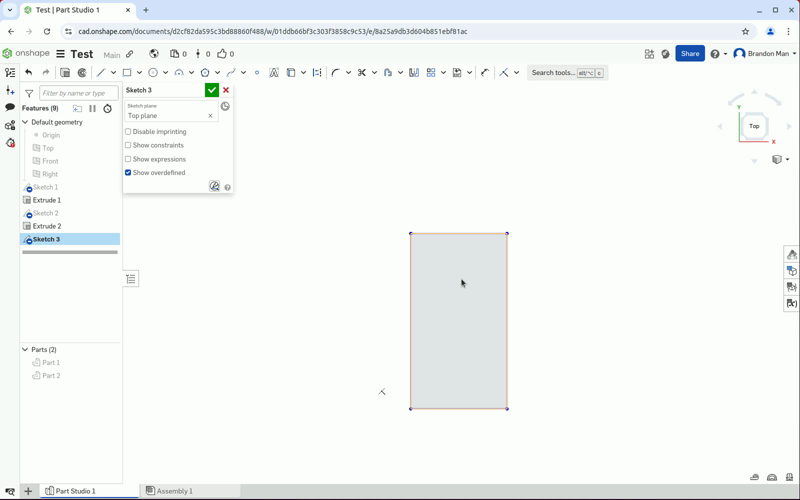
scroll(-6)
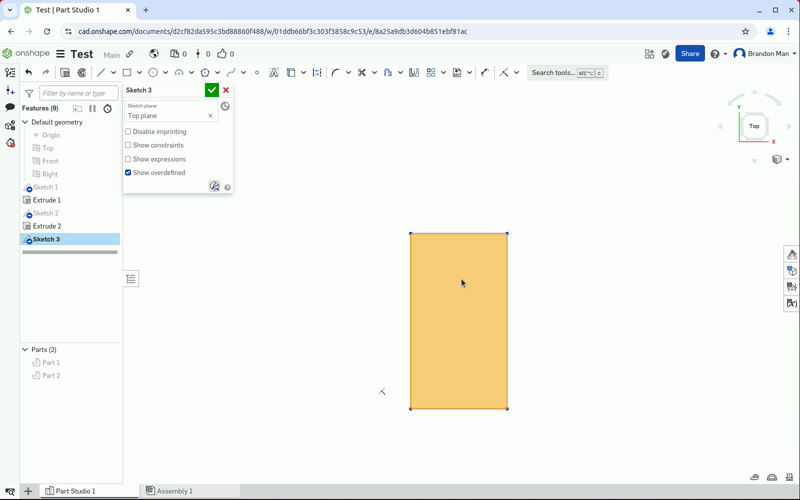
scroll(-6)
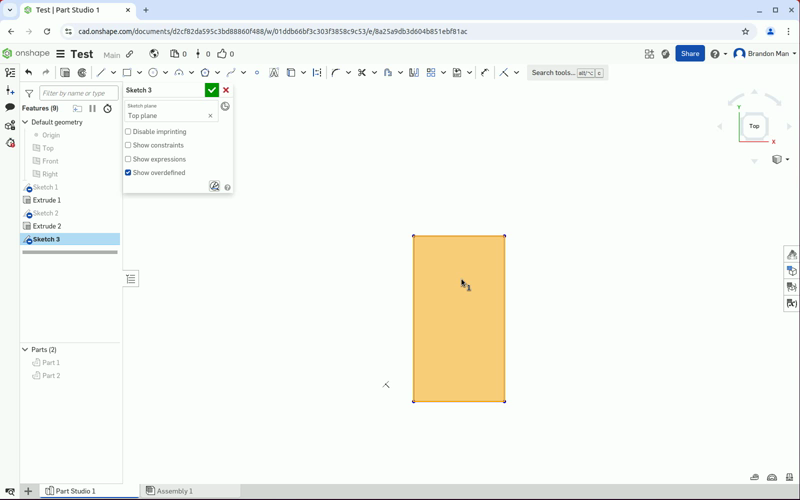
scroll(-6)
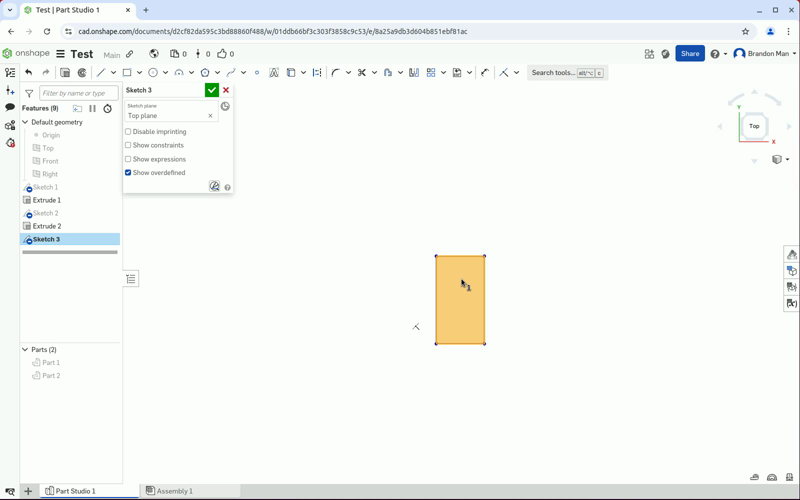
scroll(-6)
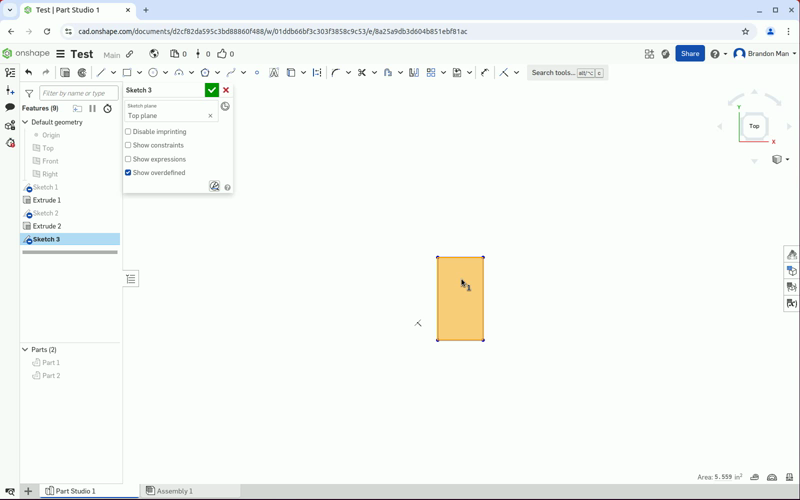
scroll(-6)
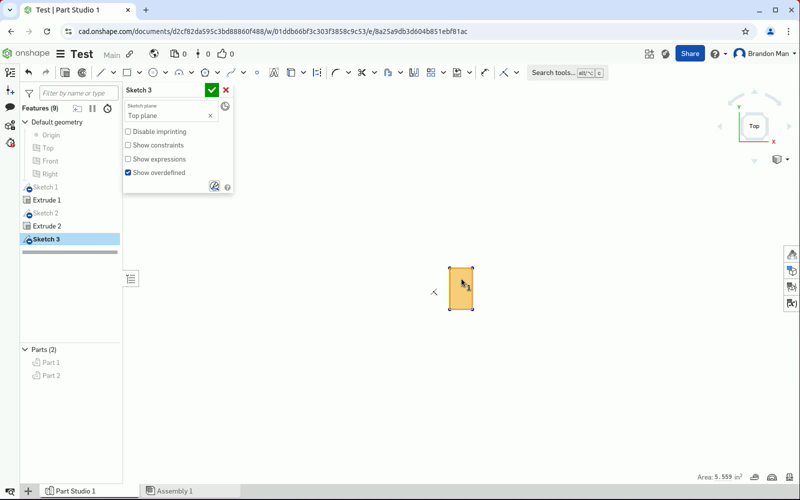
scroll(-6)
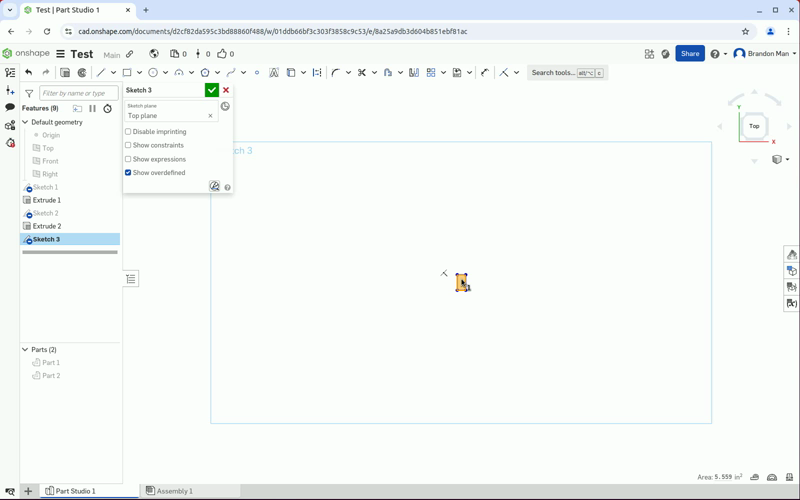
mouse_move(73, 352)
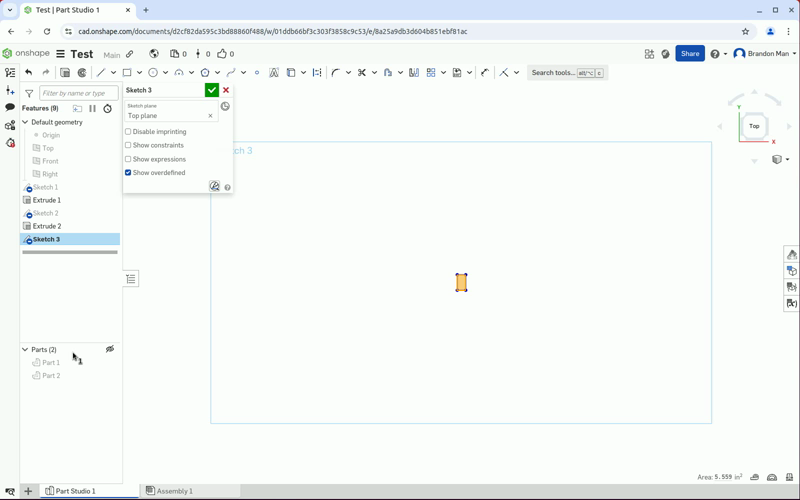
key(shift+y)
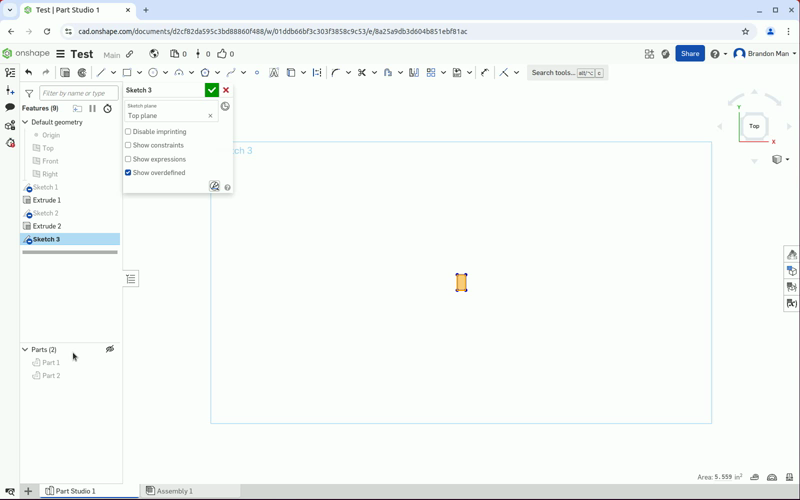
key(shift+e)
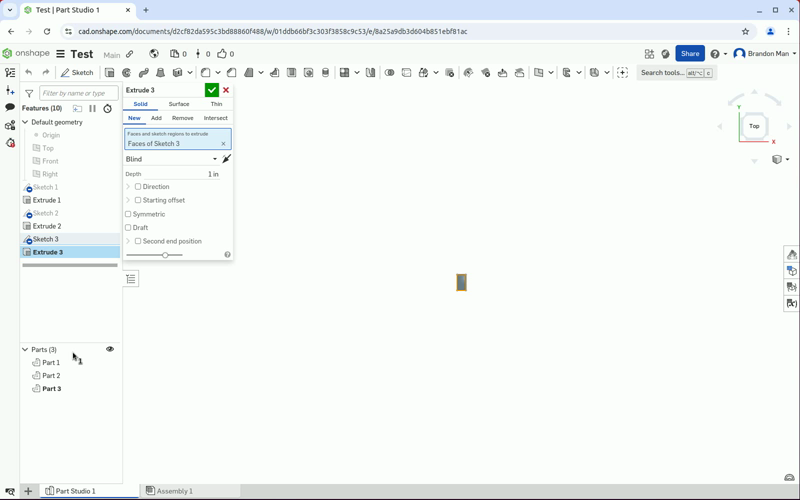
mouse_move(143, 106)
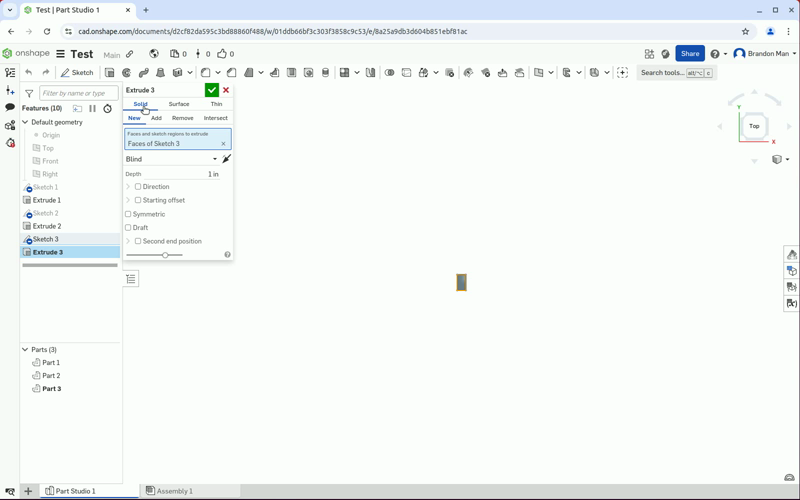
click(143, 106)
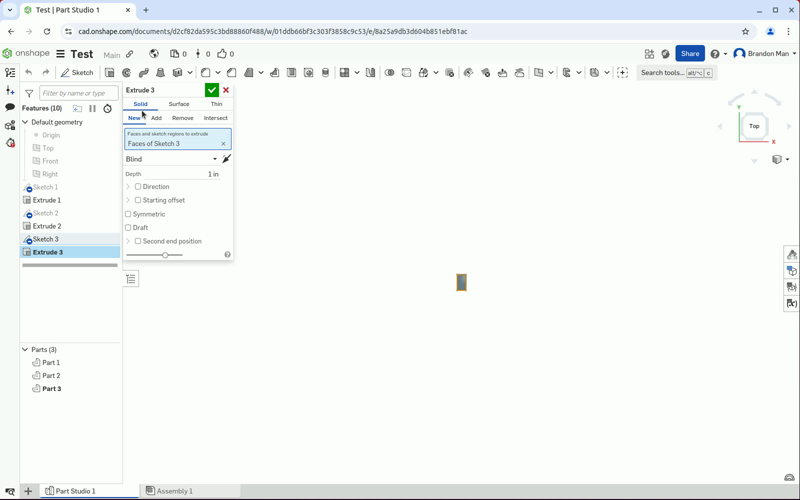
mouse_move(137, 120)
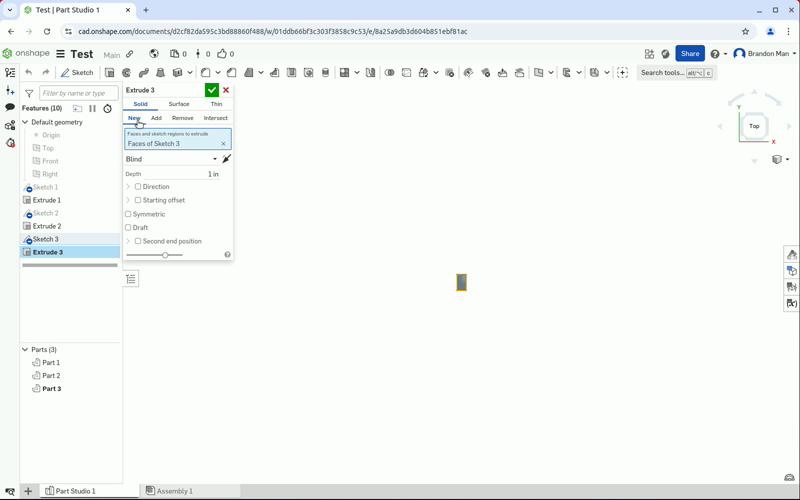
click(137, 120)
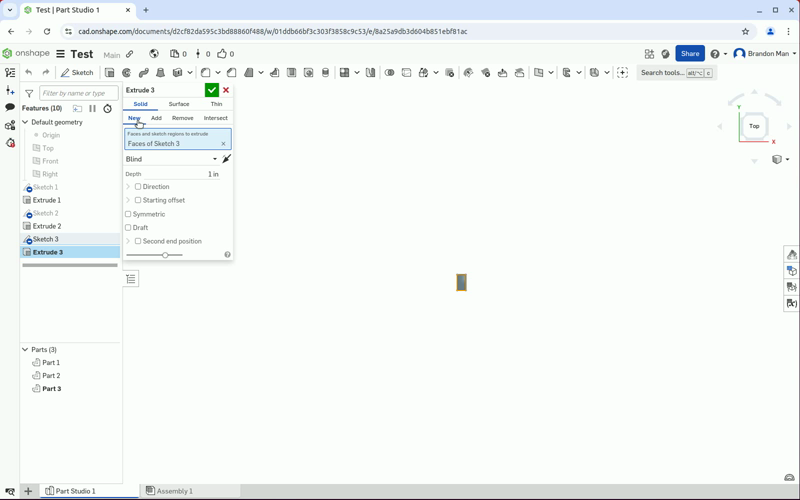
key(tab, 4)
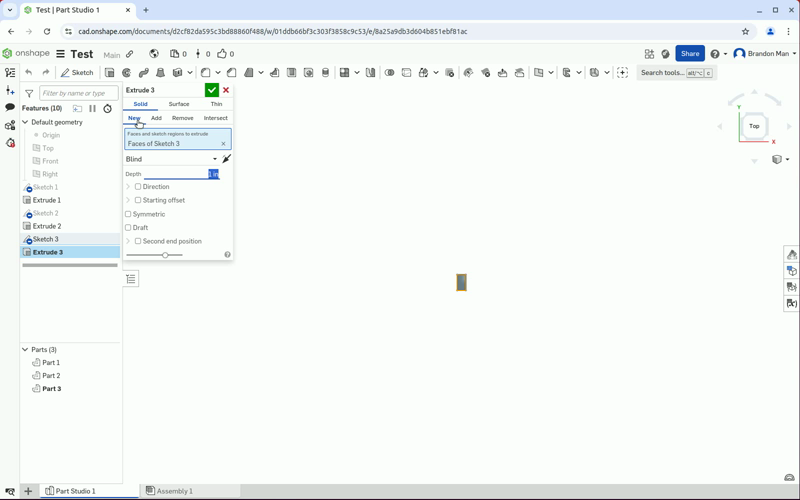
text(23.108)
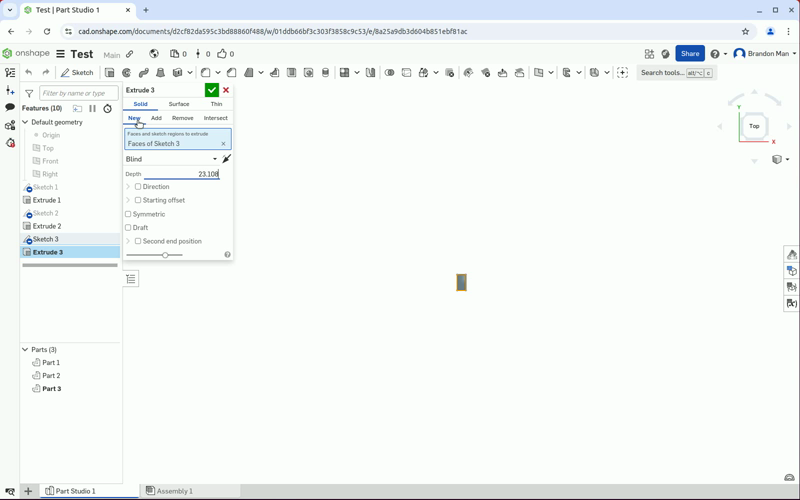
key(enter)
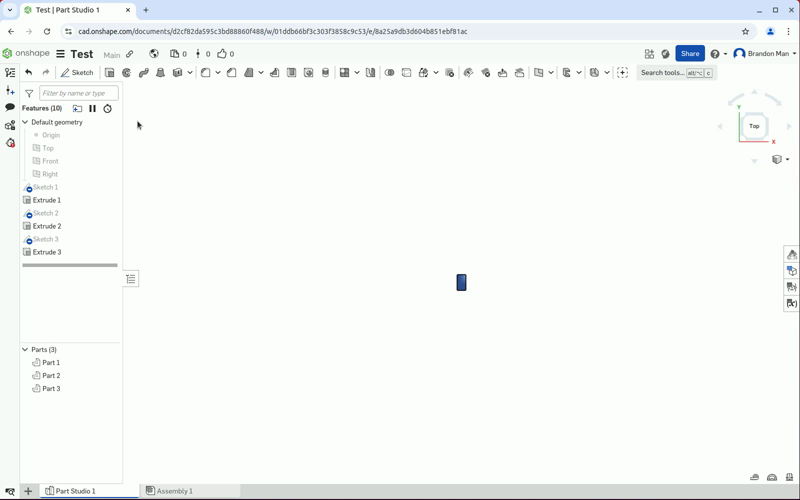
key(shift+h)
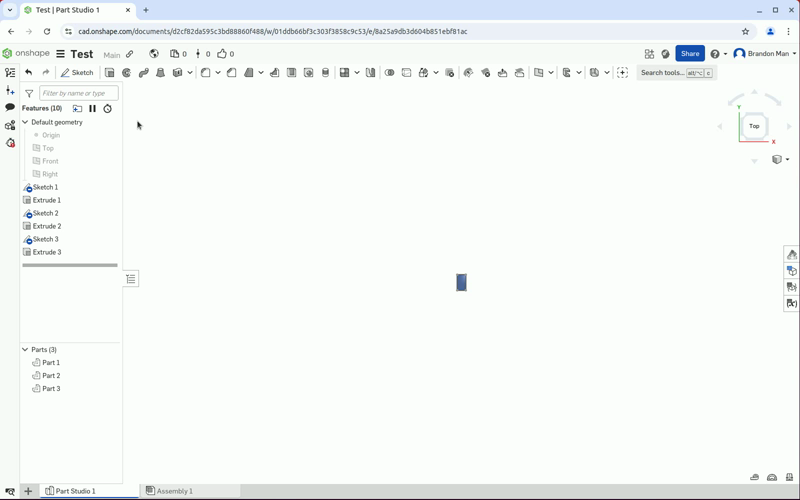
key(shift+h)
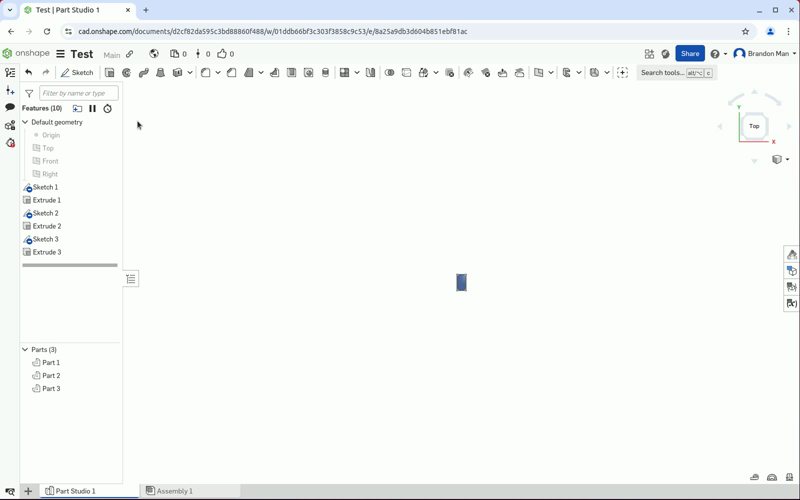
key(shift+7)
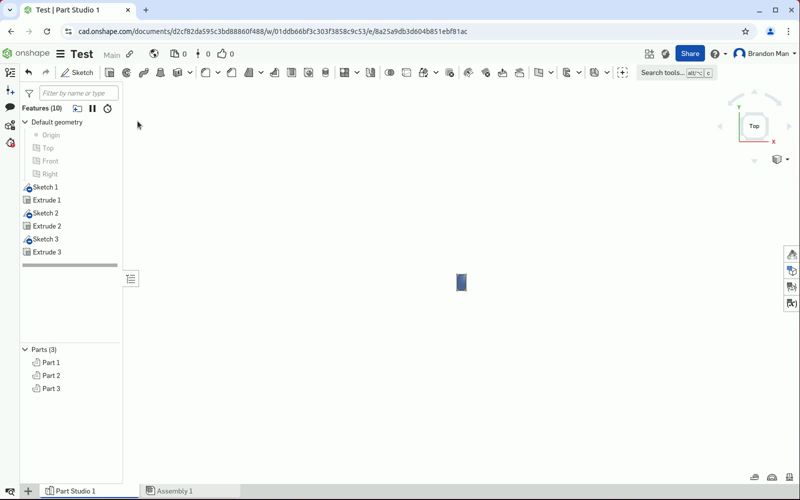
key(up, 3)
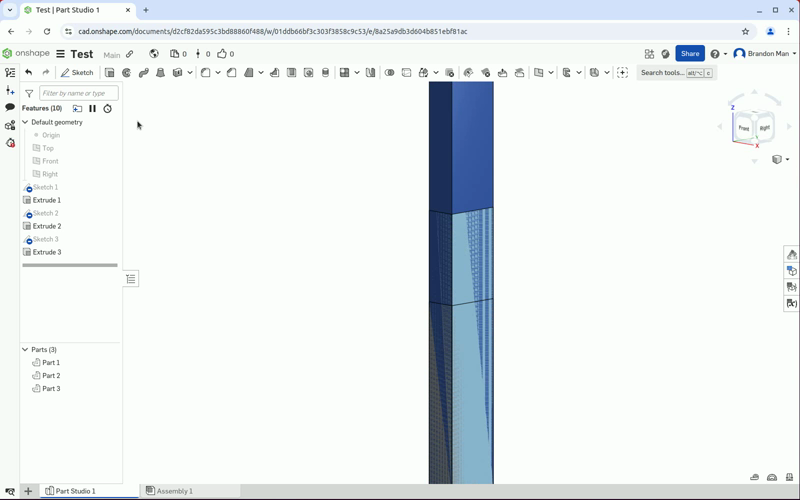
key(left, 3)
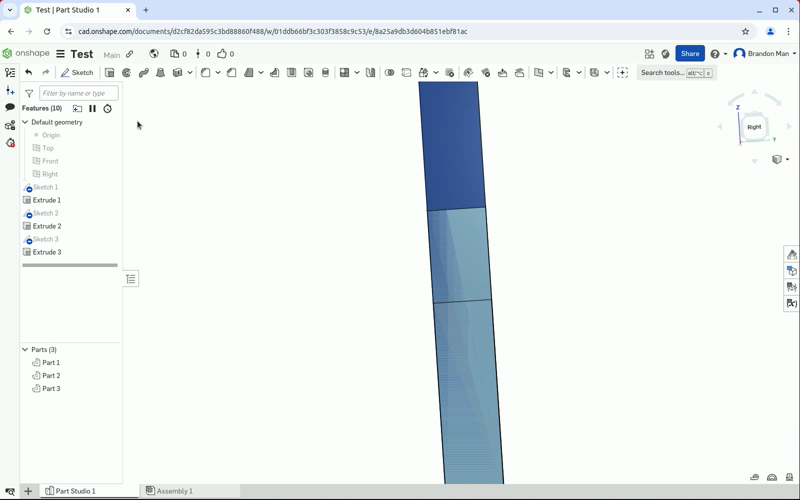
key(right, 3)
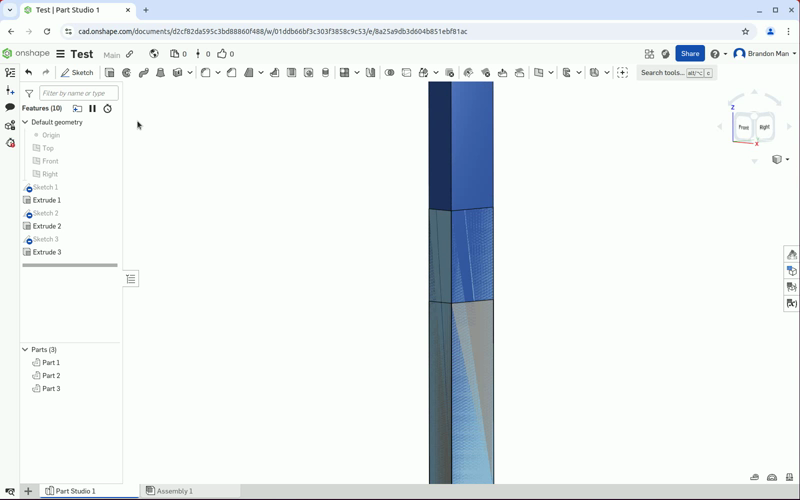
key(down, 3)
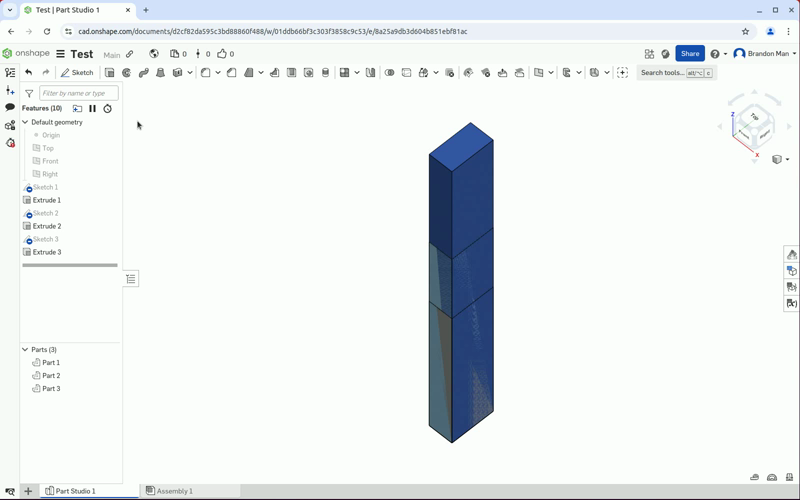
mouse_move(73, 189)
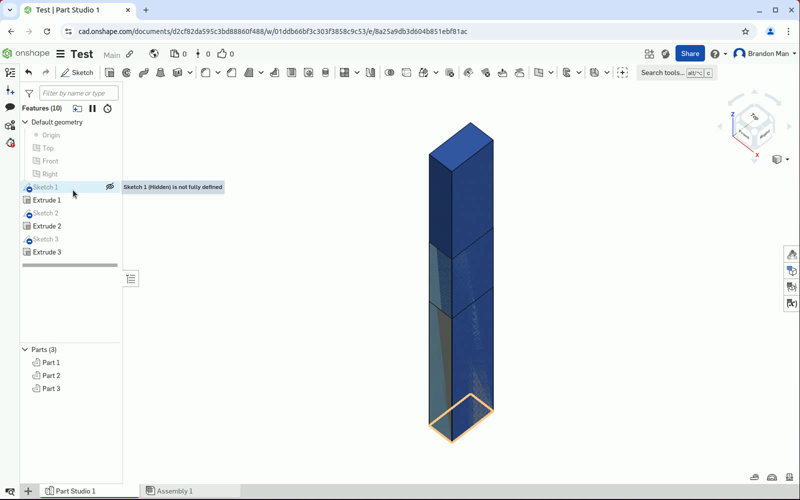
click(73, 189)